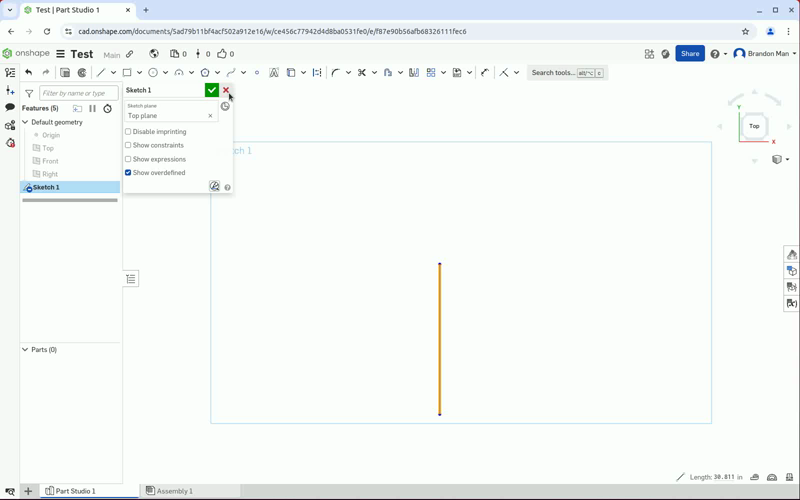
key(shift+h)
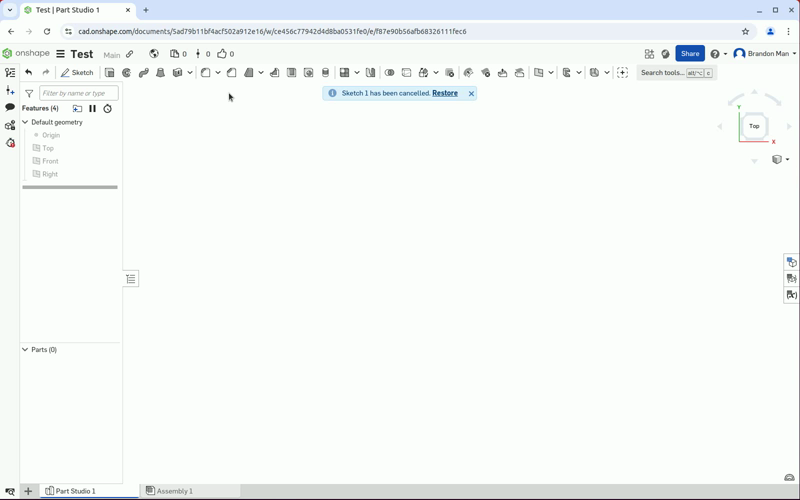
mouse_move(73, 352)
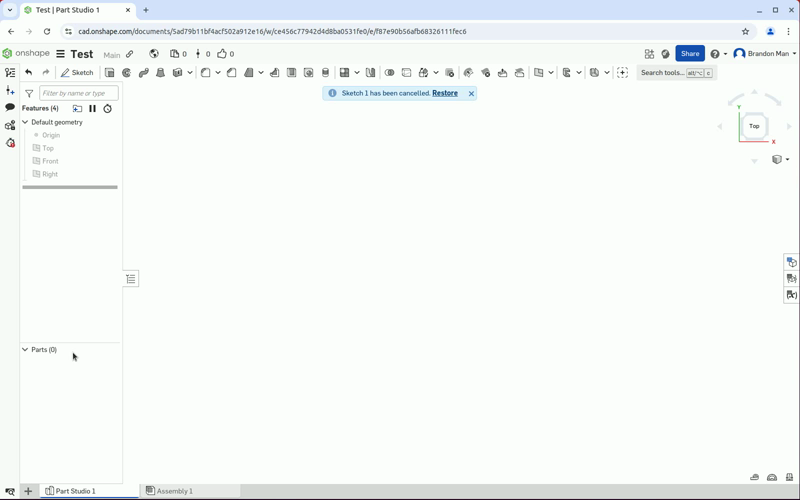
key(y)
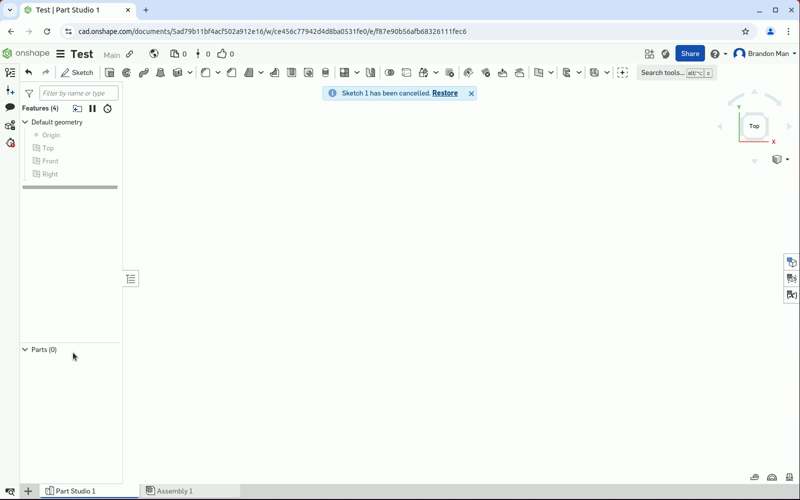
key(shift+p)
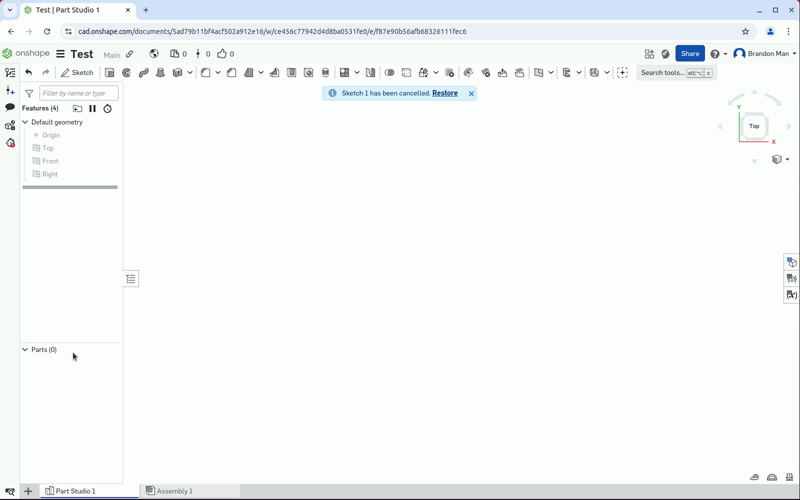
key(space)
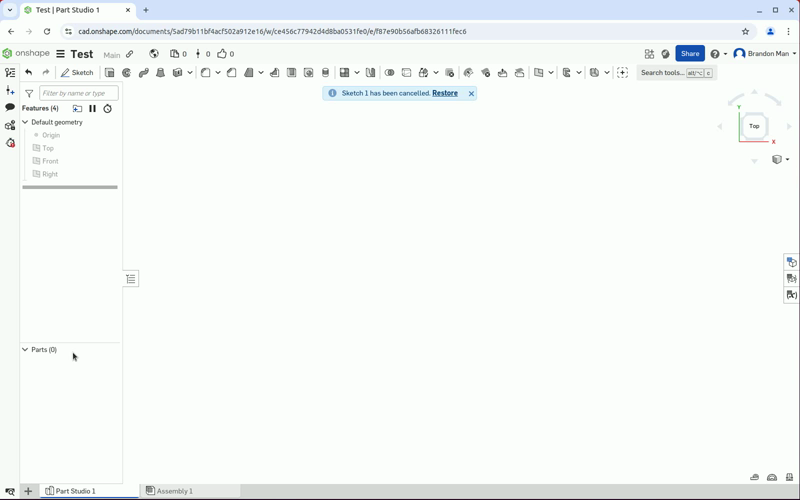
key_down(shift)
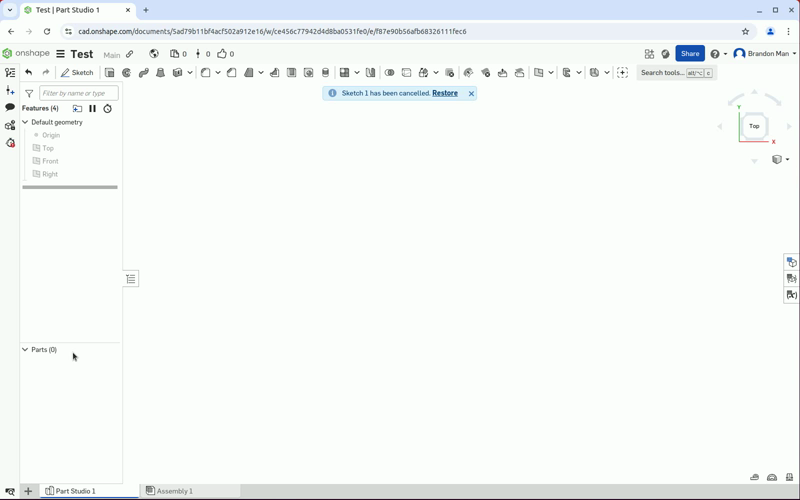
key(up)
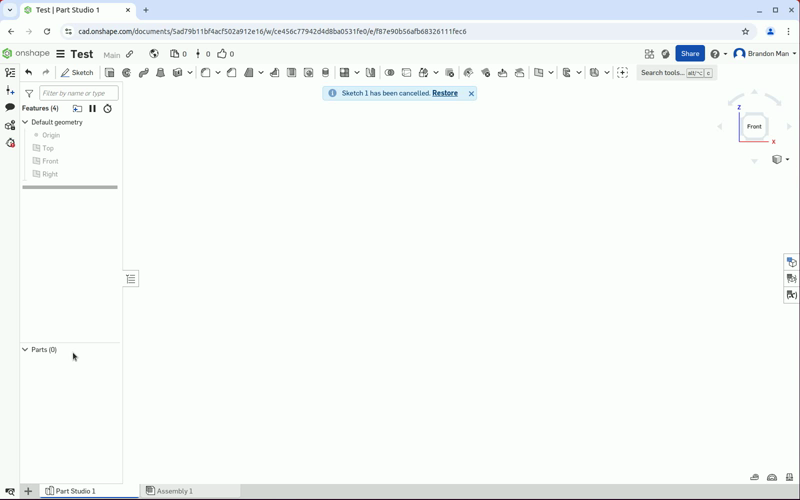
key_up(shift)
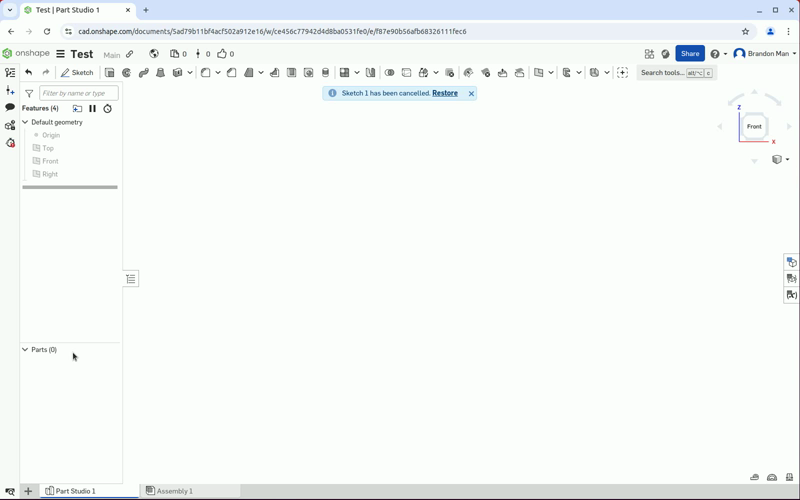
mouse_move(73, 352)
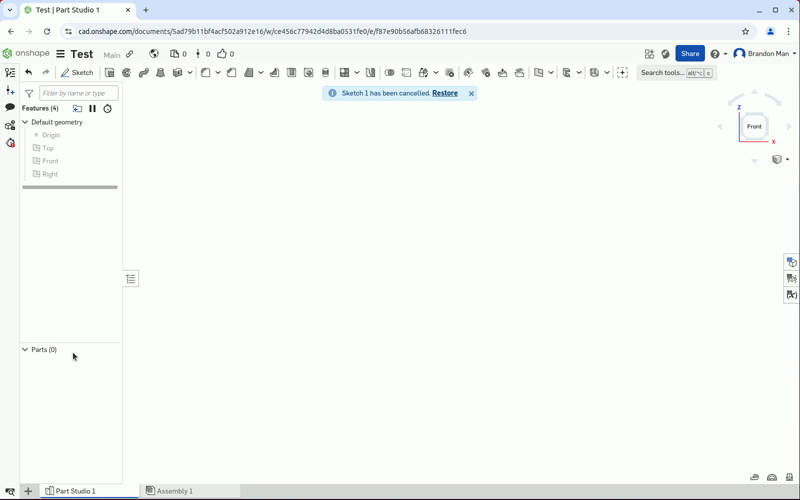
key(shift+y)
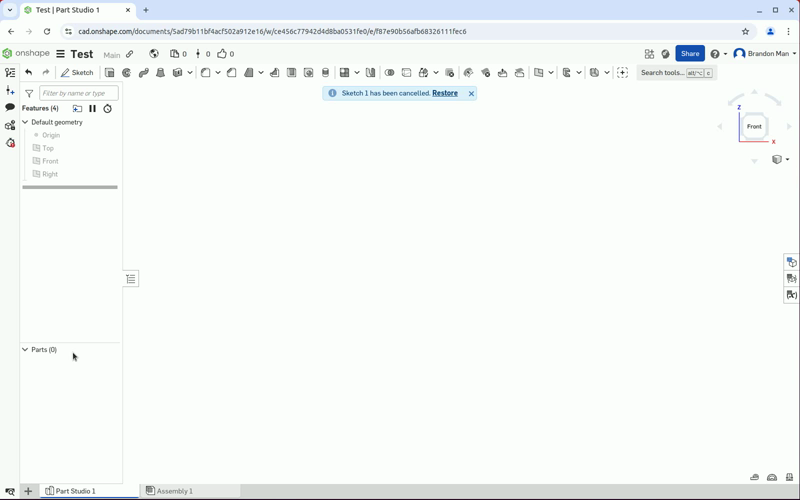
key(shift+s)
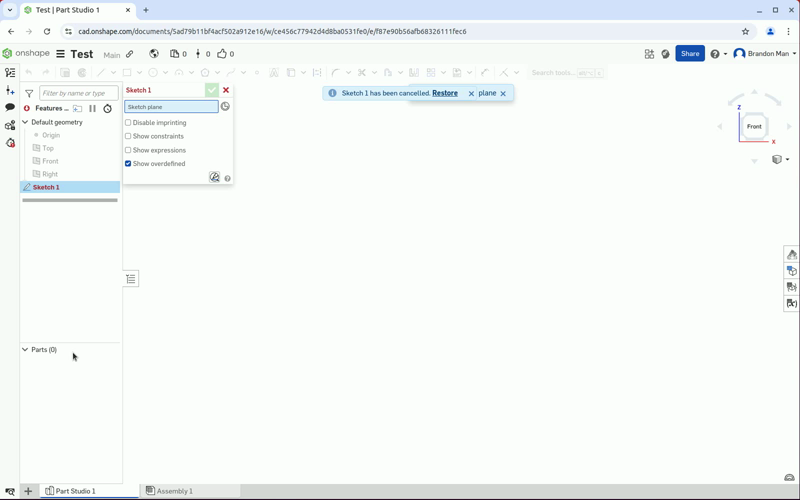
mouse_move(73, 163)
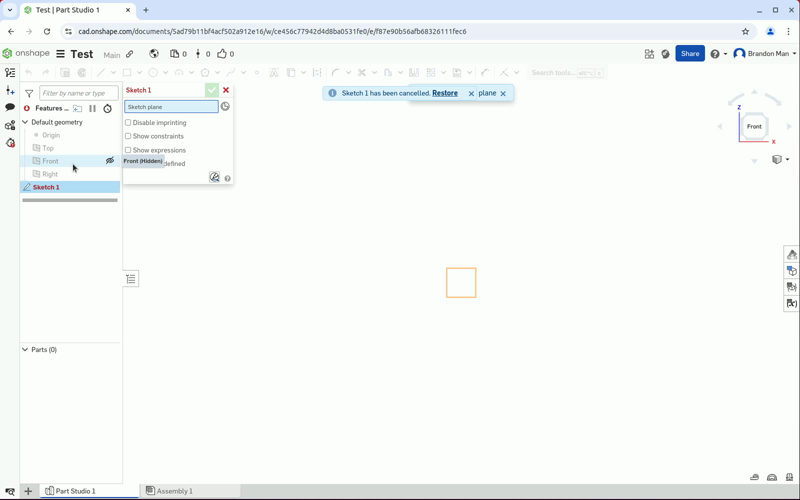
click(73, 163)
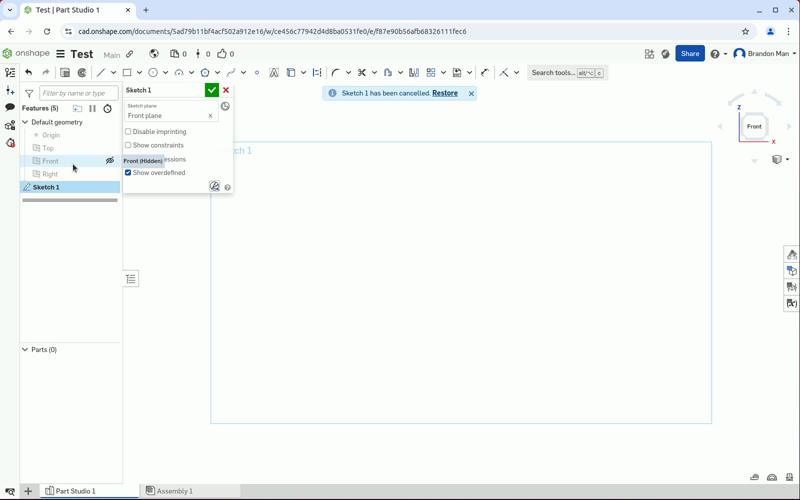
mouse_move(73, 352)
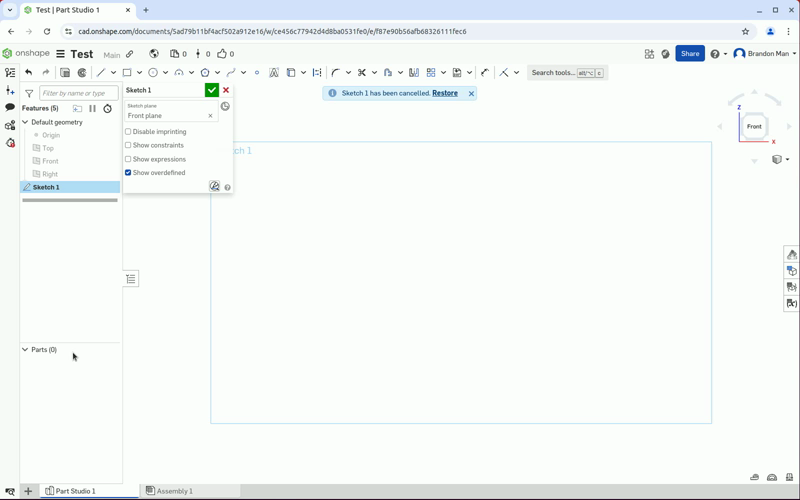
key(y)
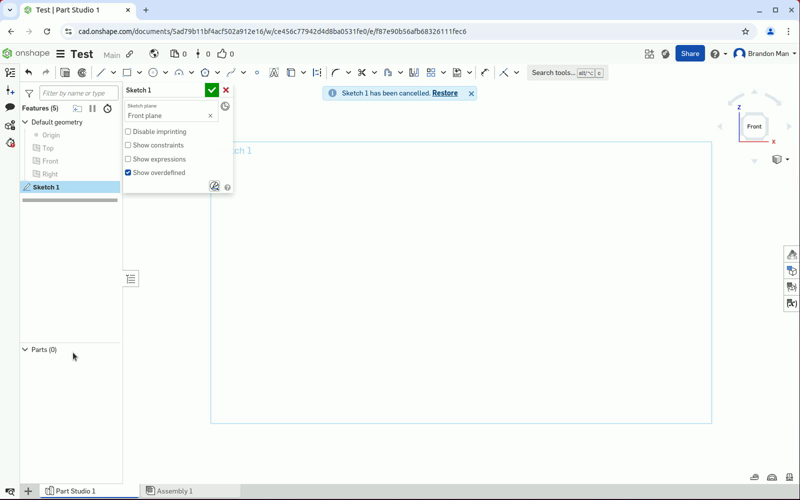
key(l)
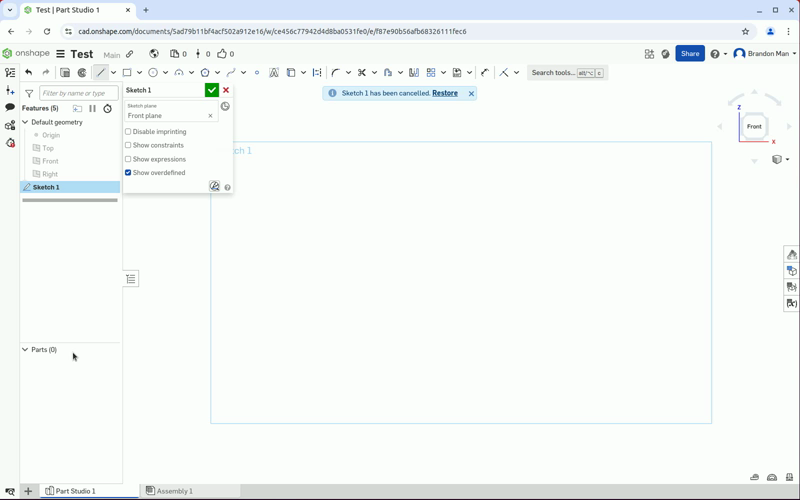
key_down(shift)
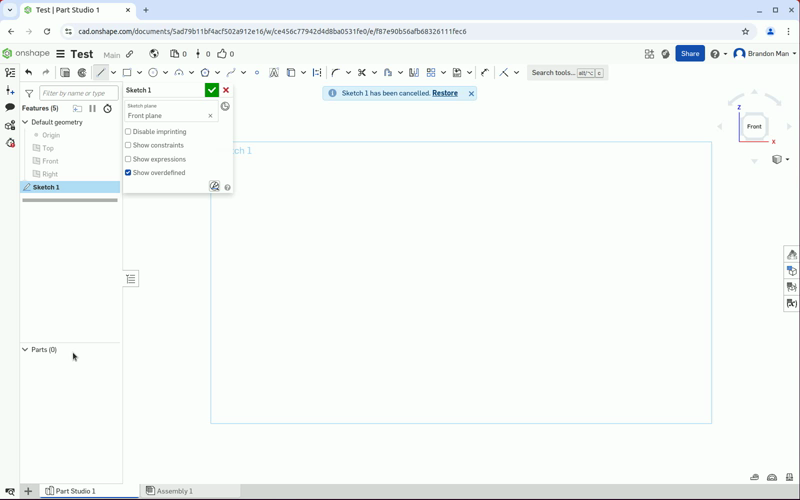
mouse_move(348, 268)
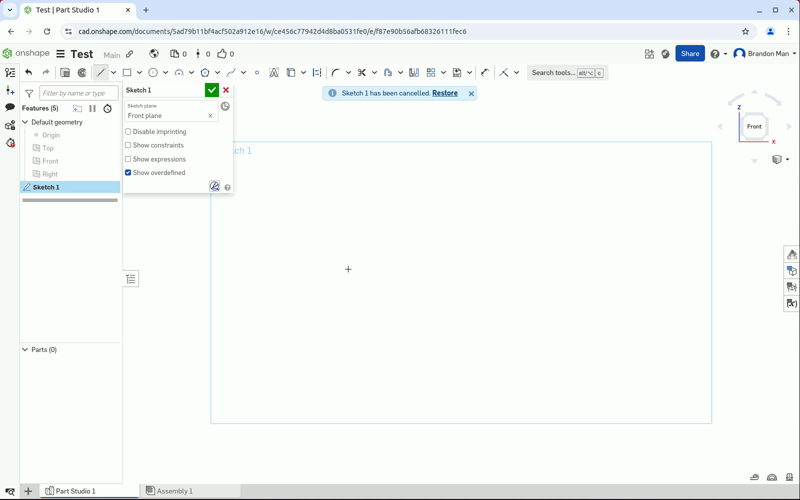
click(348, 268)
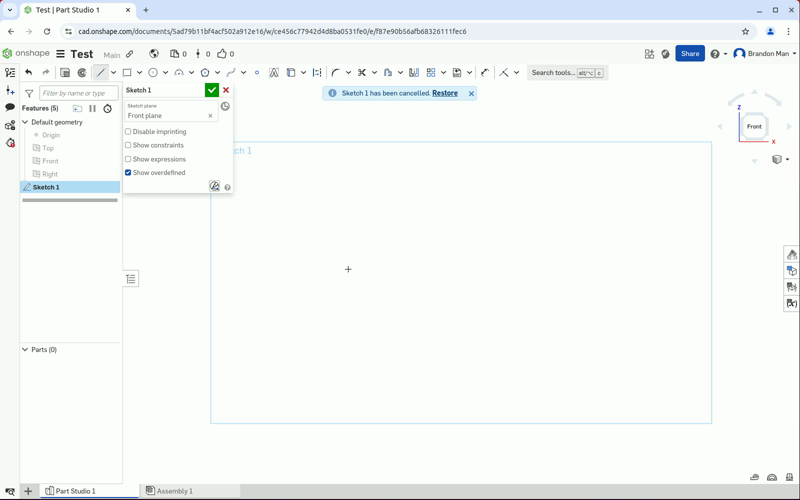
key_up(shift)
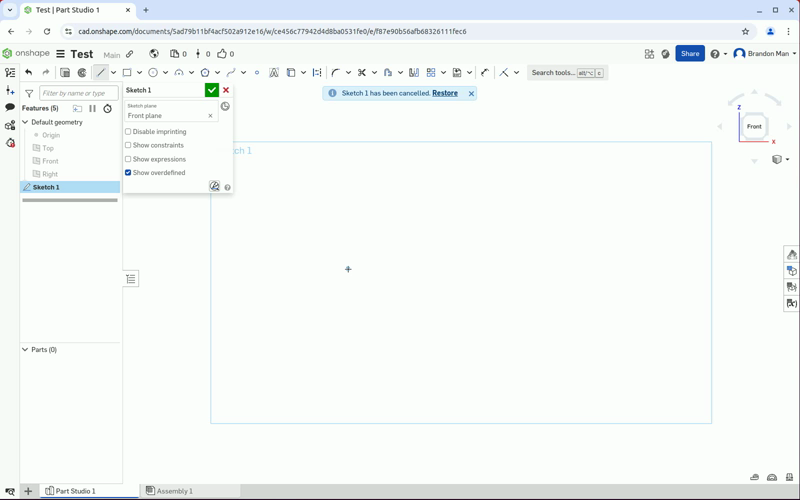
key_down(shift)
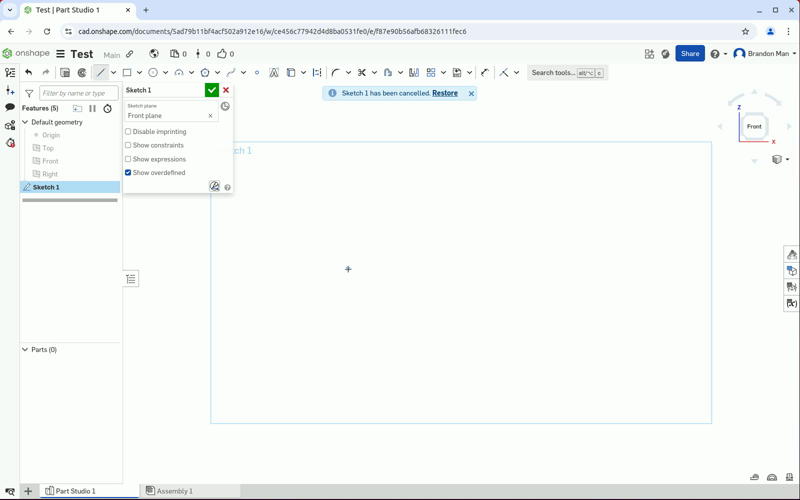
mouse_move(445, 268)
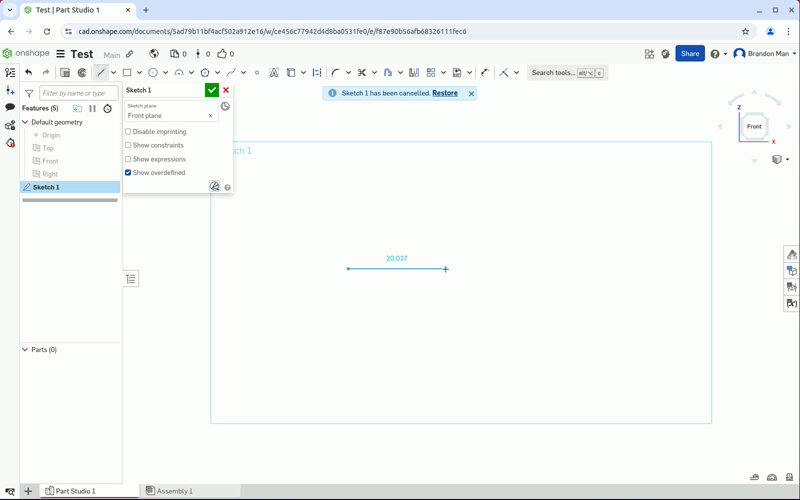
click(445, 268)
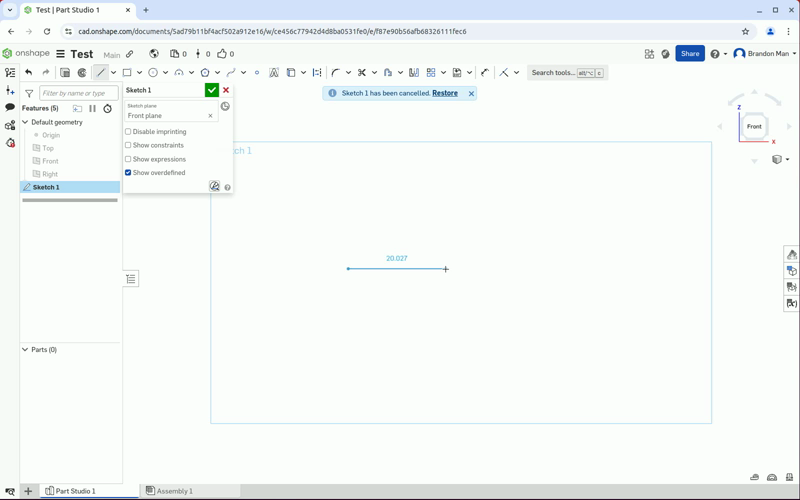
key_up(shift)
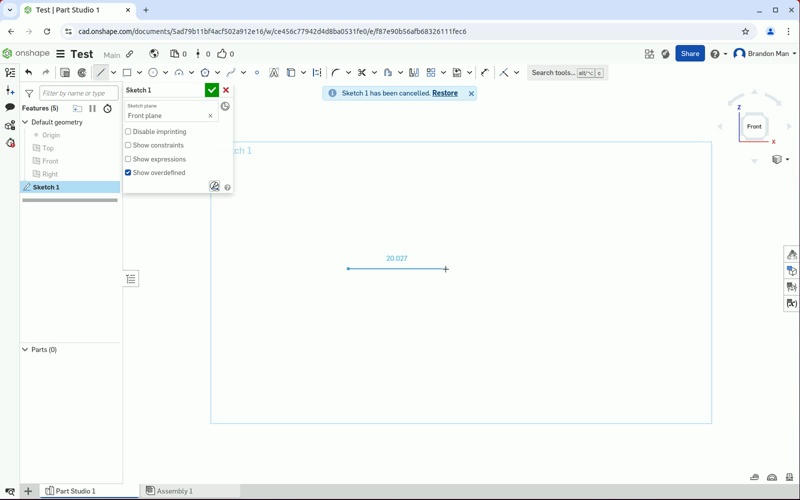
key_down(shift)
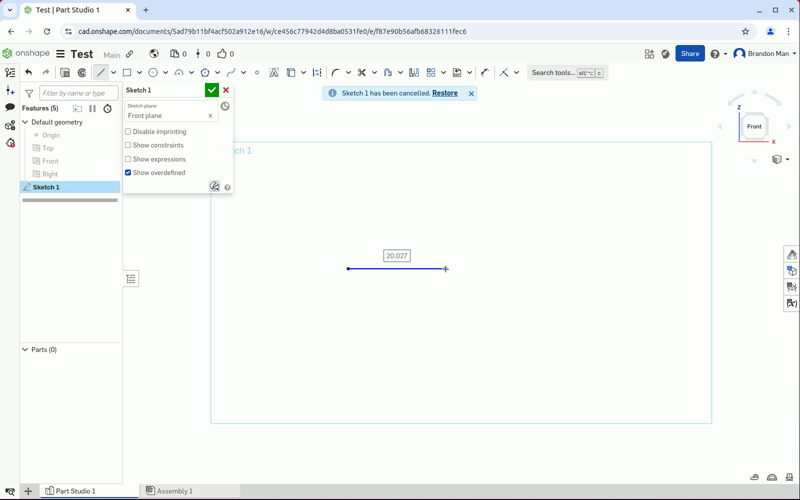
mouse_move(445, 171)
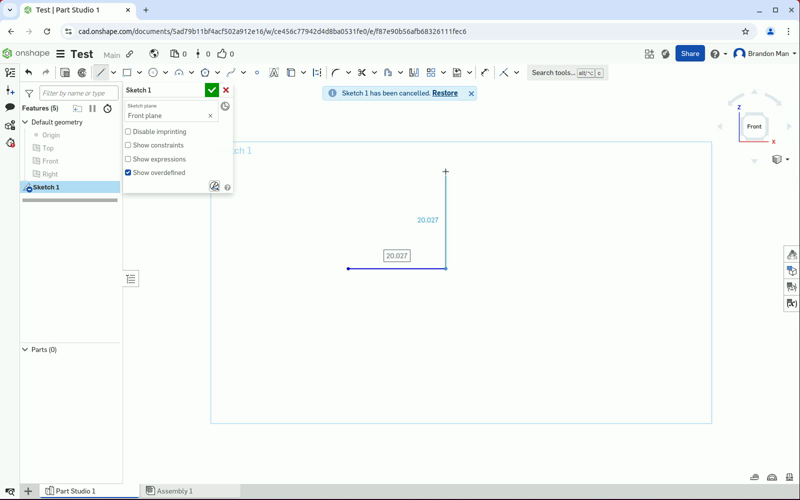
click(445, 171)
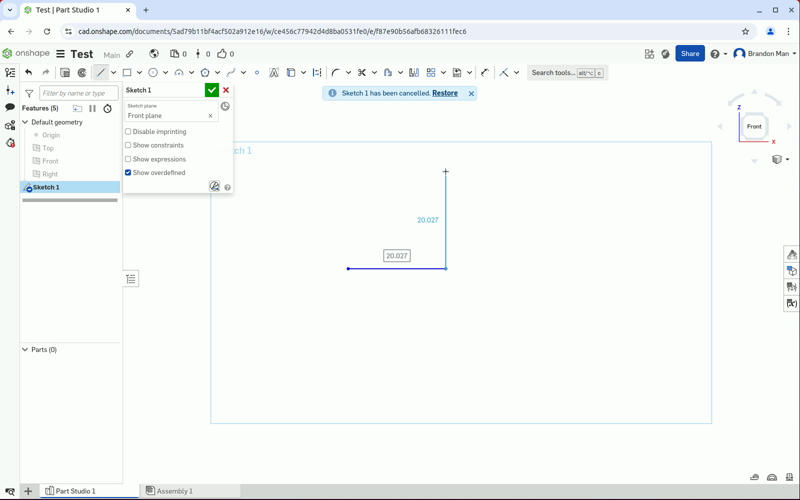
key_up(shift)
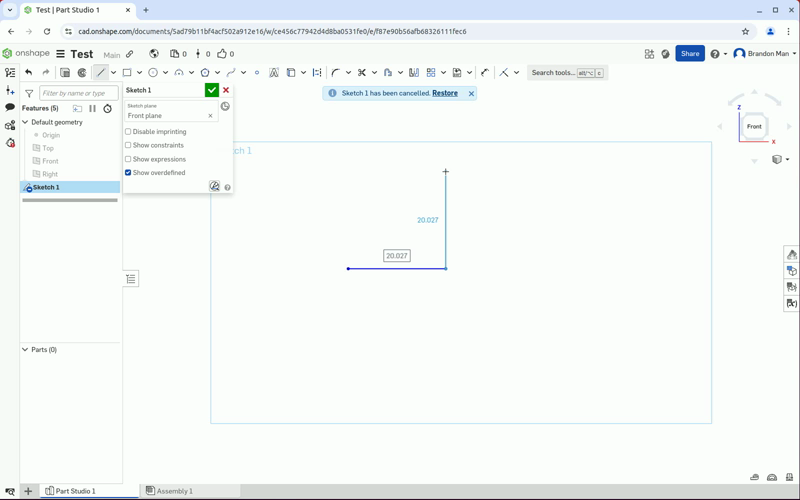
key_down(shift)
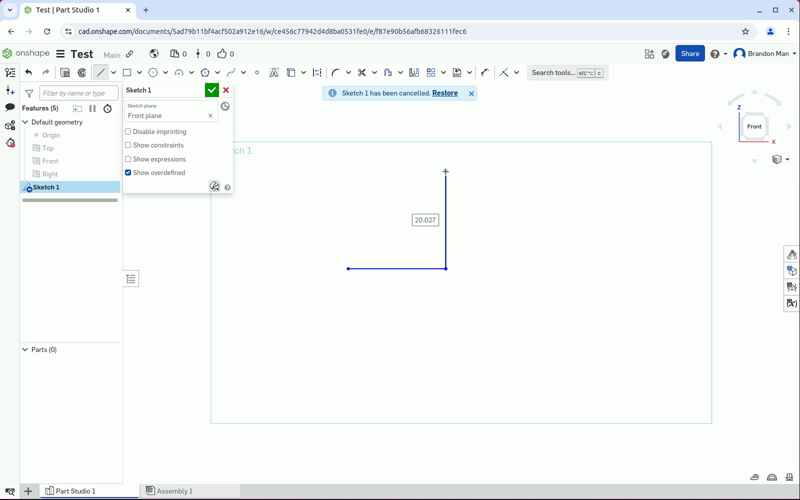
mouse_move(348, 171)
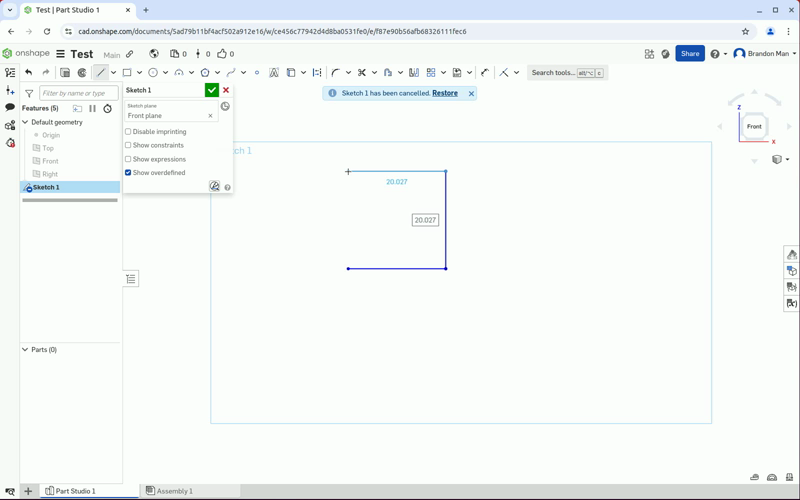
click(348, 171)
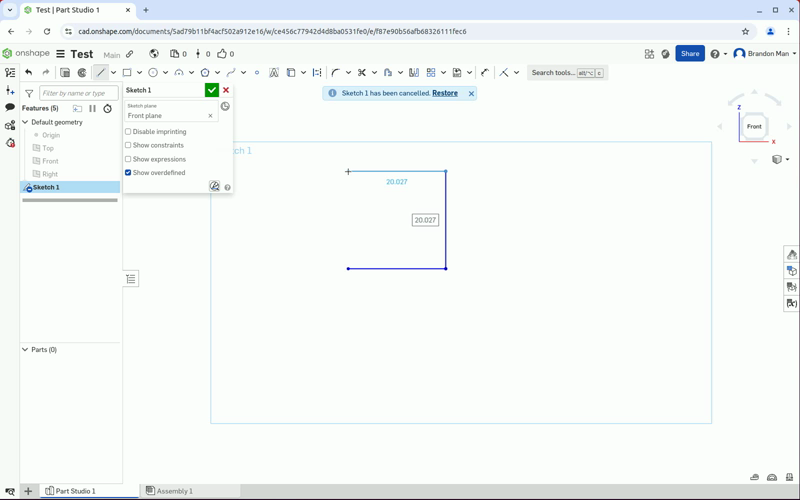
key_up(shift)
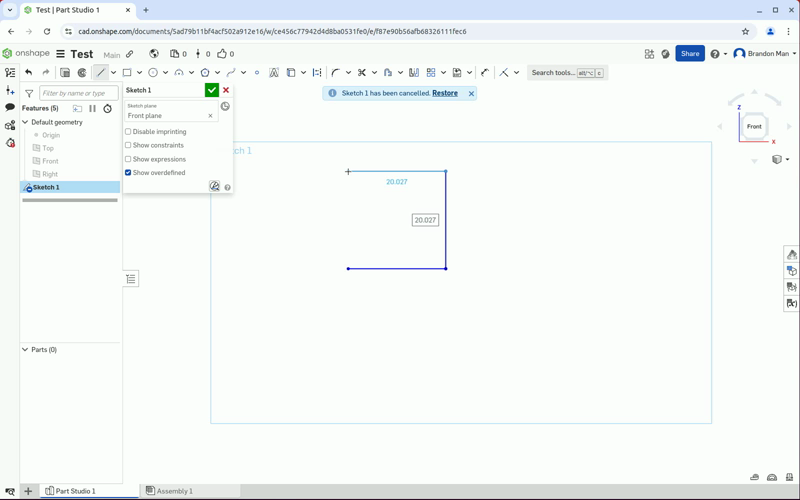
key_down(shift)
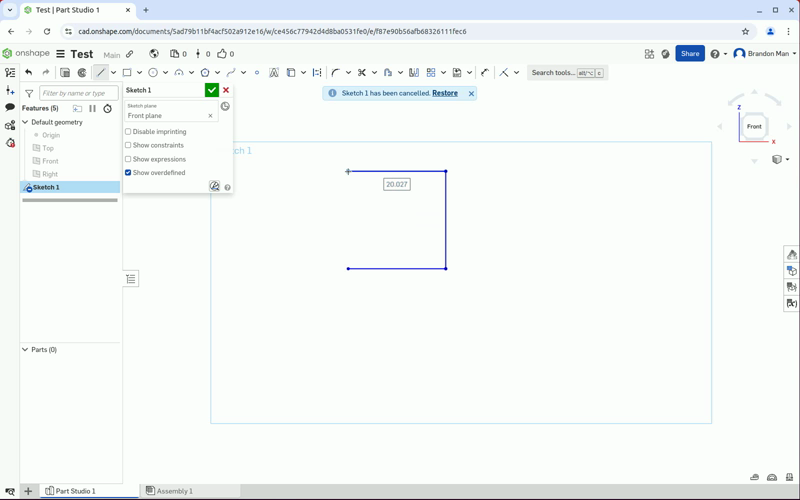
mouse_move(348, 268)
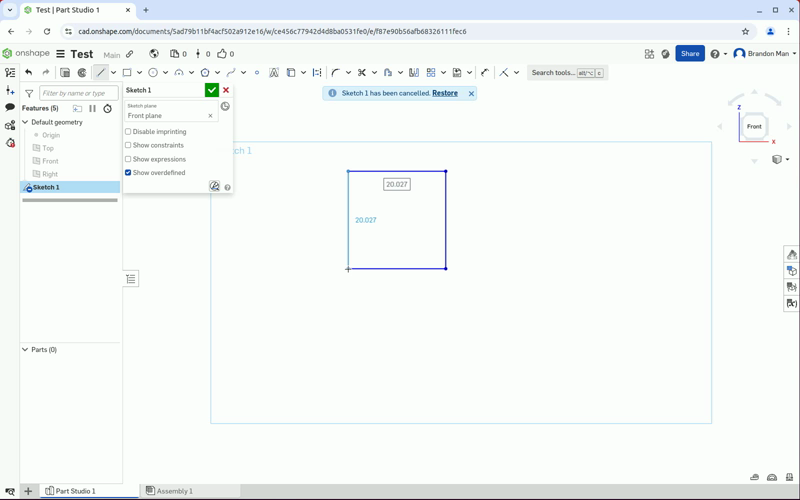
key_up(shift)
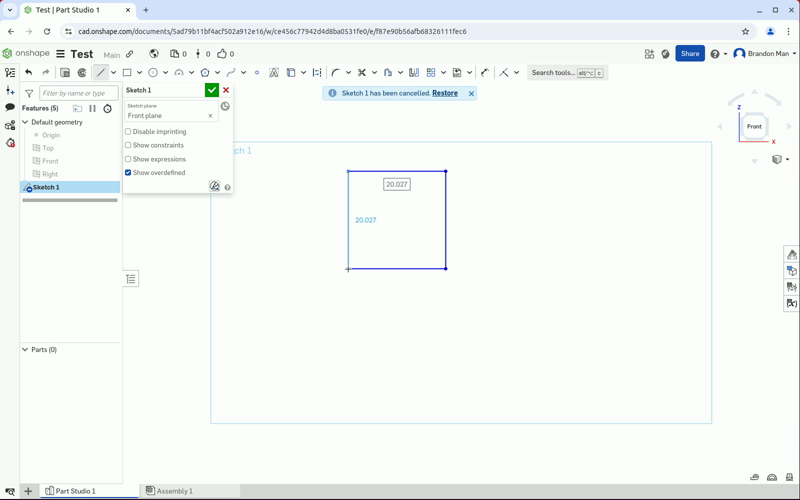
click(348, 268)
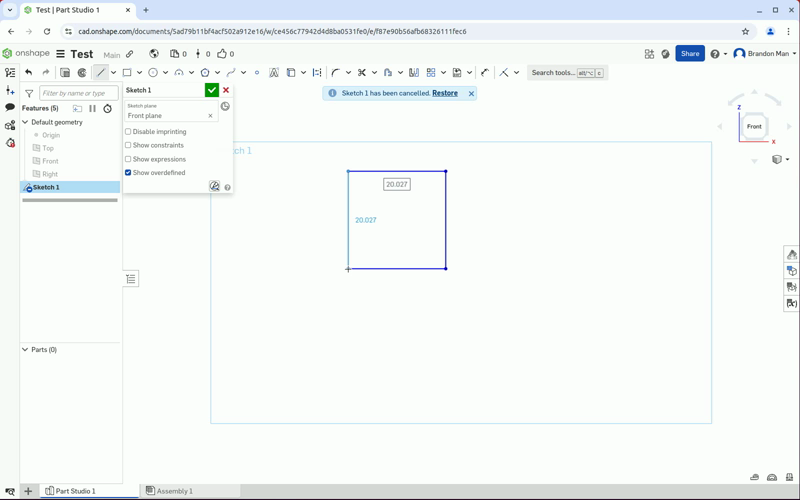
key(esc)
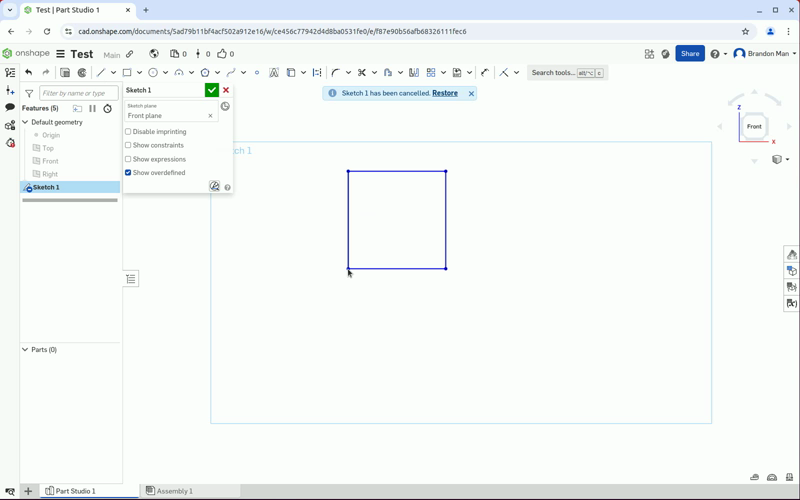
mouse_move(372, 221)
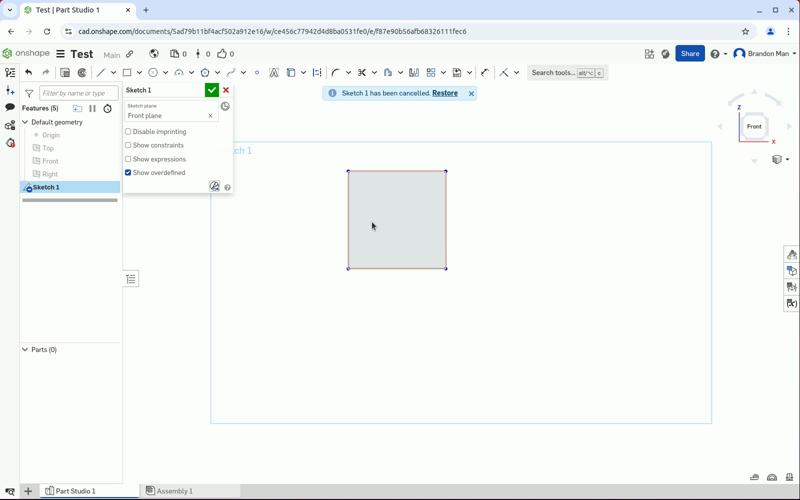
click(372, 221)
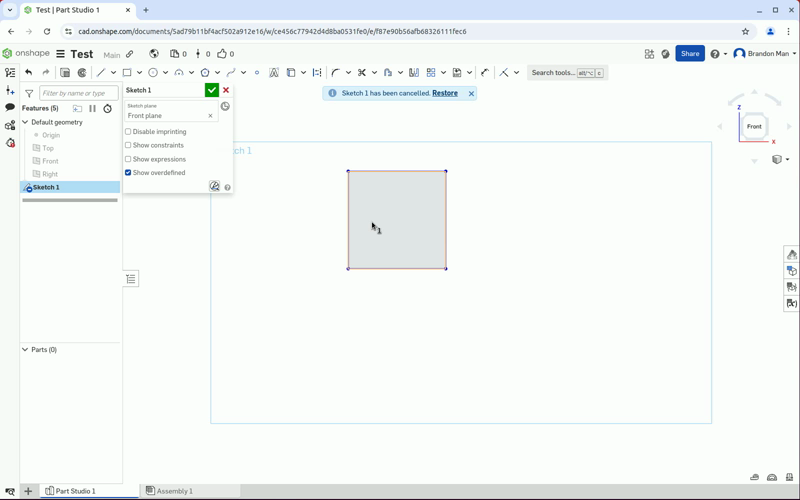
mouse_move(73, 352)
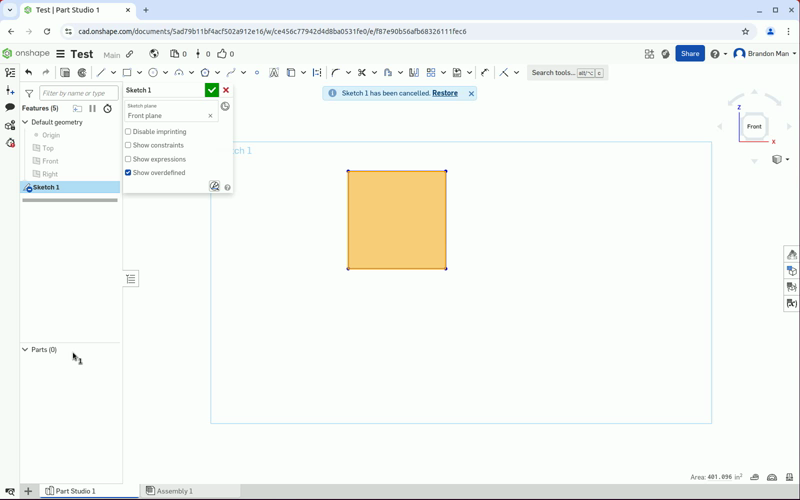
key(shift+y)
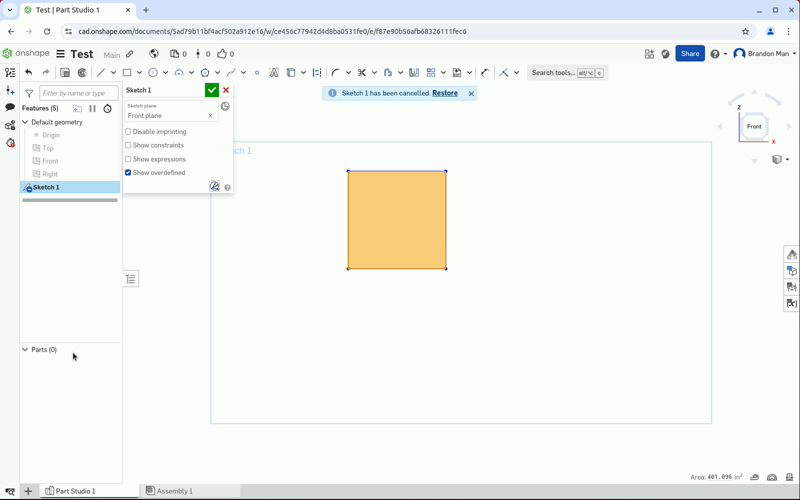
key(shift+e)
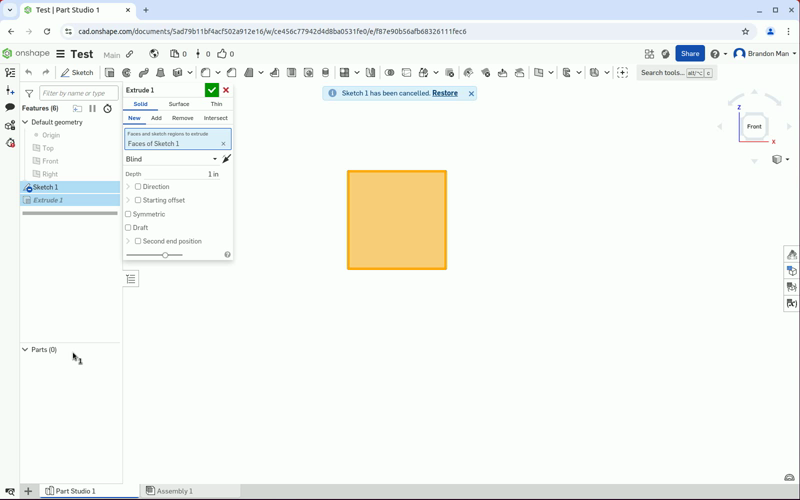
mouse_move(143, 106)
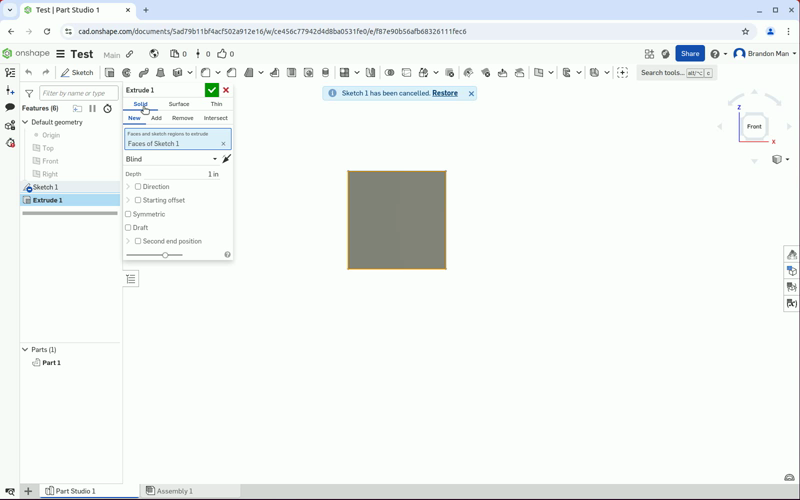
click(143, 106)
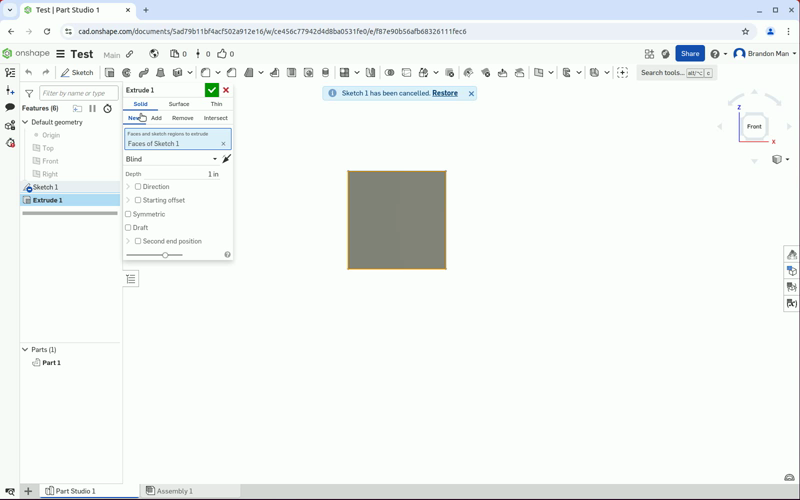
mouse_move(137, 120)
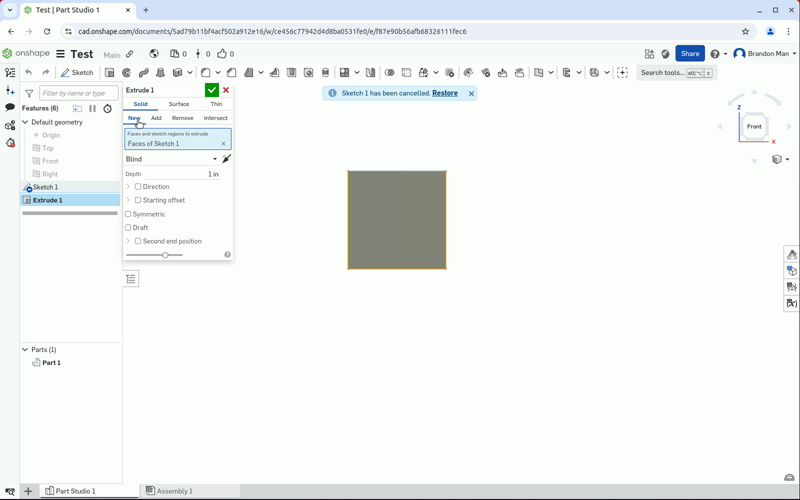
click(137, 120)
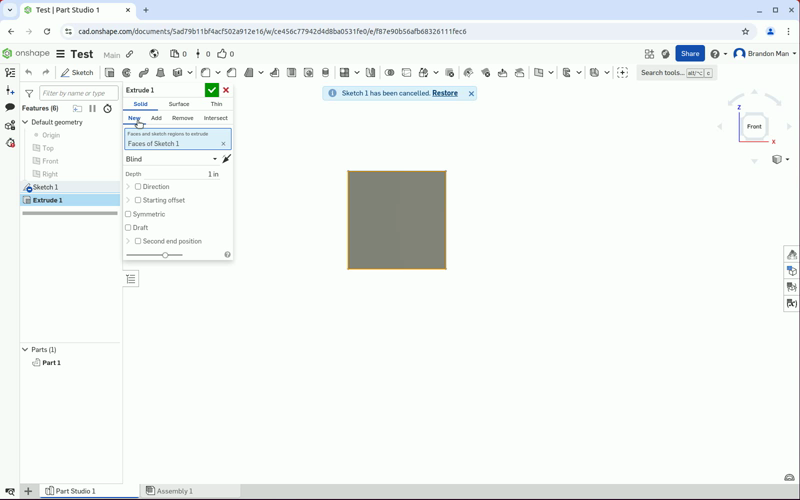
key(tab, 4)
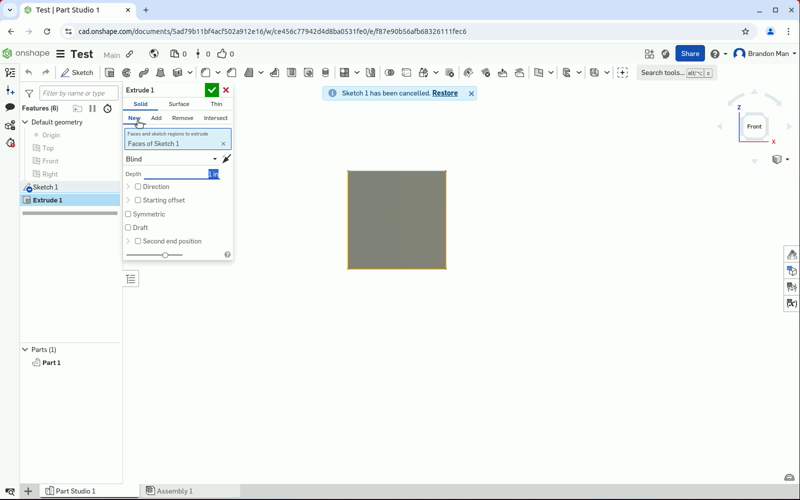
text(0.722)
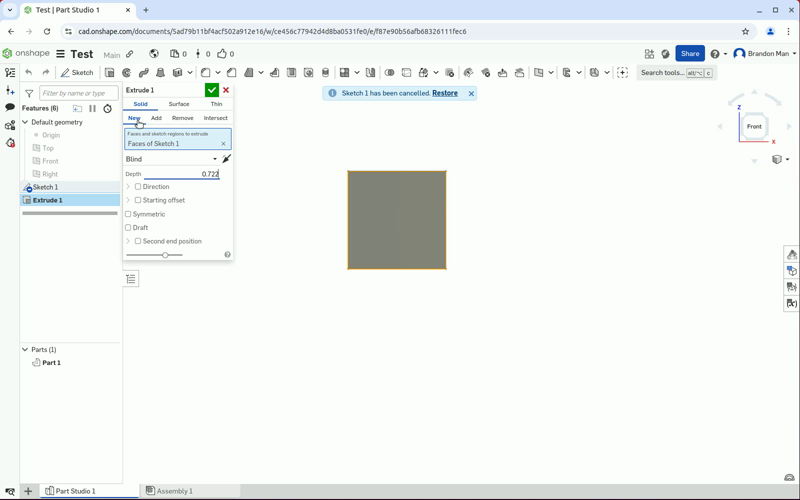
key(enter)
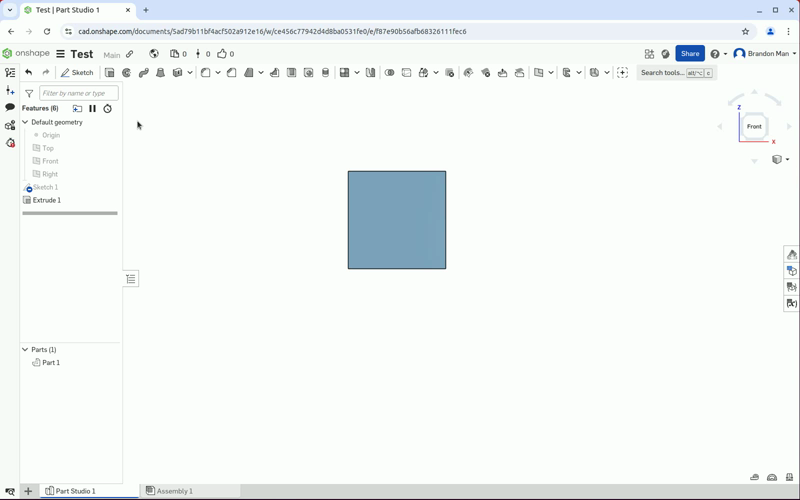
key(shift+h)
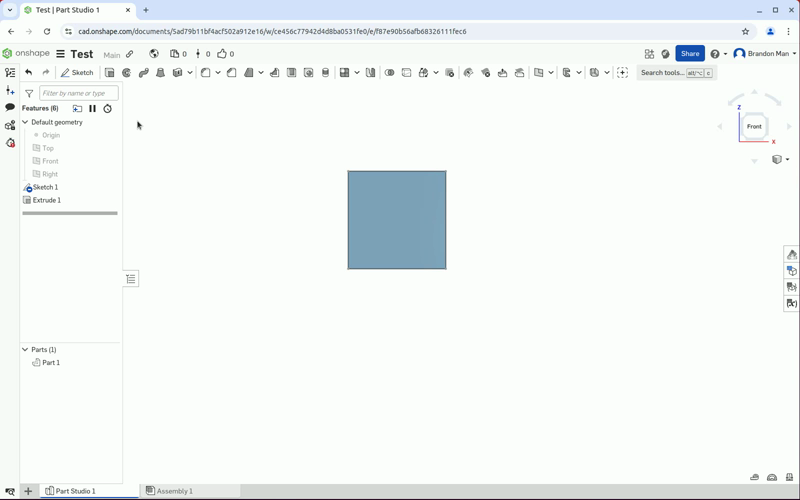
key(shift+h)
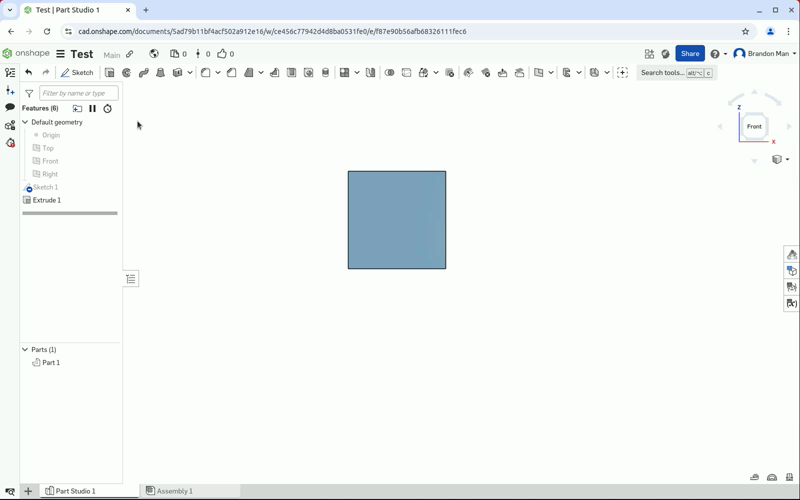
mouse_move(73, 189)
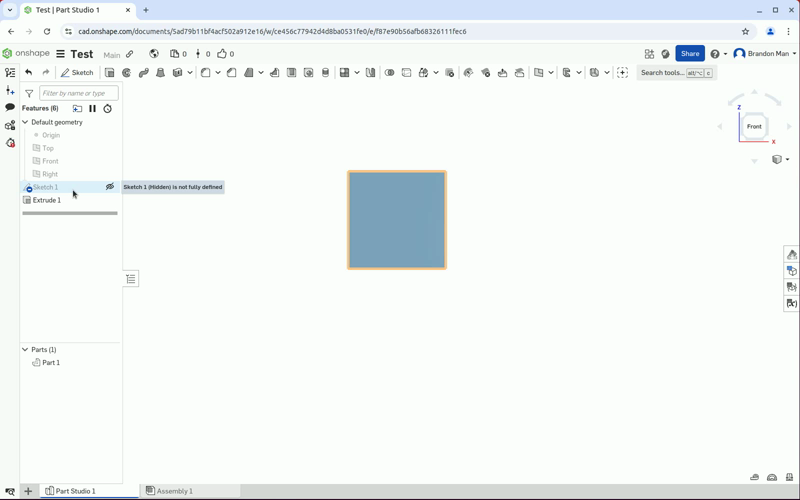
click(73, 189)
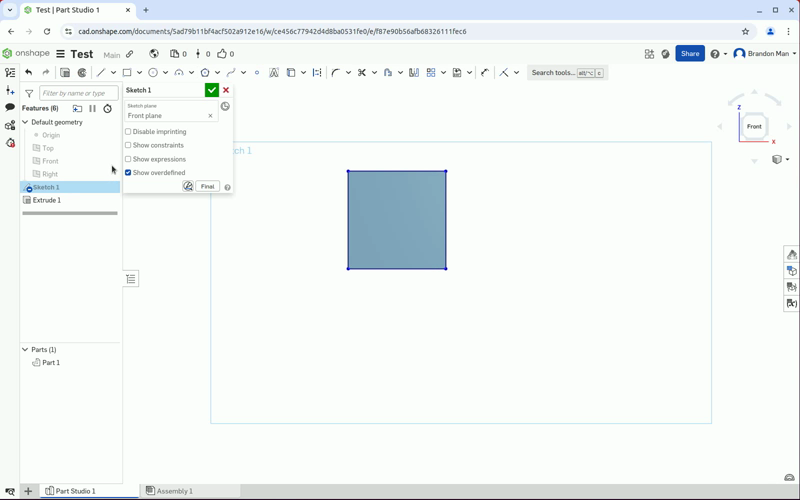
mouse_move(229, 92)
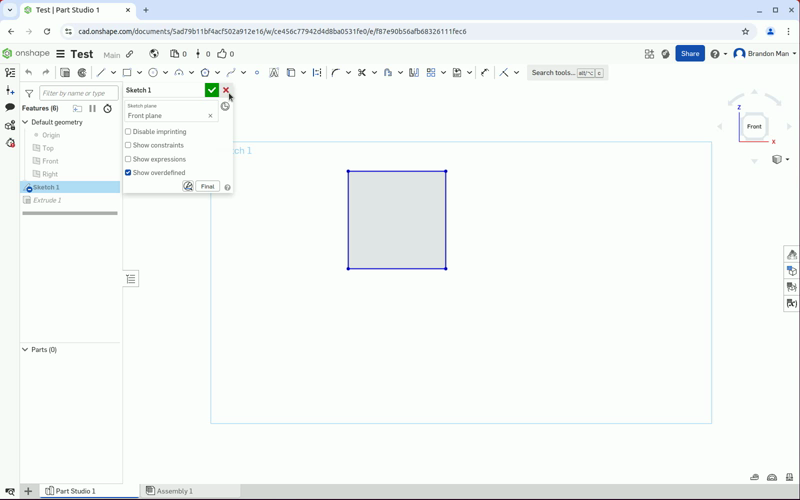
click(229, 92)
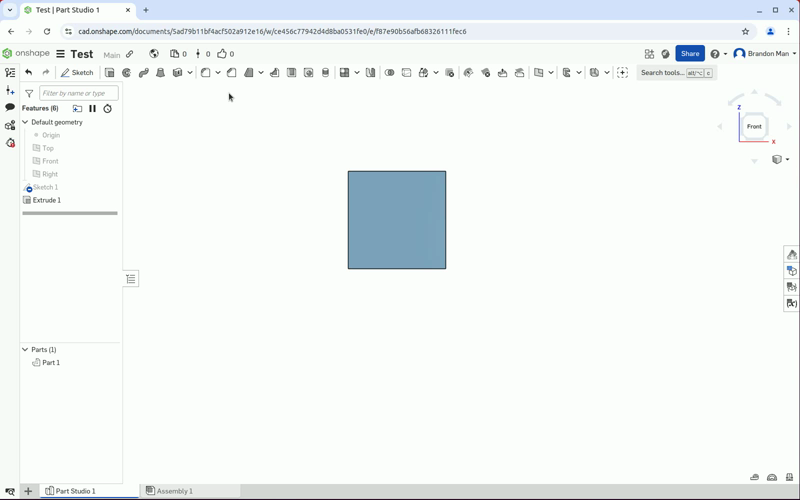
mouse_move(541, 75)
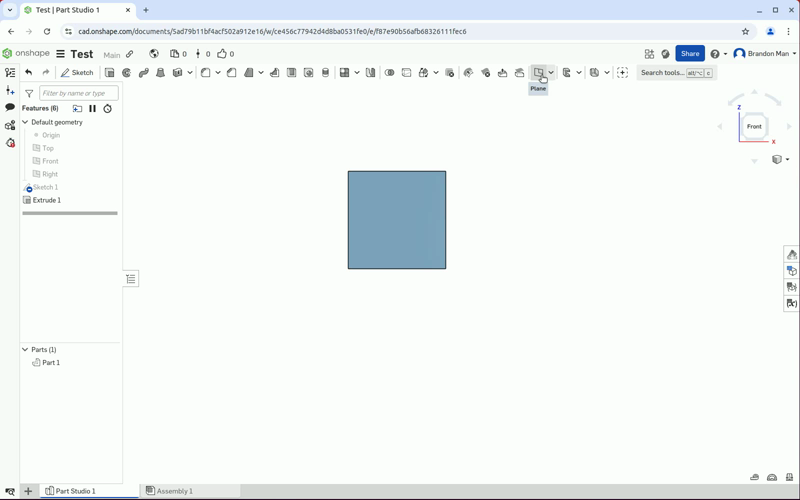
click(541, 75)
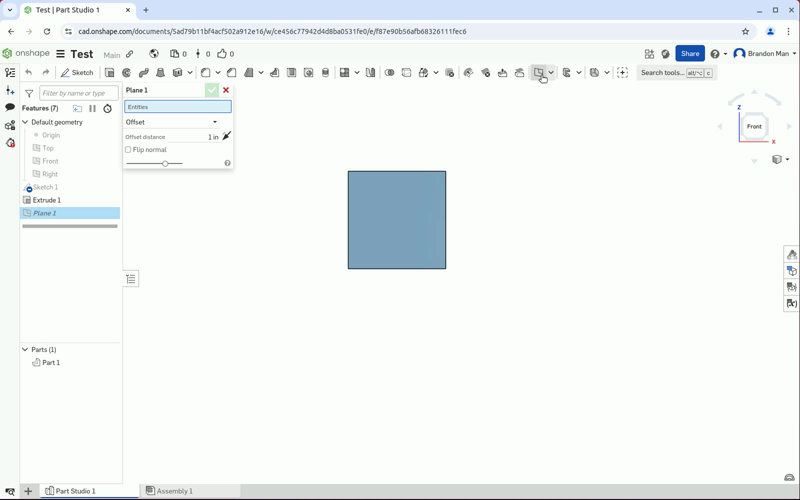
mouse_move(73, 163)
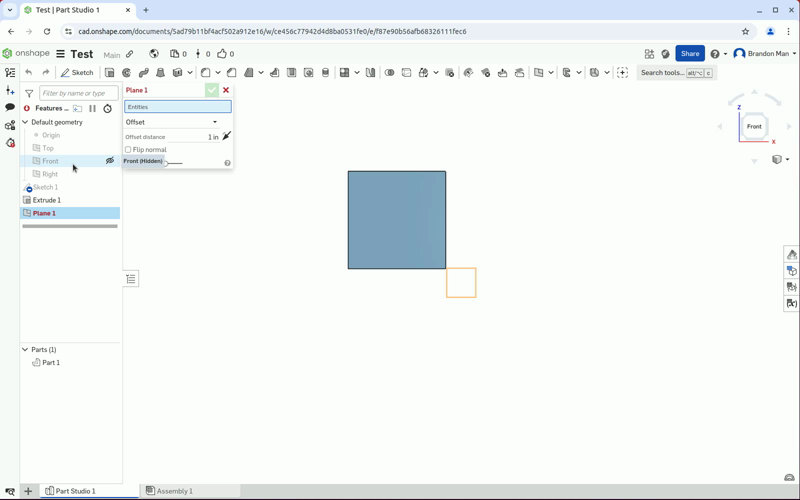
click(73, 163)
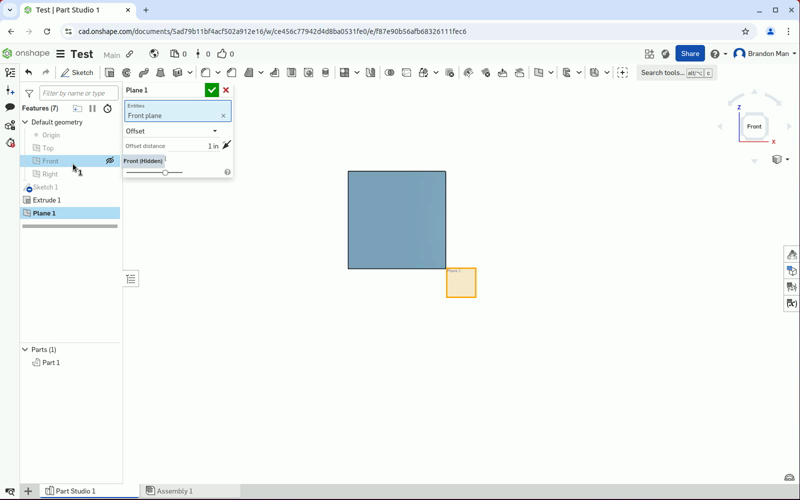
key(tab, 2)
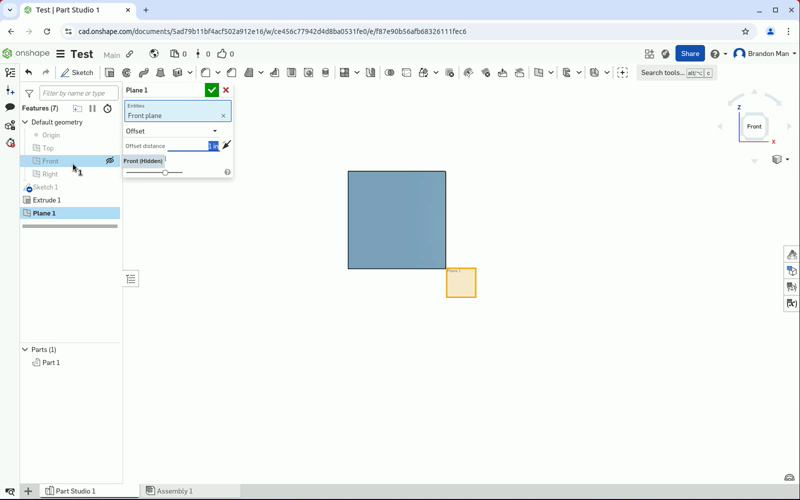
text(0.709)
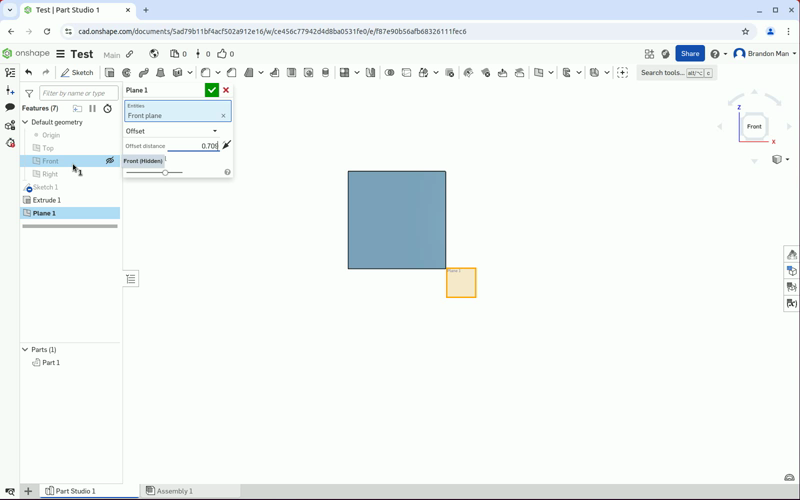
key(enter, 2)
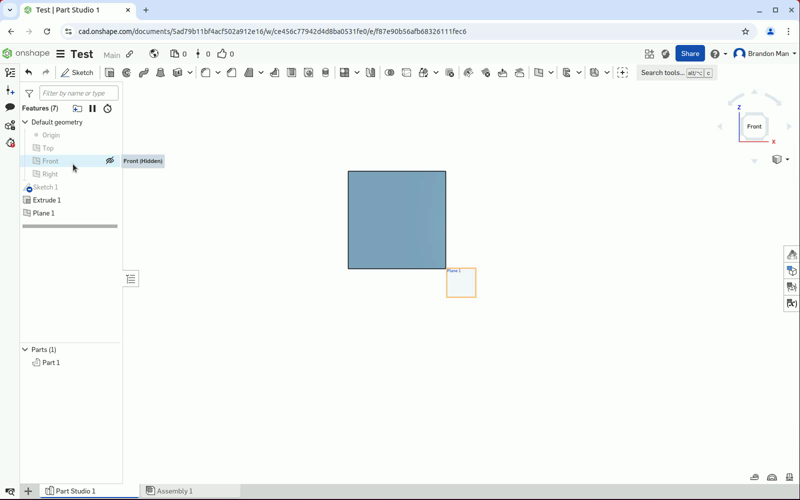
key(shift+s)
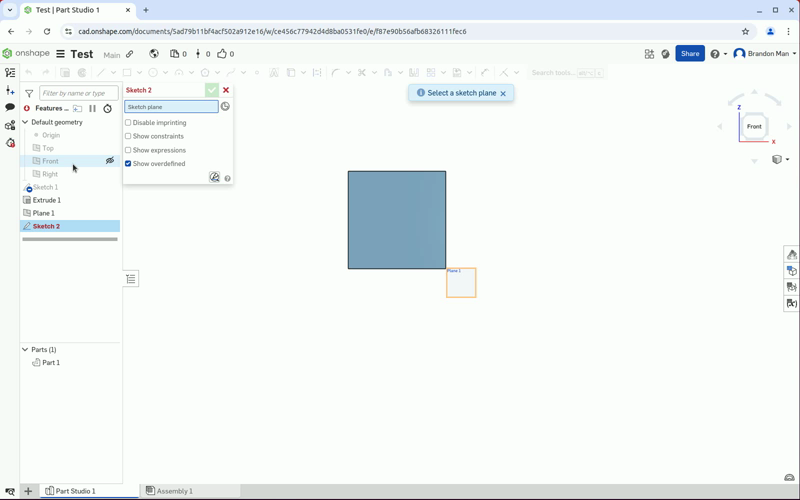
mouse_move(73, 215)
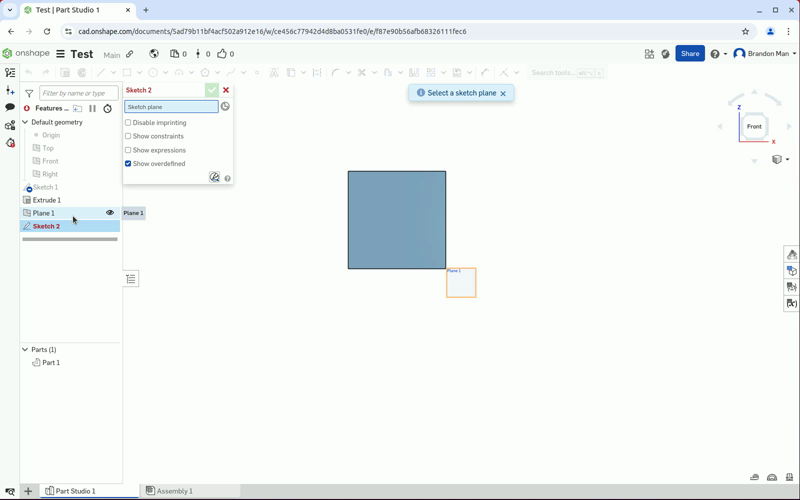
click(73, 215)
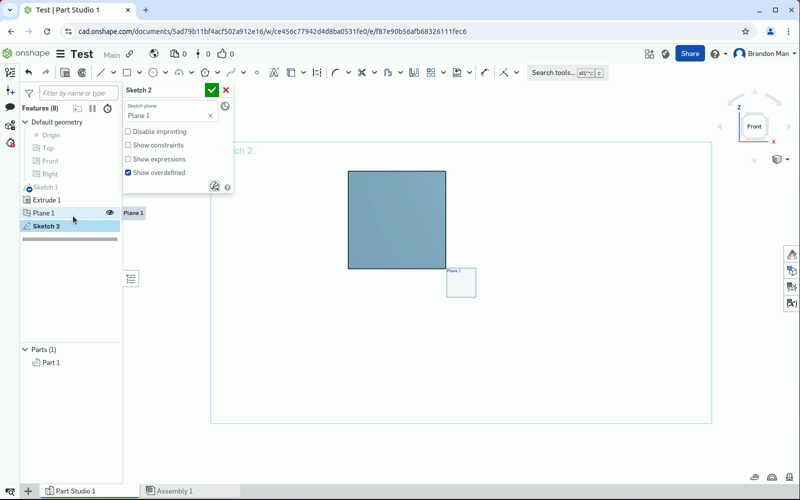
mouse_move(73, 352)
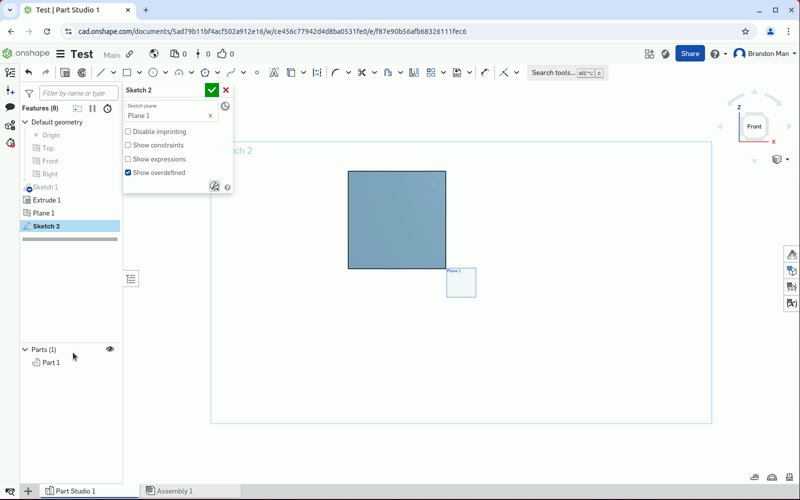
key(y)
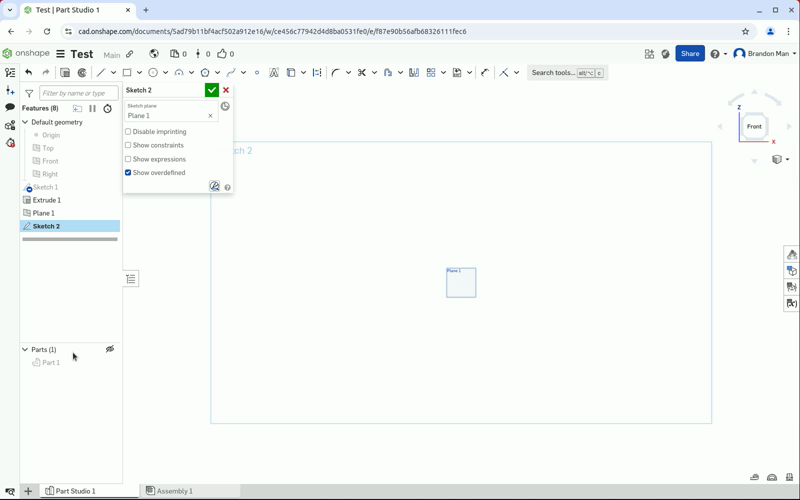
key(l)
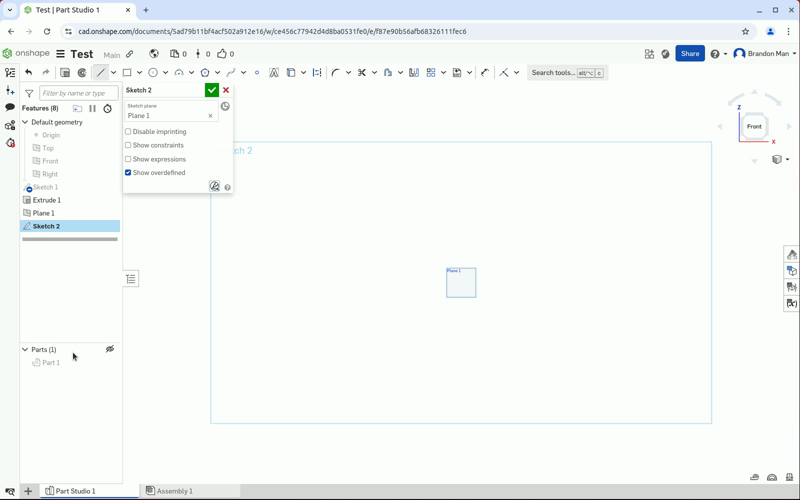
key_down(shift)
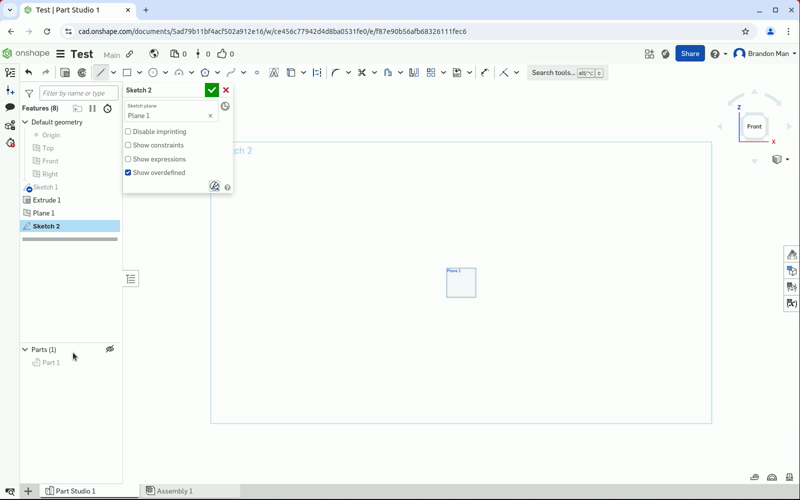
mouse_move(348, 187)
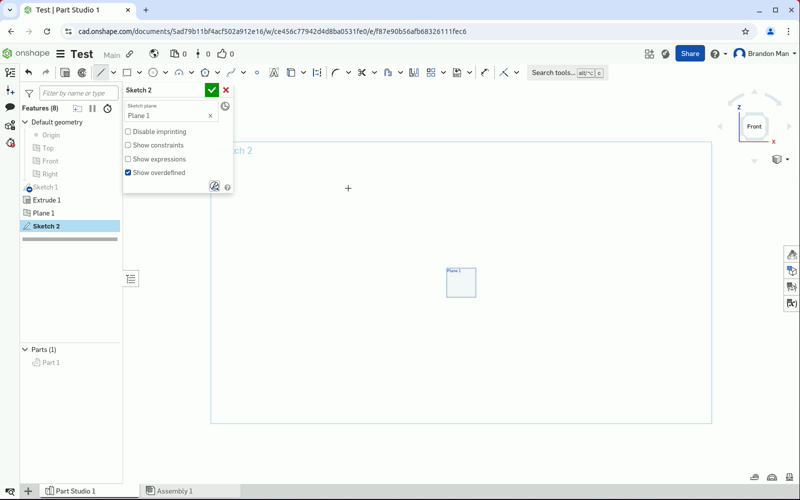
click(348, 187)
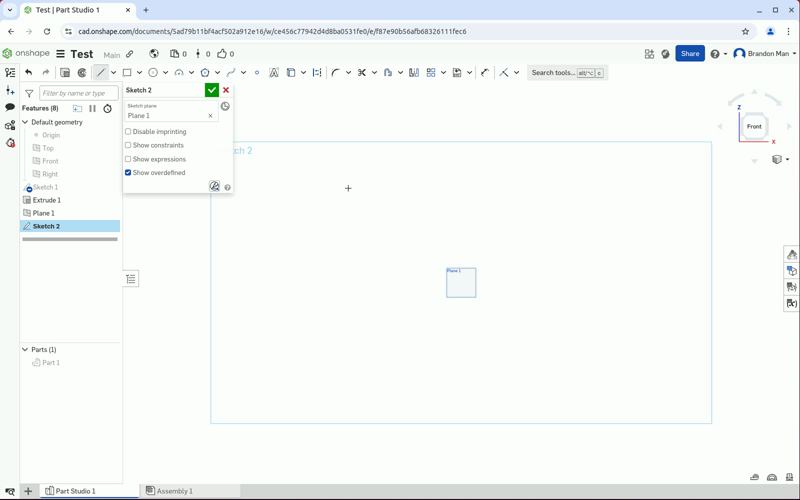
key_up(shift)
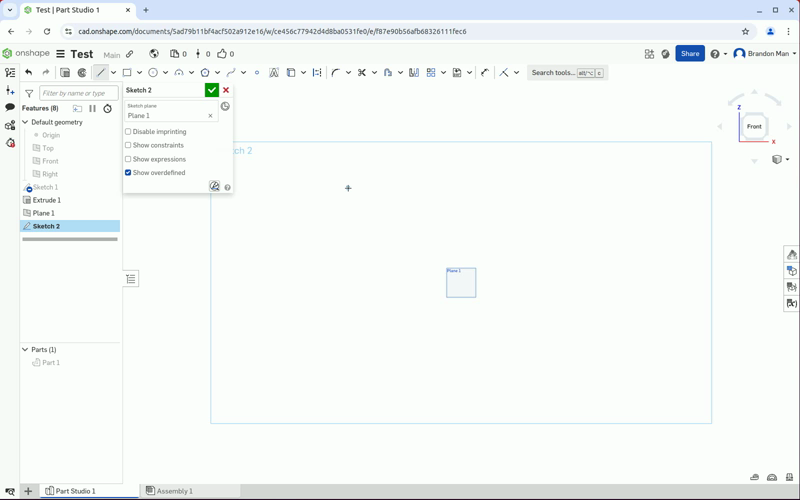
key_down(shift)
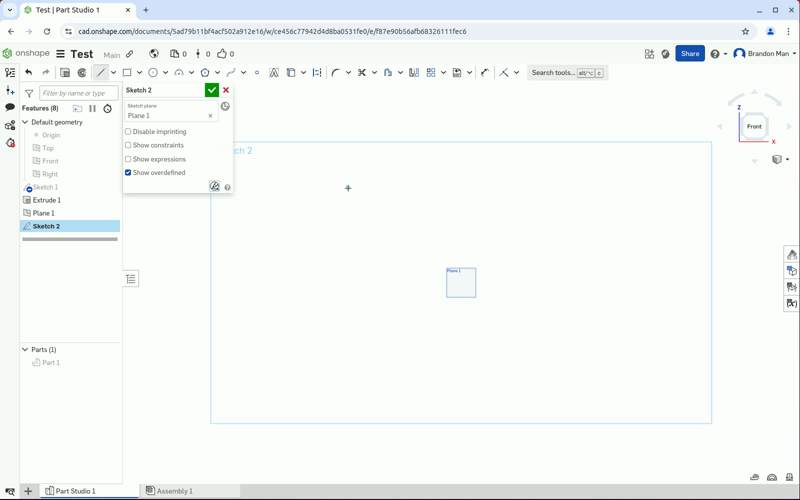
mouse_move(378, 187)
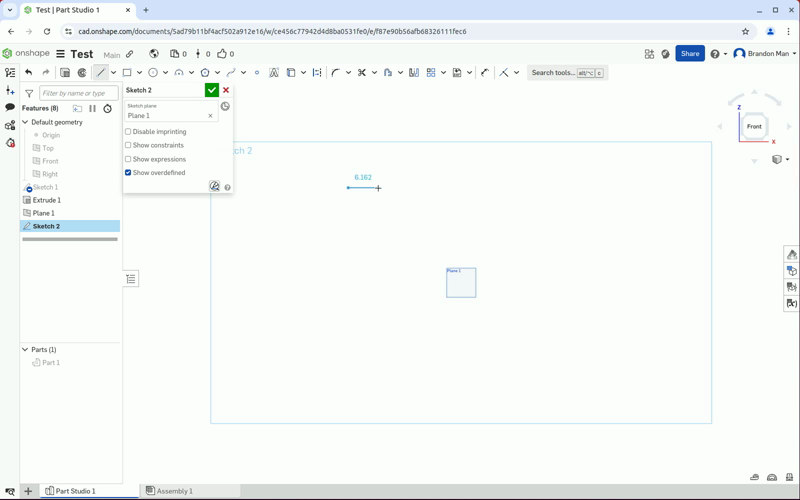
mouse_move(356, 170)
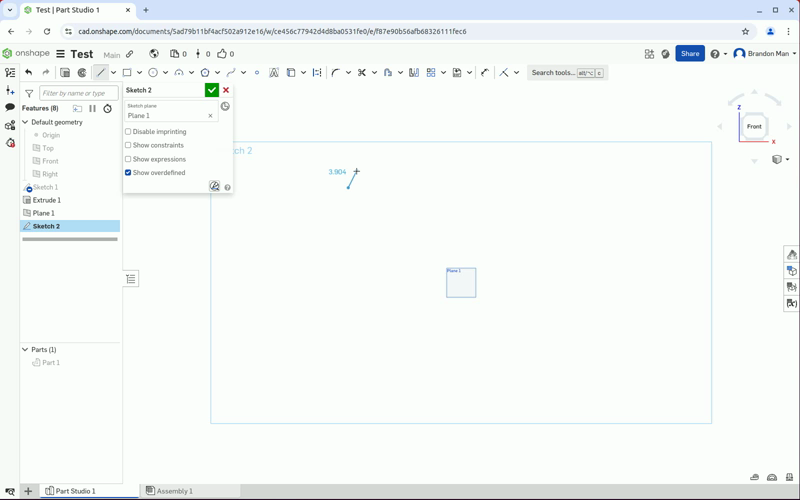
click(356, 170)
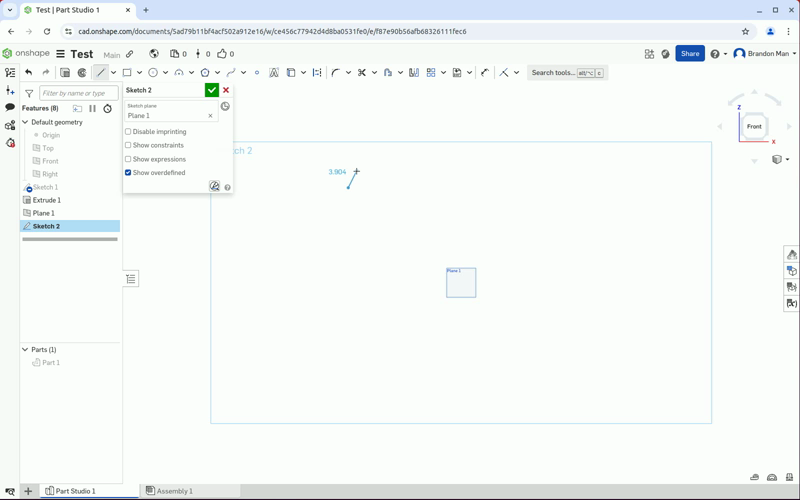
key_up(shift)
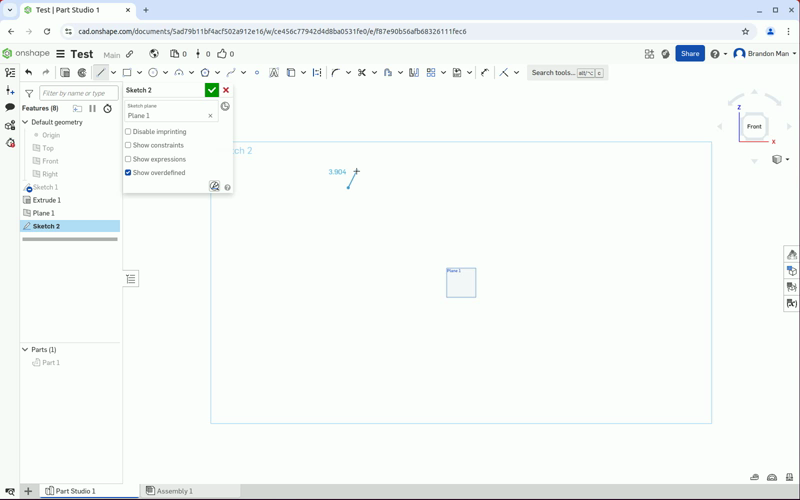
key_down(shift)
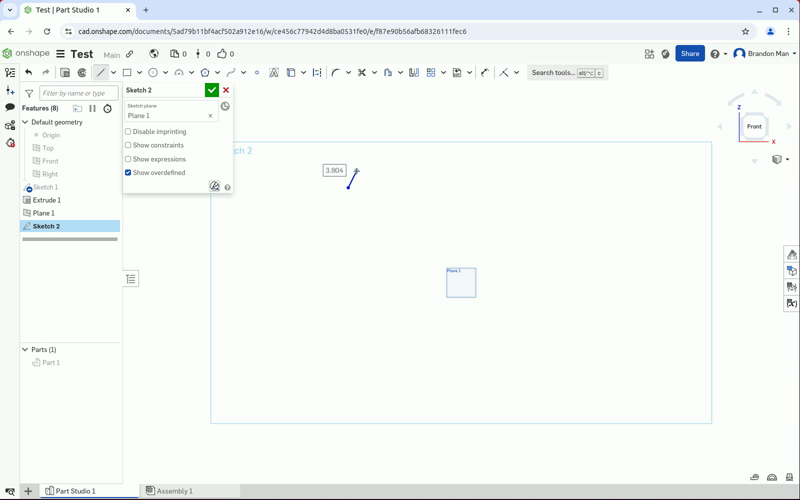
mouse_move(386, 170)
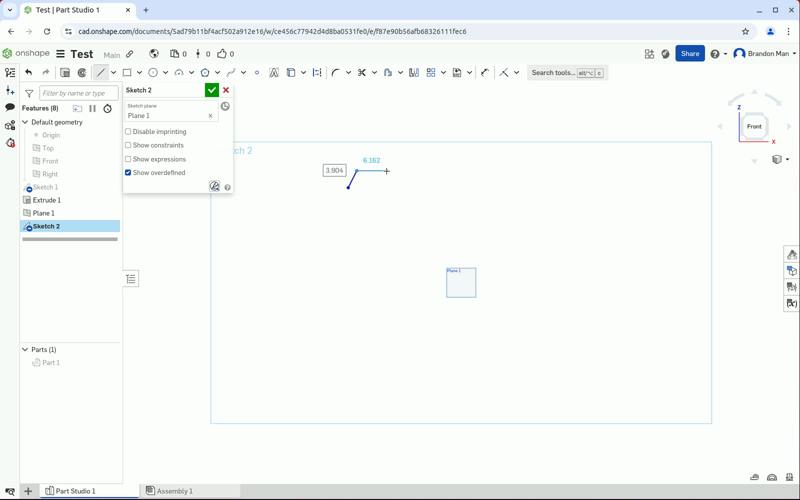
mouse_move(348, 170)
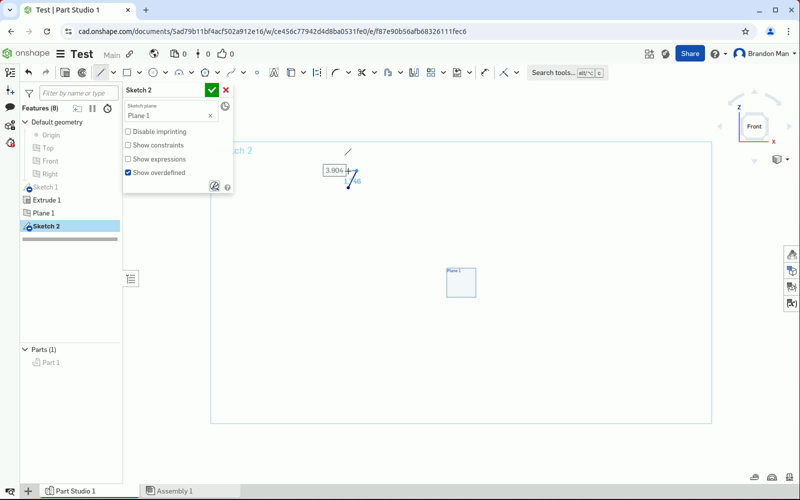
click(348, 170)
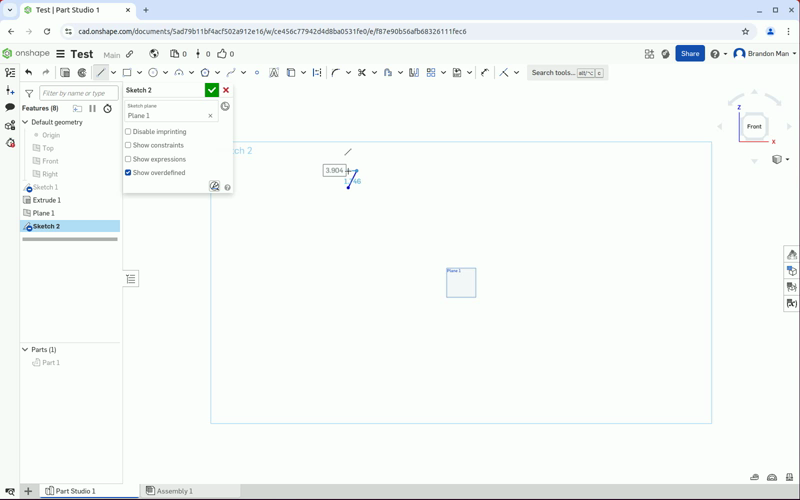
key_up(shift)
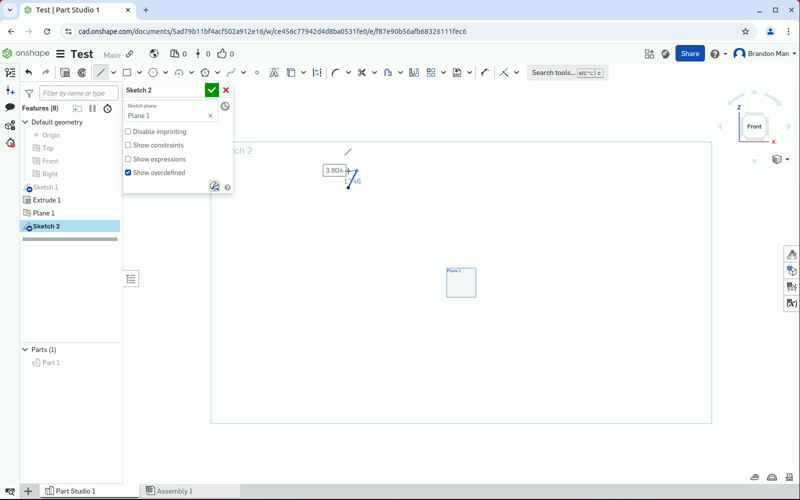
mouse_move(378, 170)
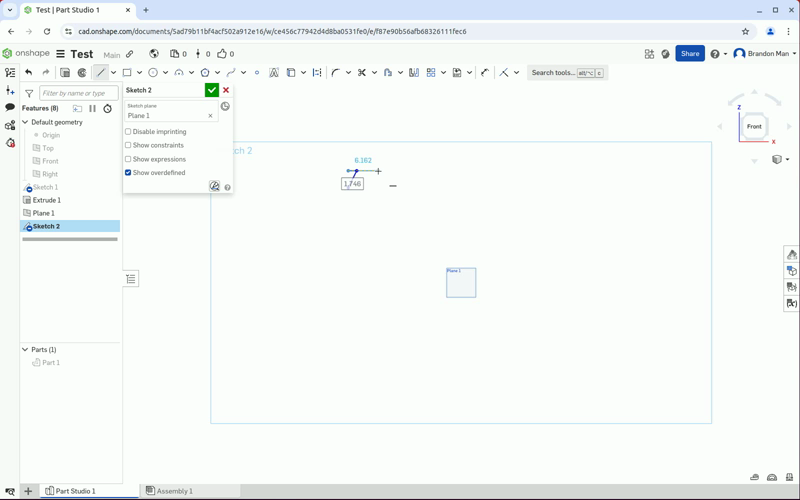
key_down(shift)
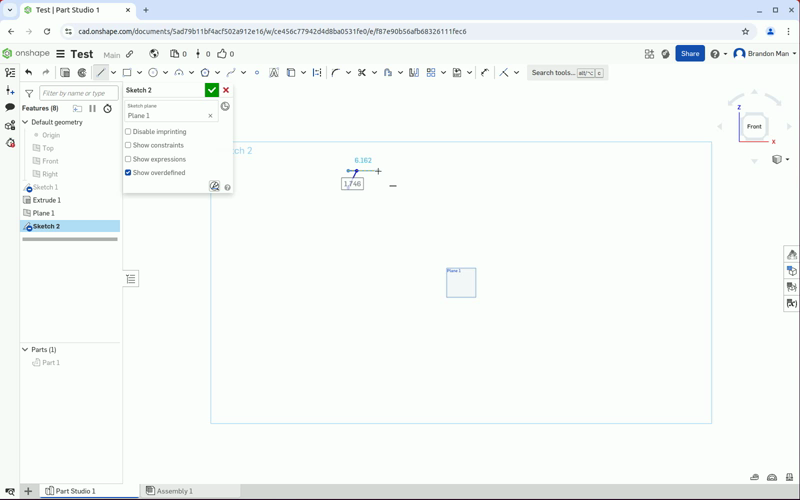
mouse_move(348, 187)
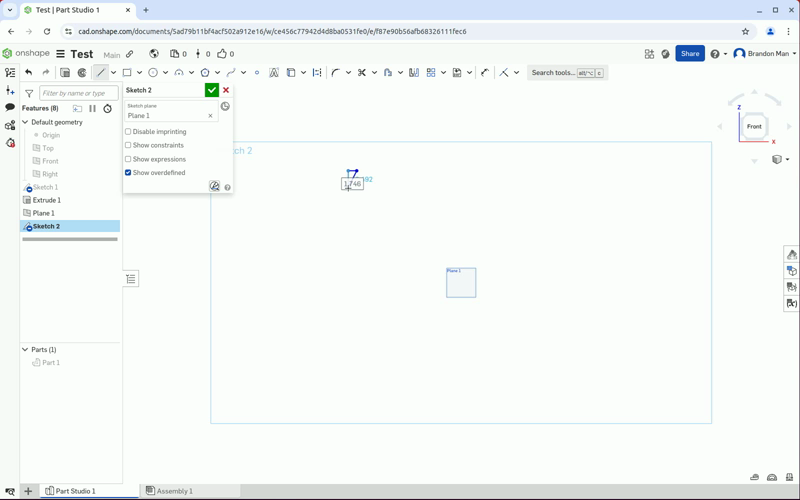
key_up(shift)
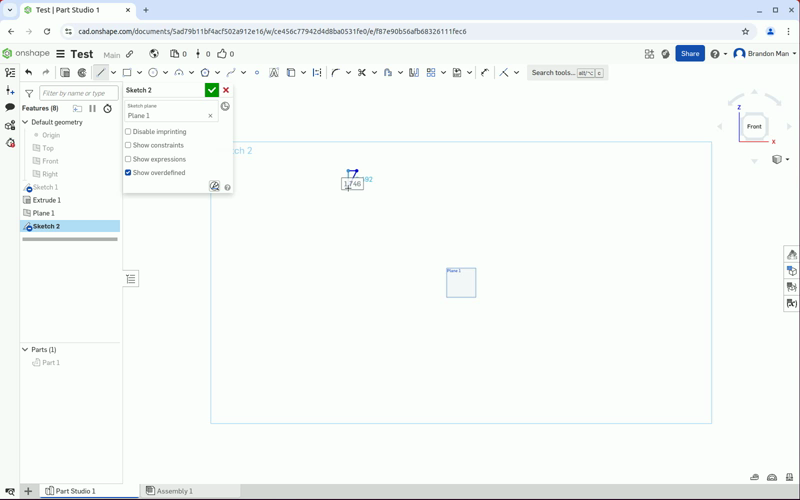
click(348, 187)
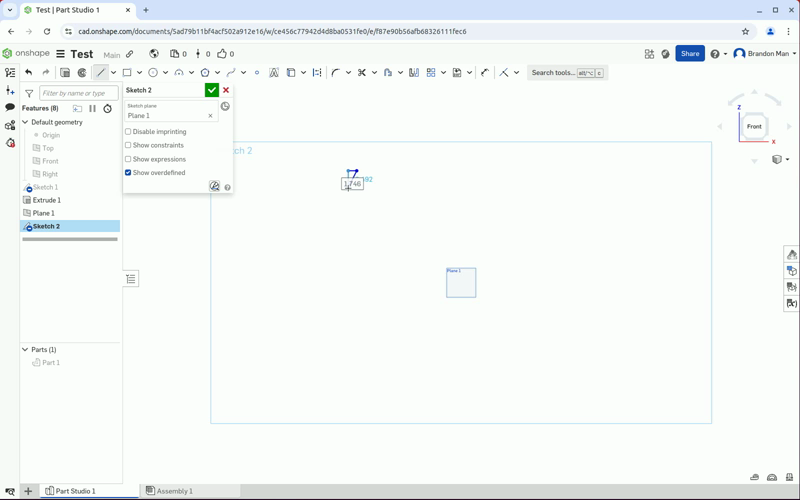
key(esc)
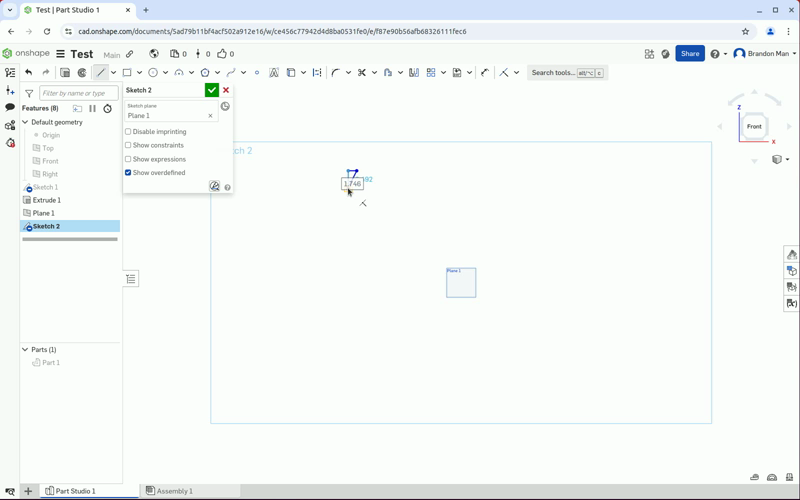
mouse_move(349, 173)
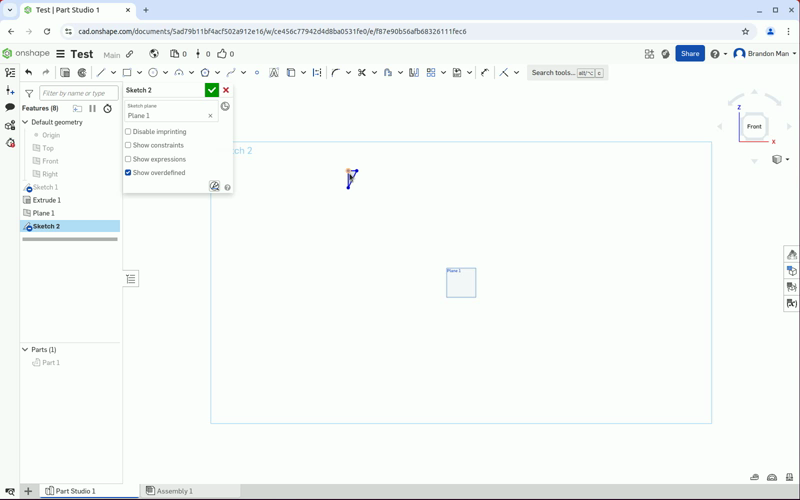
scroll(6)
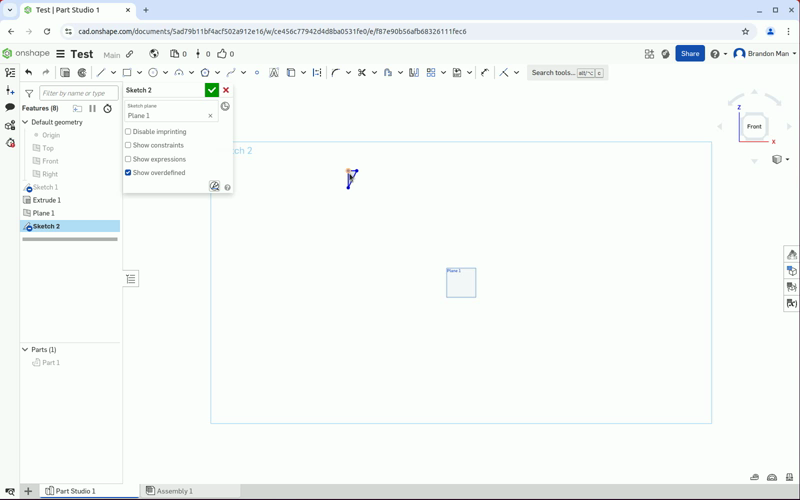
scroll(6)
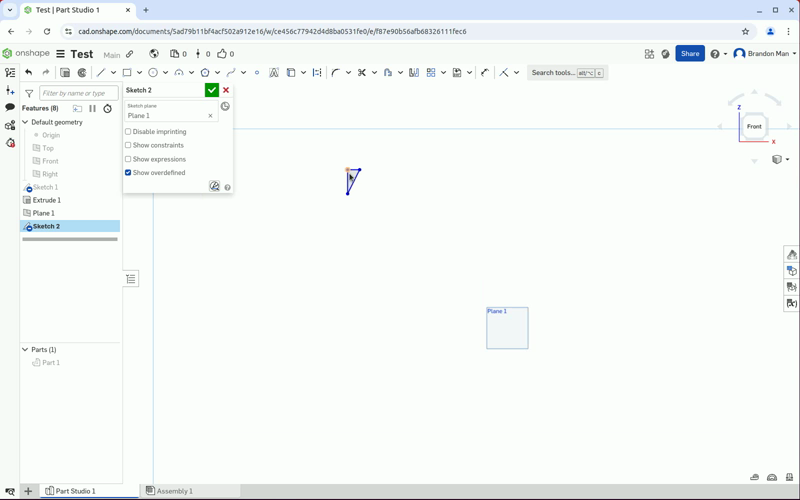
scroll(6)
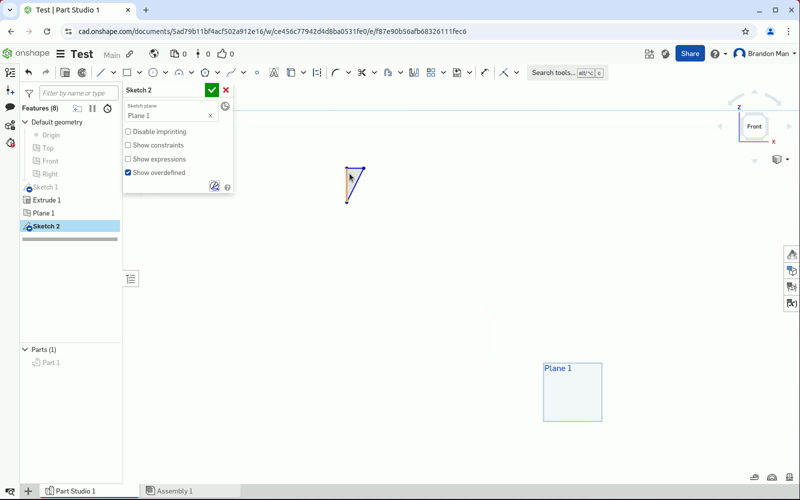
scroll(6)
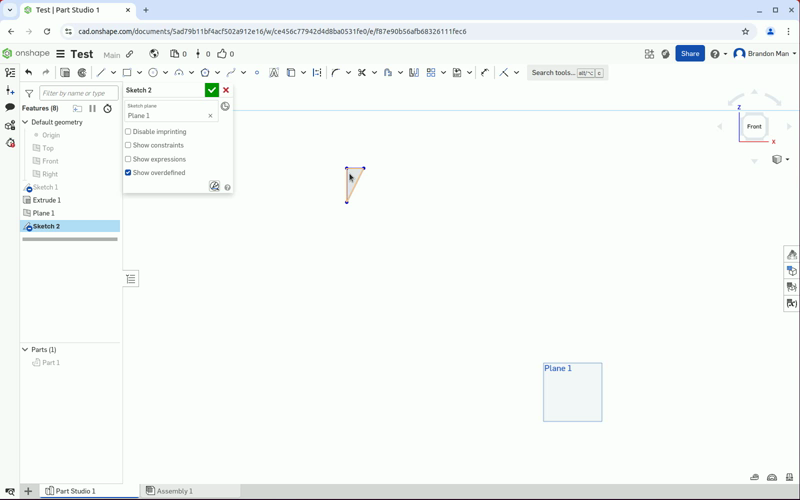
scroll(6)
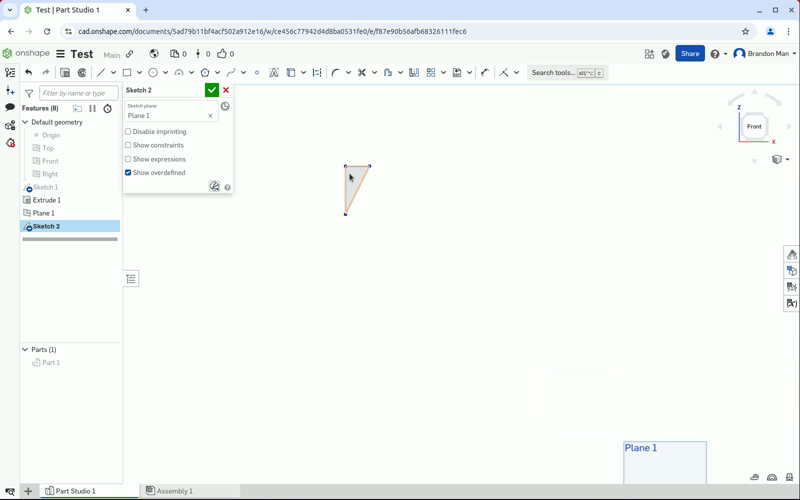
scroll(6)
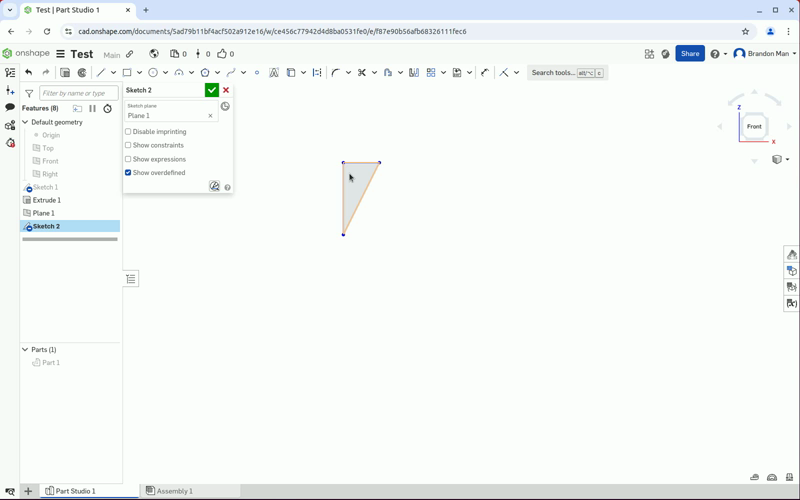
scroll(6)
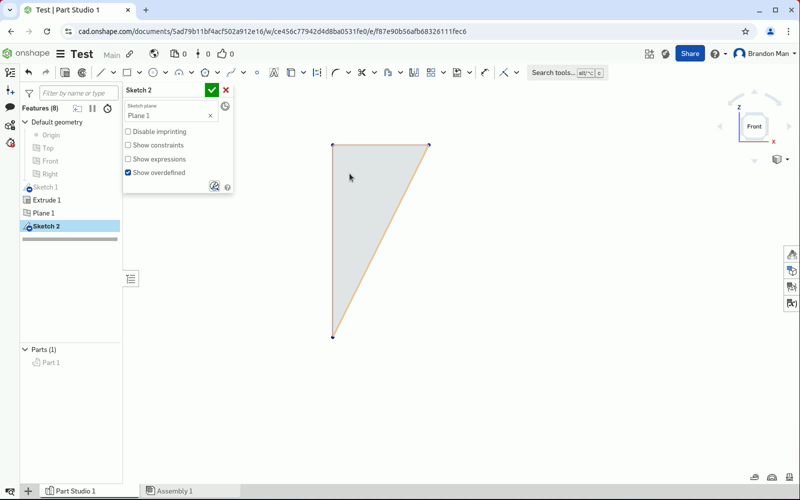
click(349, 173)
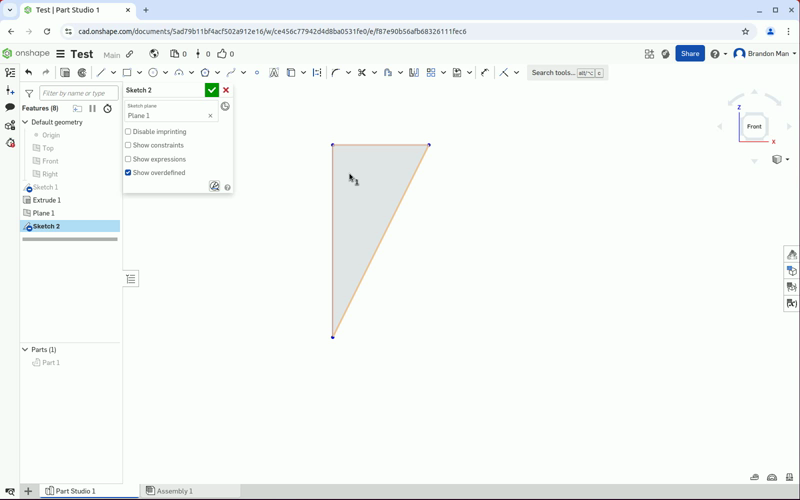
scroll(-6)
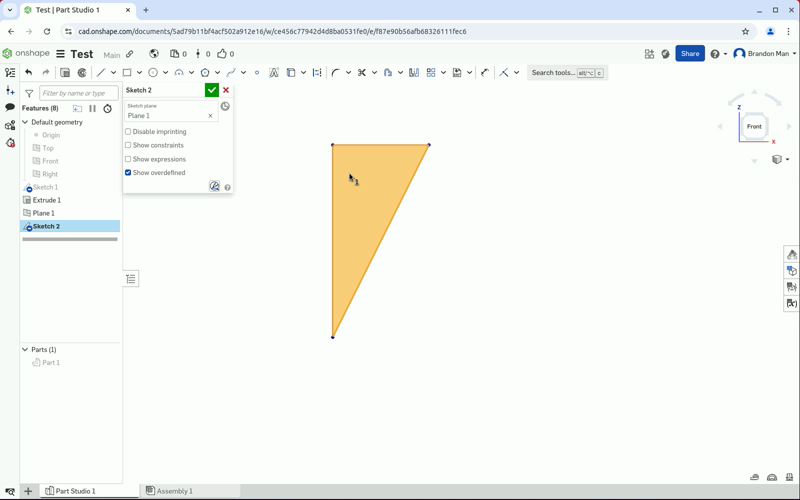
scroll(-6)
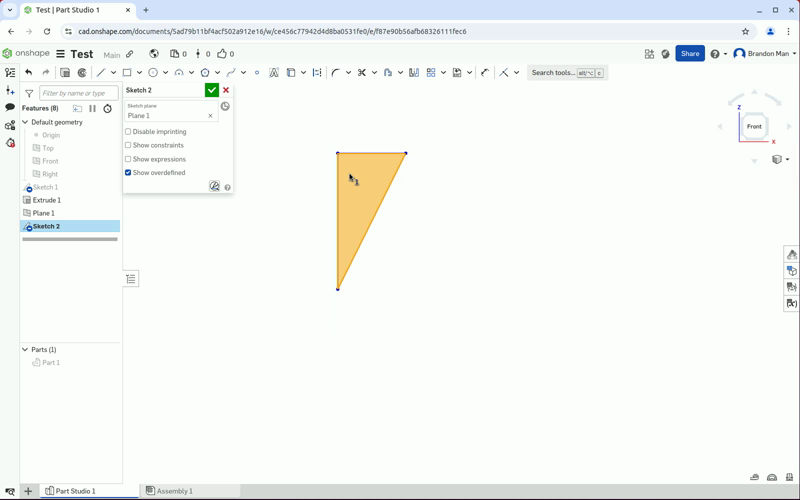
scroll(-6)
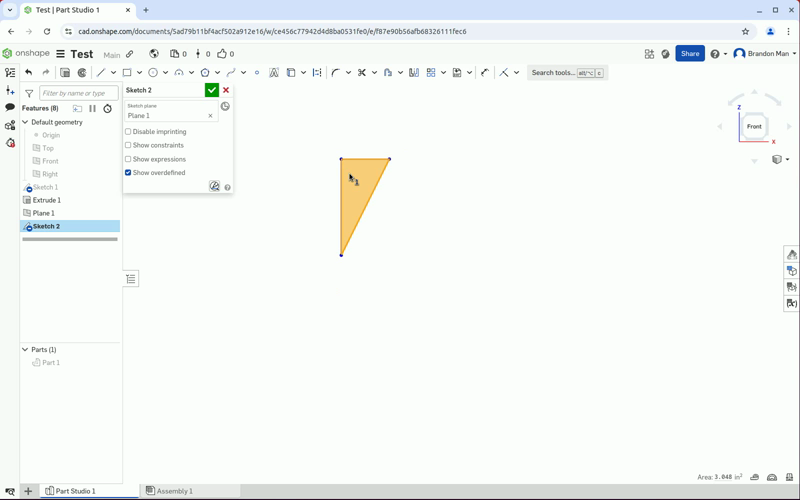
scroll(-6)
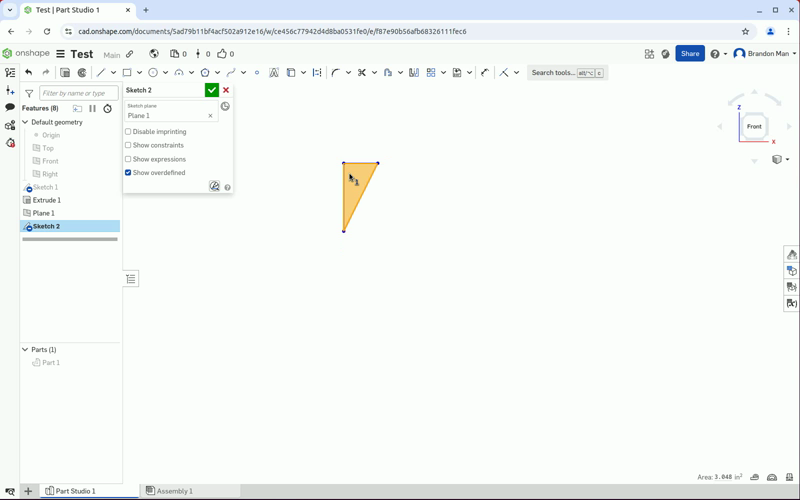
scroll(-6)
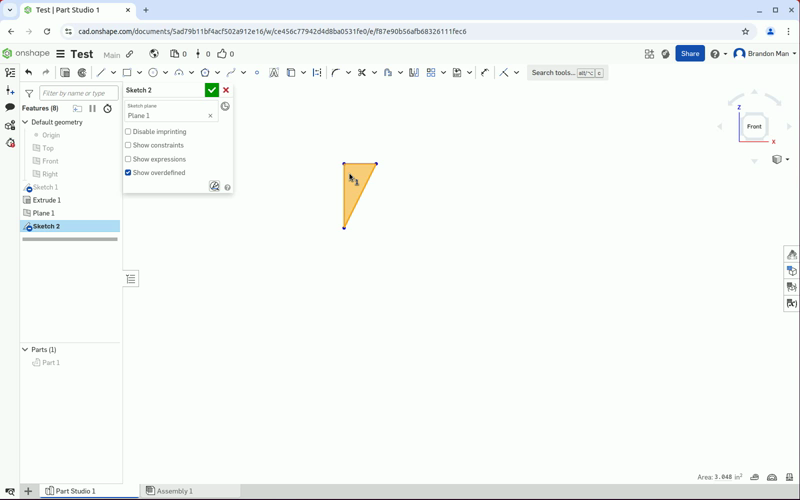
scroll(-6)
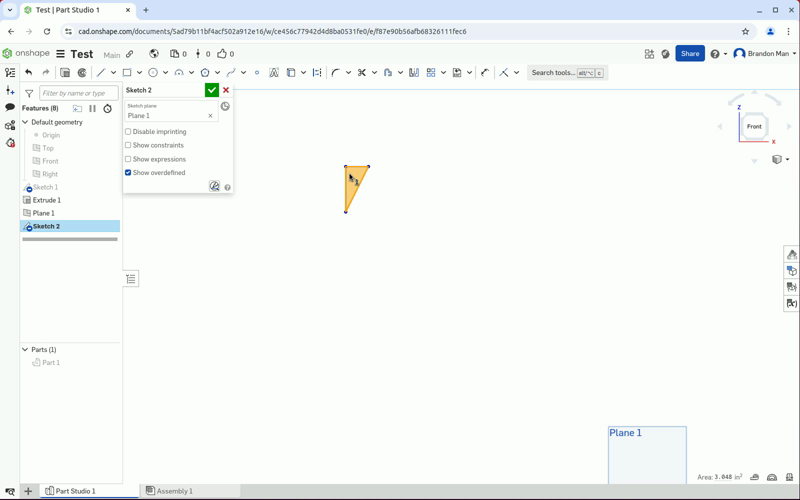
scroll(-6)
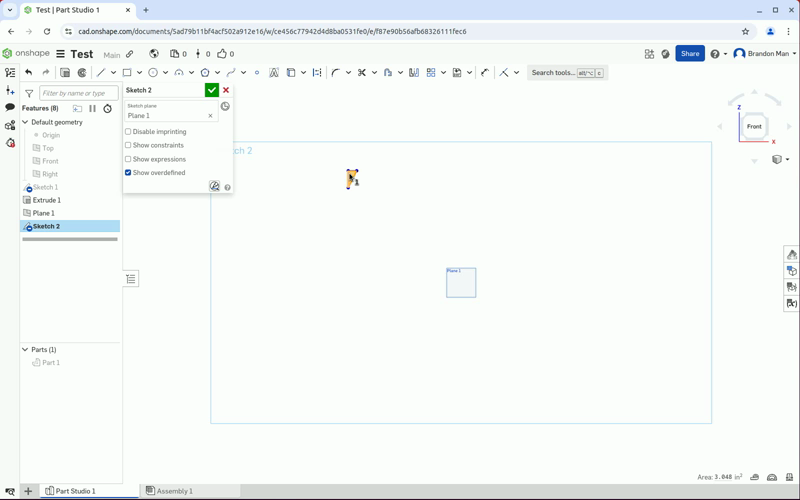
mouse_move(73, 352)
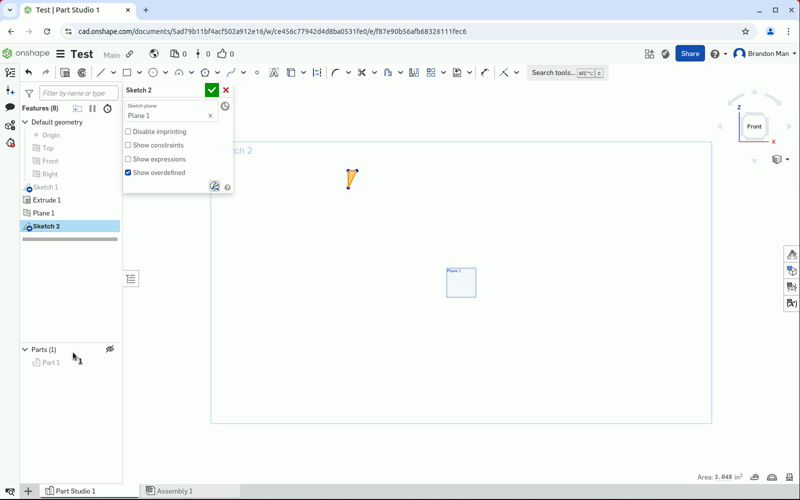
key(shift+y)
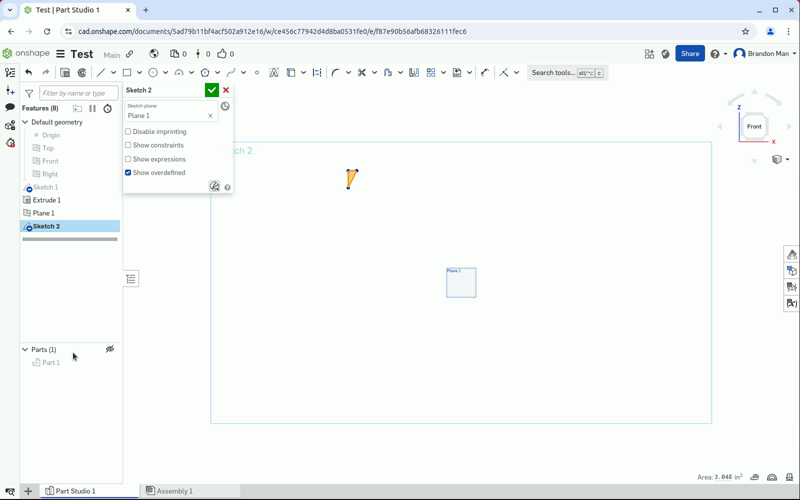
key(shift+e)
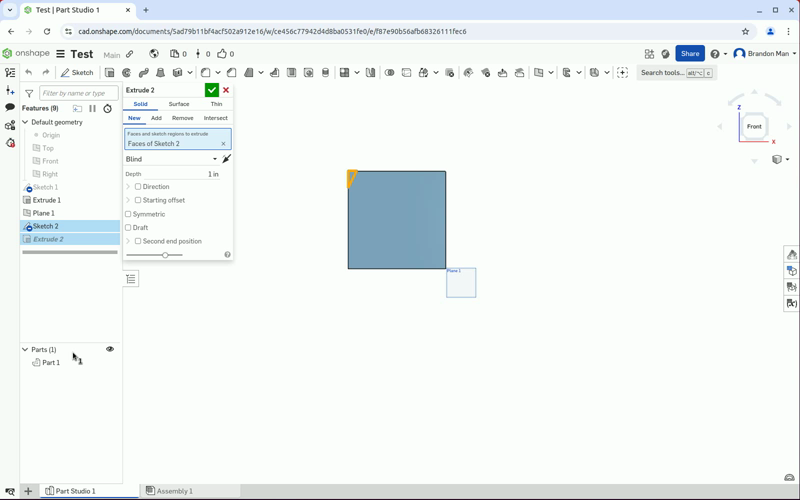
mouse_move(143, 106)
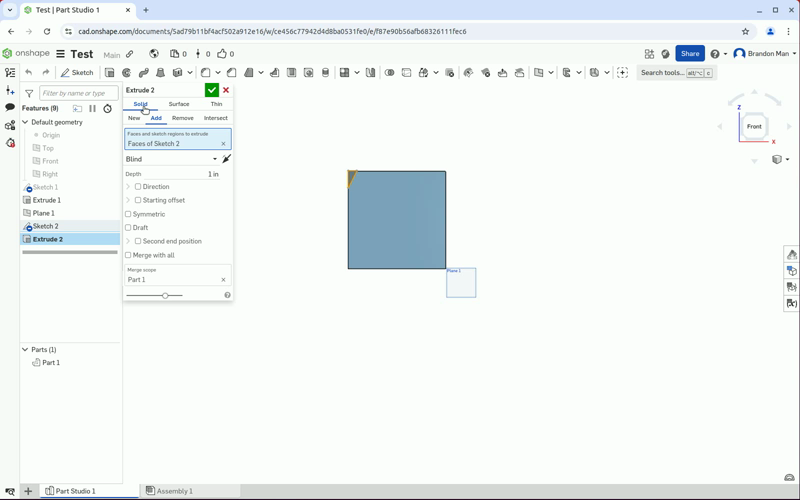
click(143, 106)
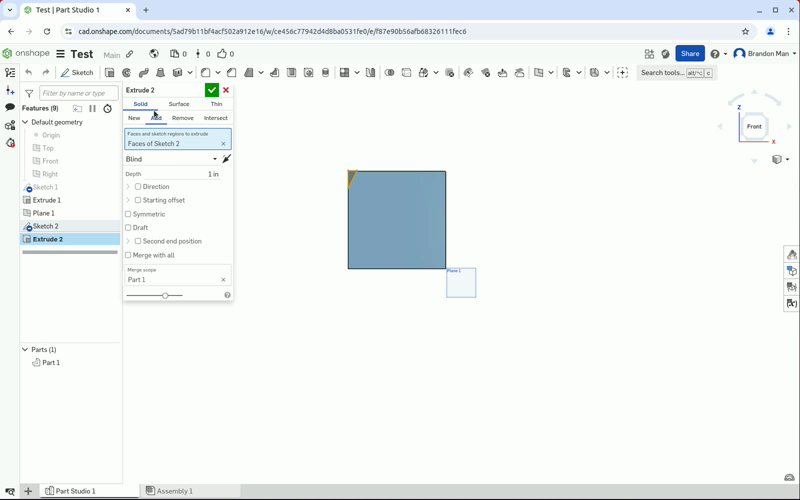
mouse_move(186, 120)
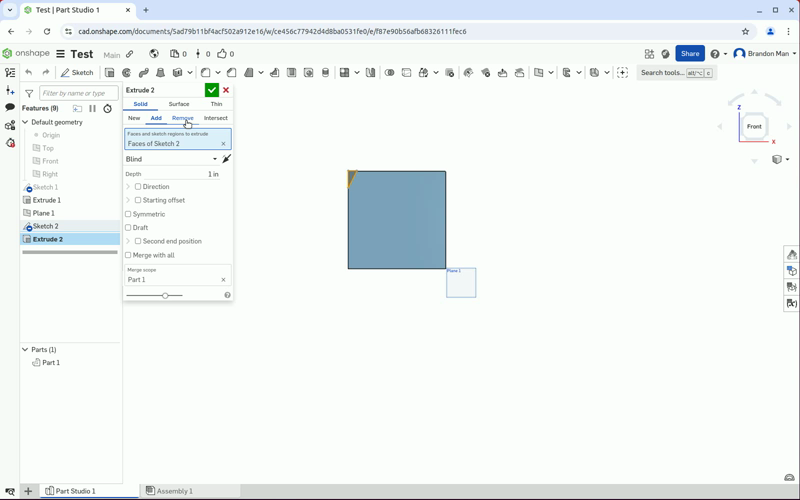
click(186, 120)
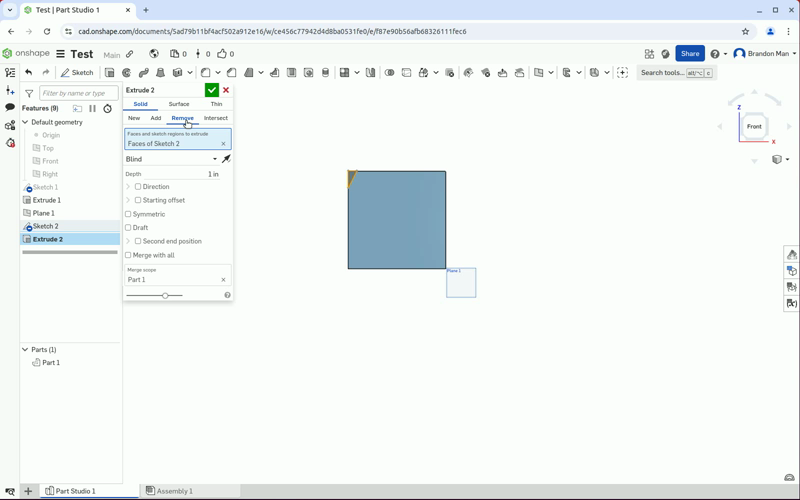
key(tab, 4)
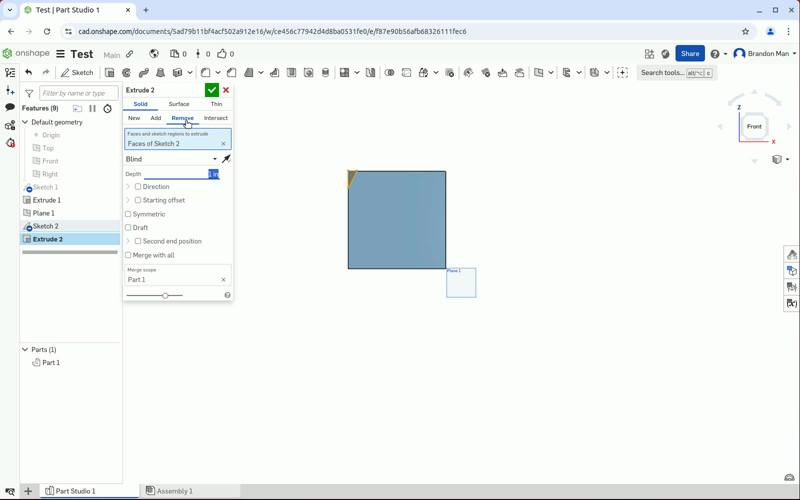
text(3.37)
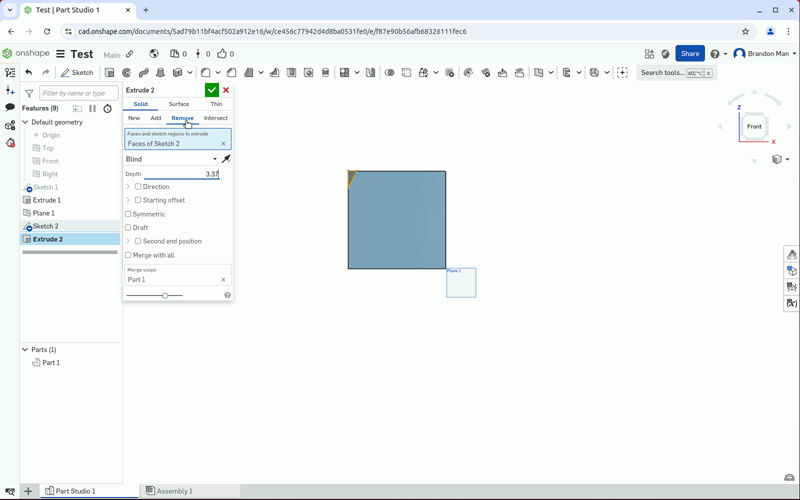
key(tab, 6)
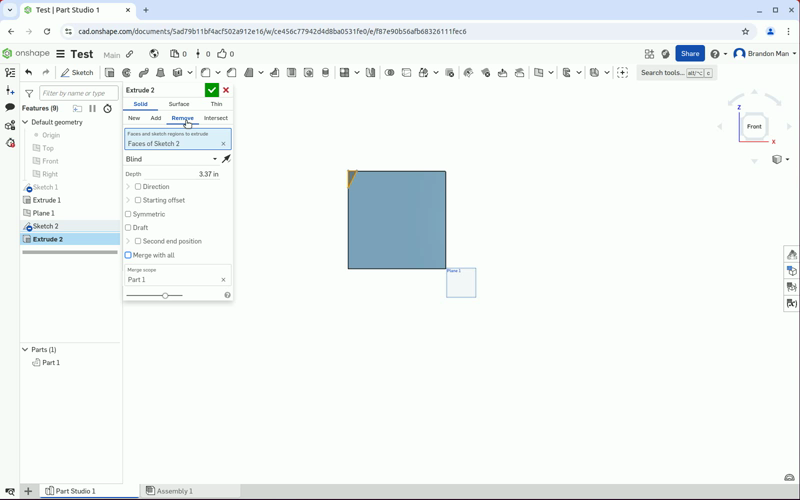
key(space)
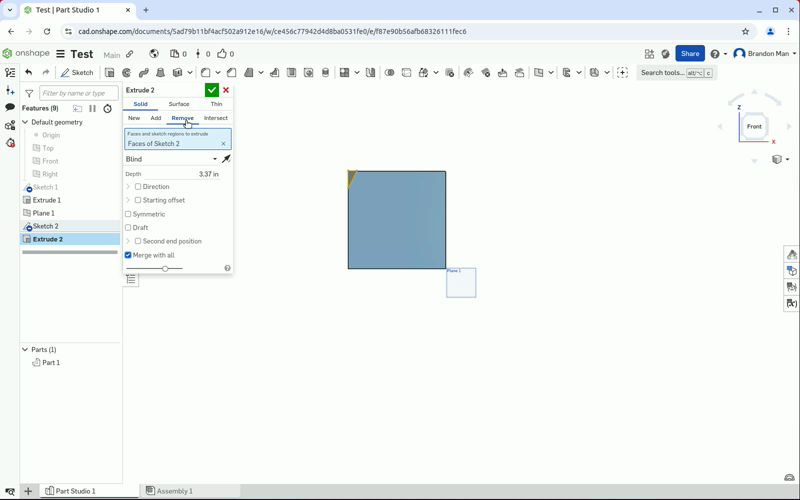
key(enter)
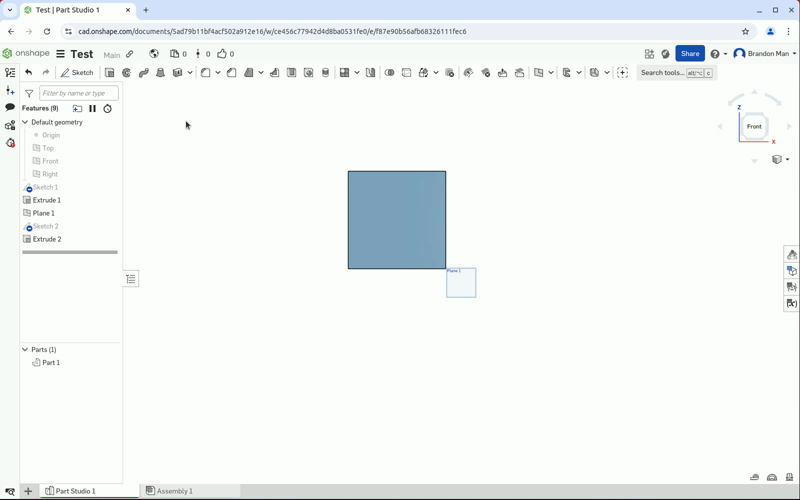
key(shift+h)
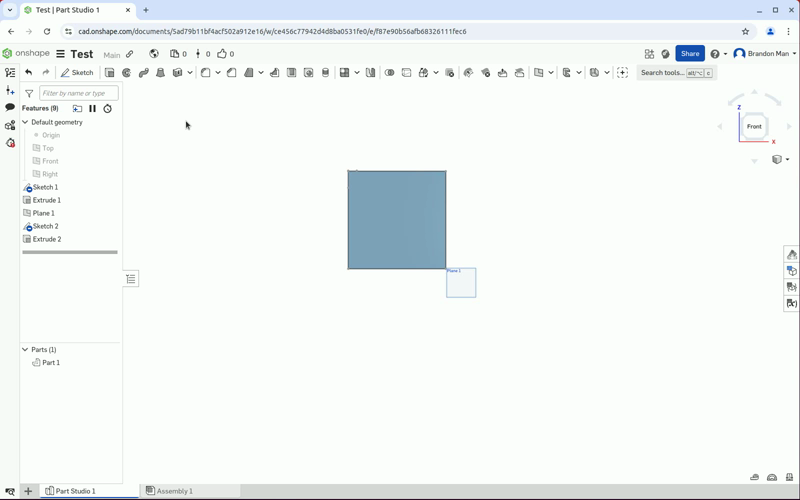
key(shift+h)
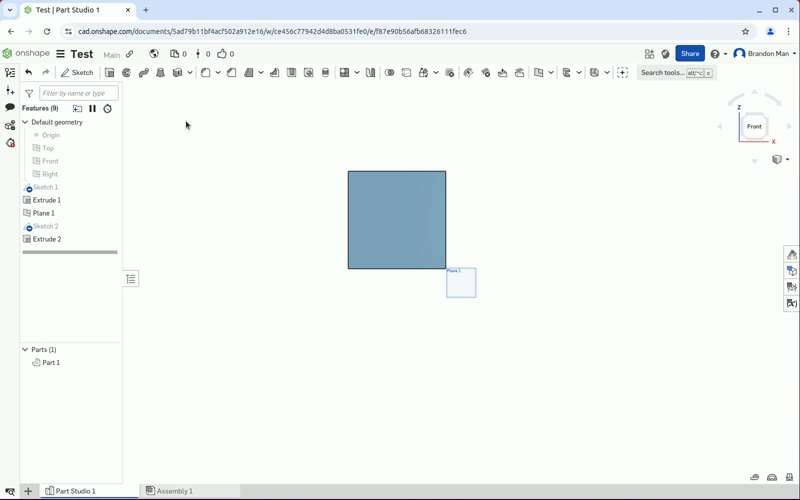
mouse_move(73, 189)
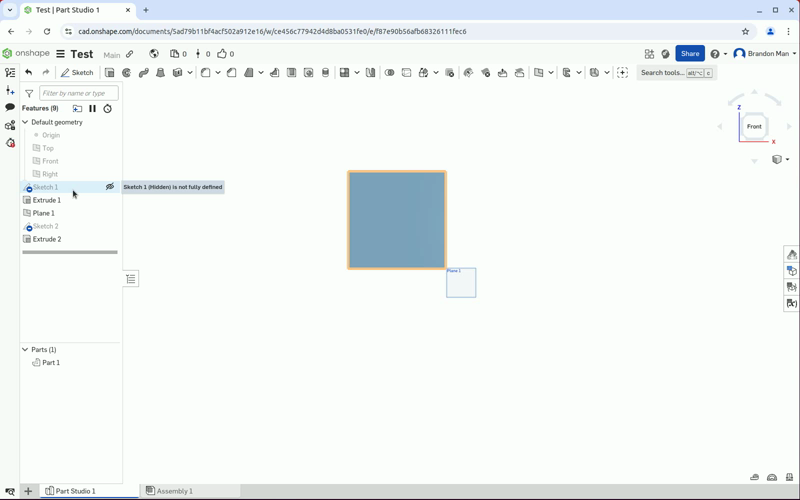
click(73, 189)
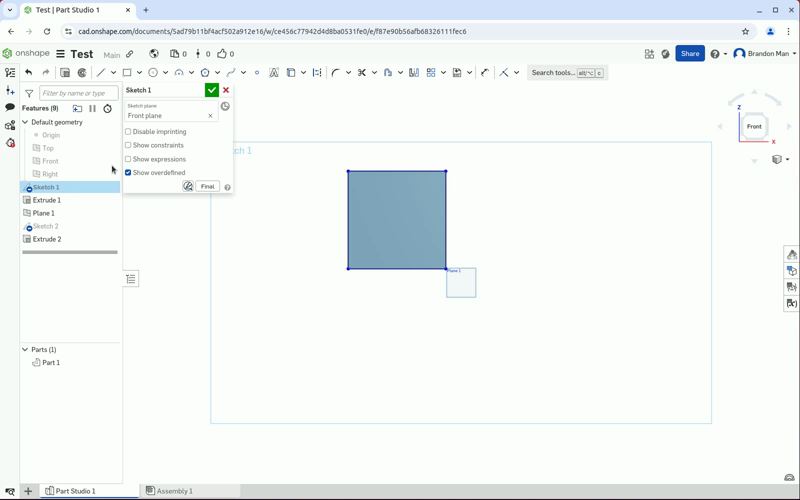
mouse_move(229, 92)
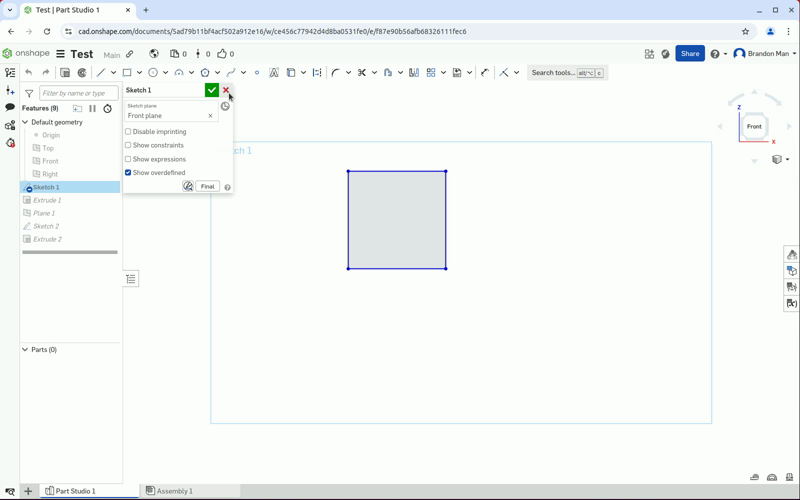
click(229, 92)
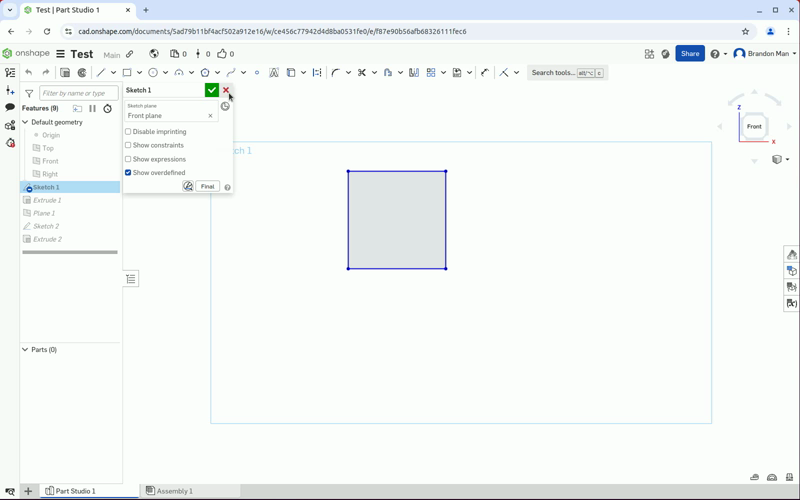
key(shift+s)
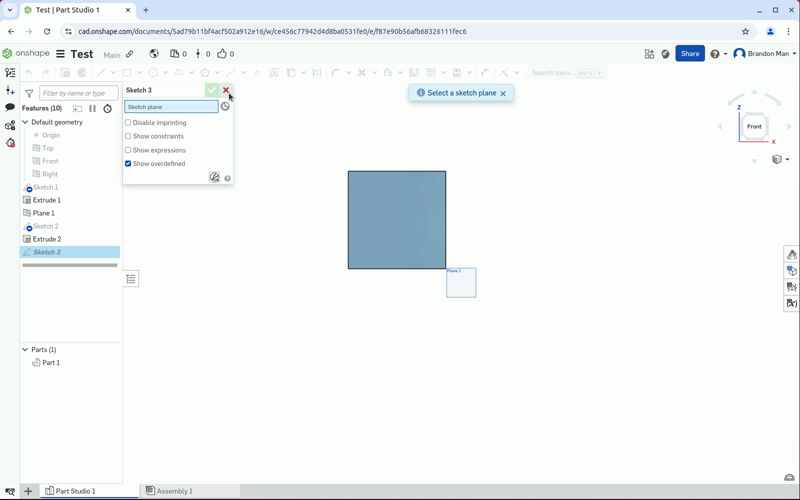
mouse_move(73, 215)
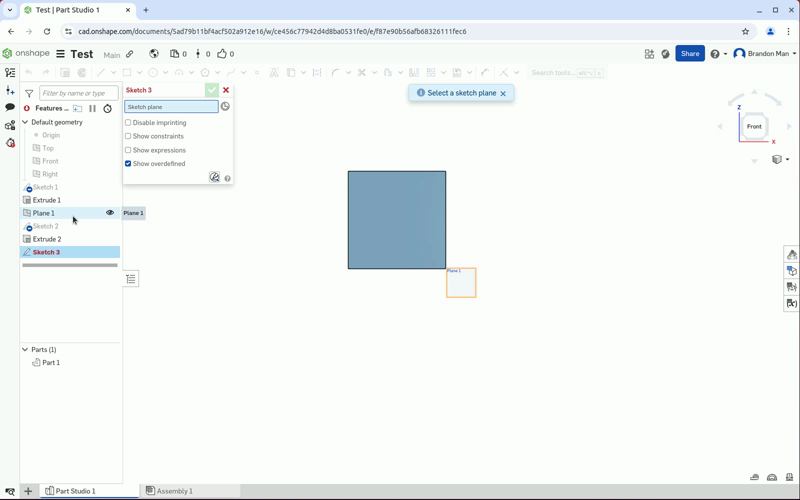
click(73, 215)
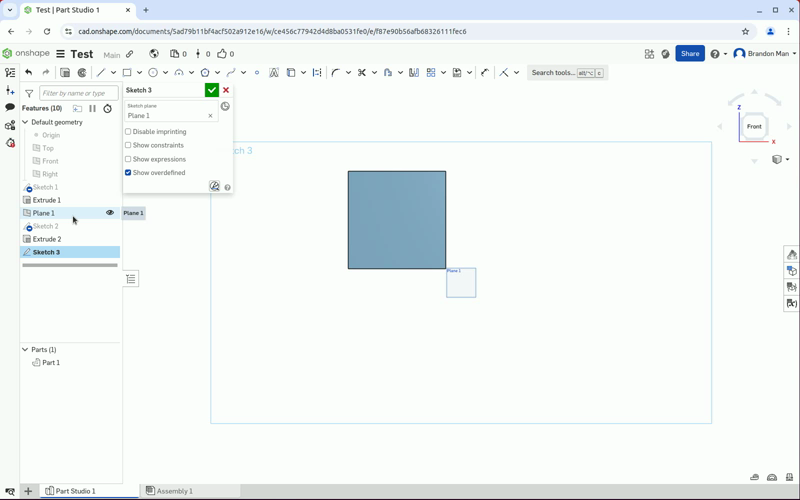
mouse_move(73, 352)
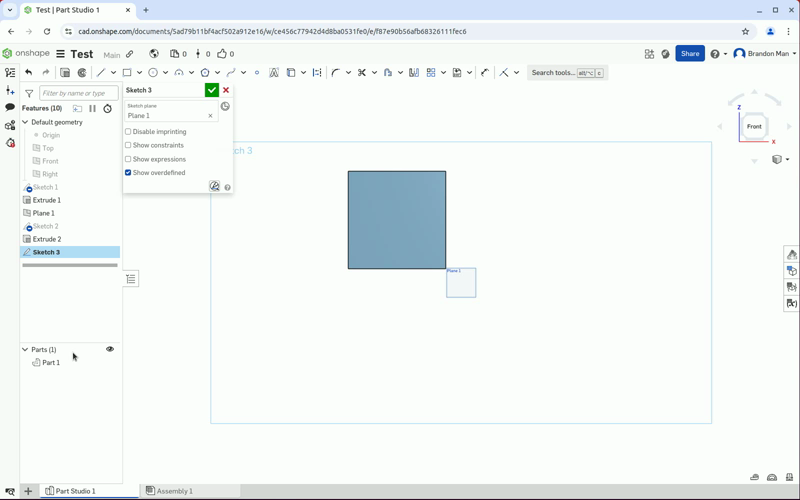
key(y)
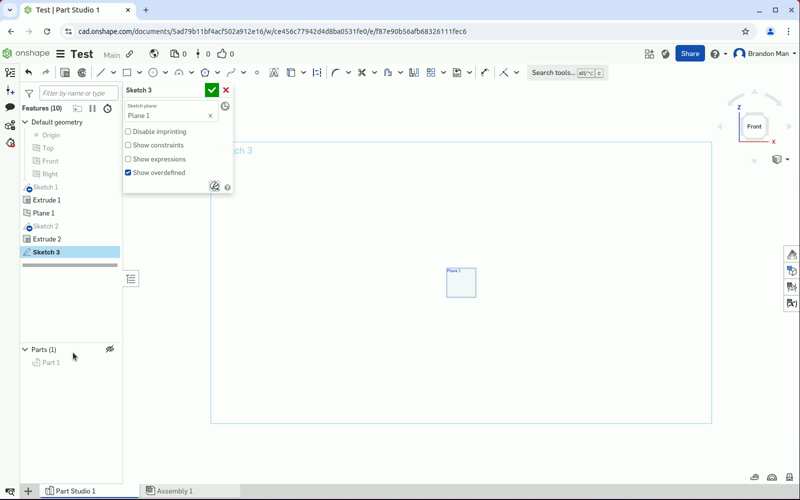
key(l)
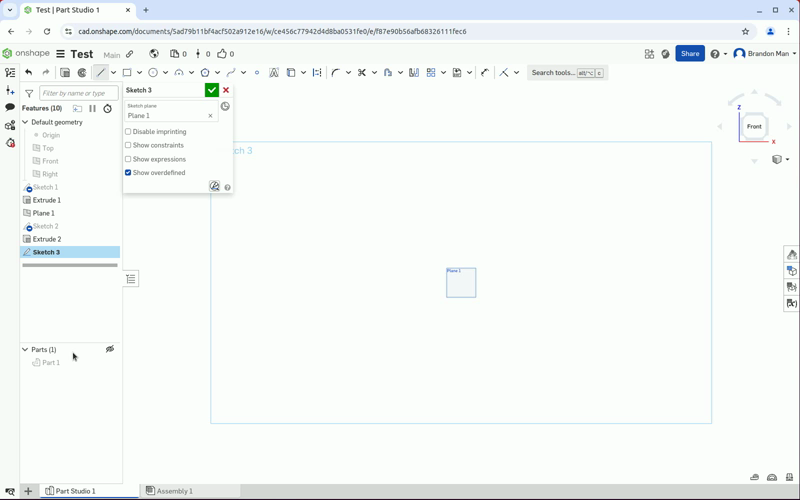
key_down(shift)
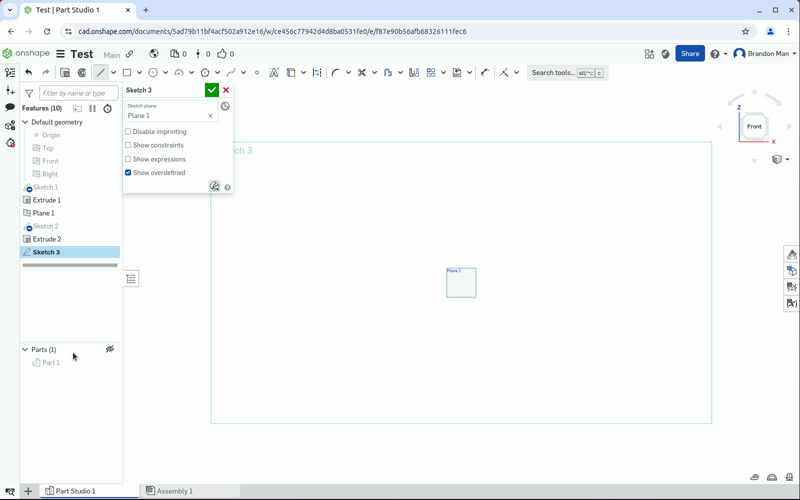
mouse_move(437, 171)
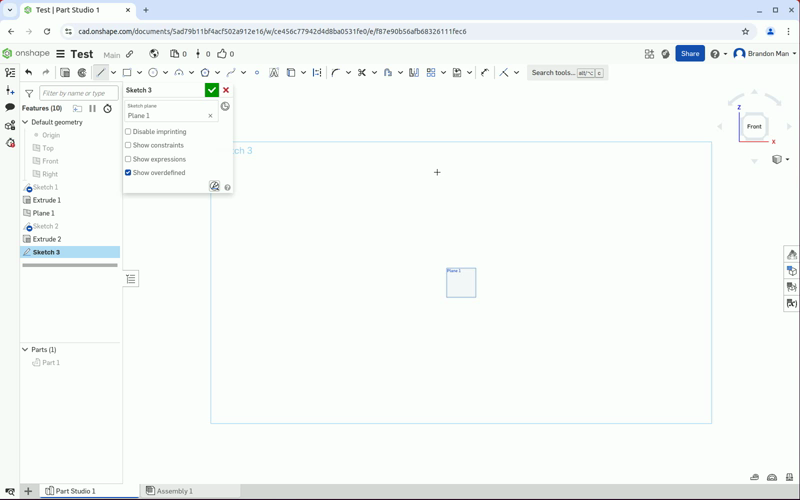
click(437, 171)
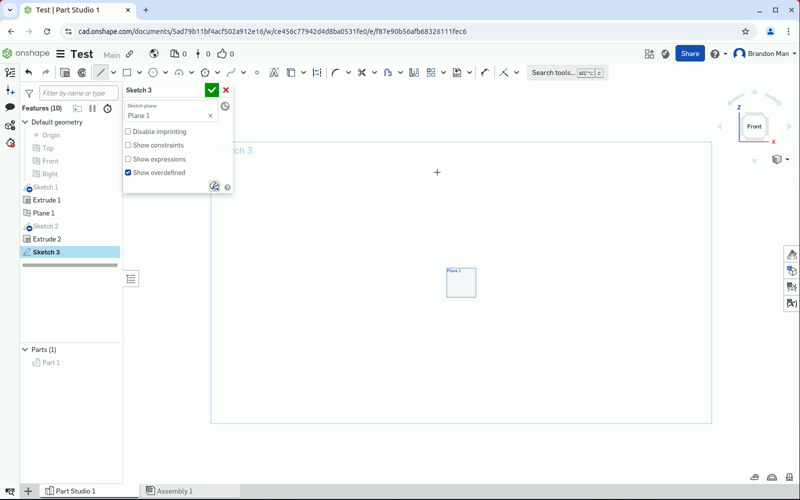
key_up(shift)
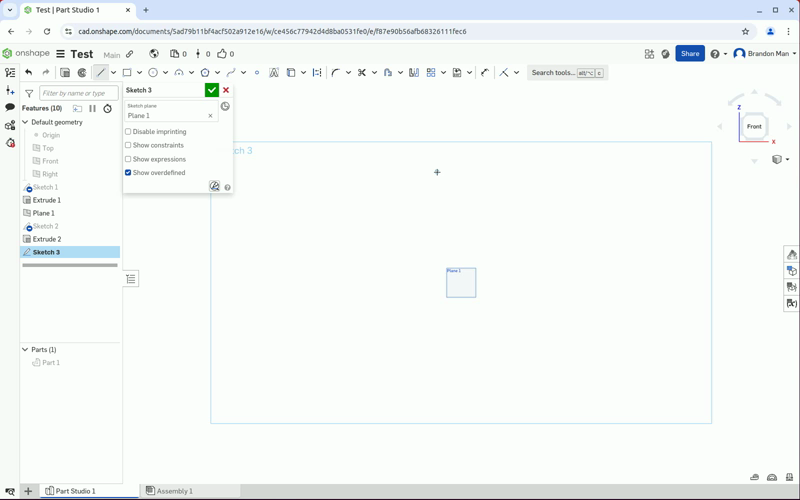
key_down(shift)
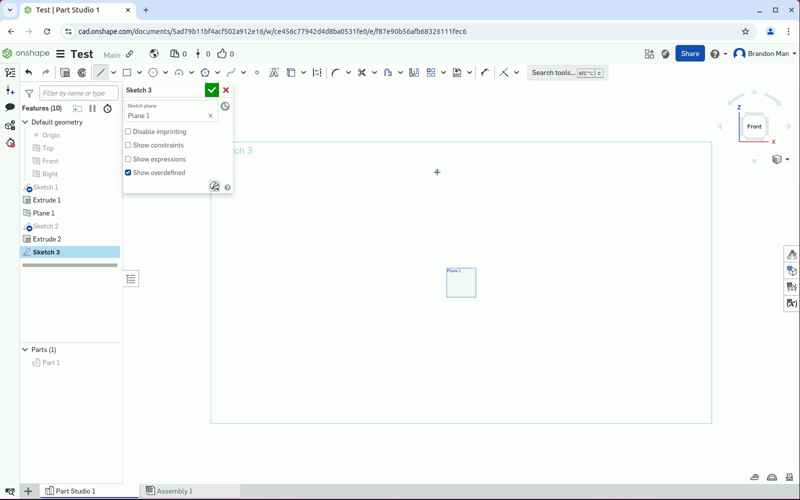
mouse_move(467, 171)
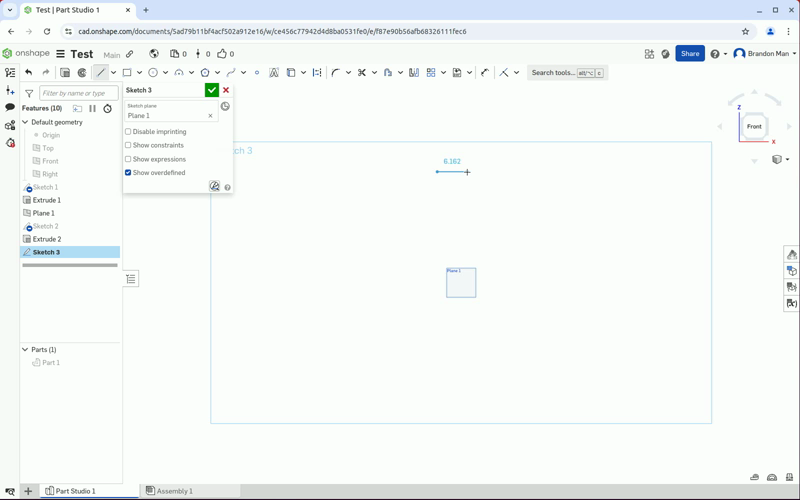
mouse_move(446, 189)
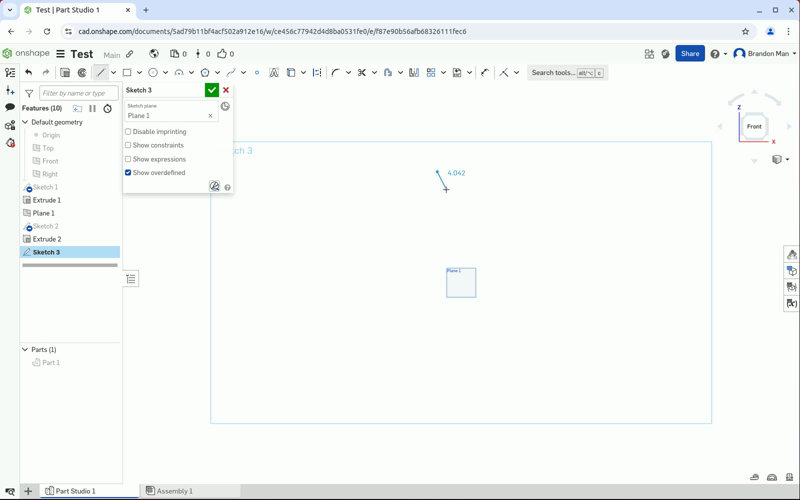
click(446, 189)
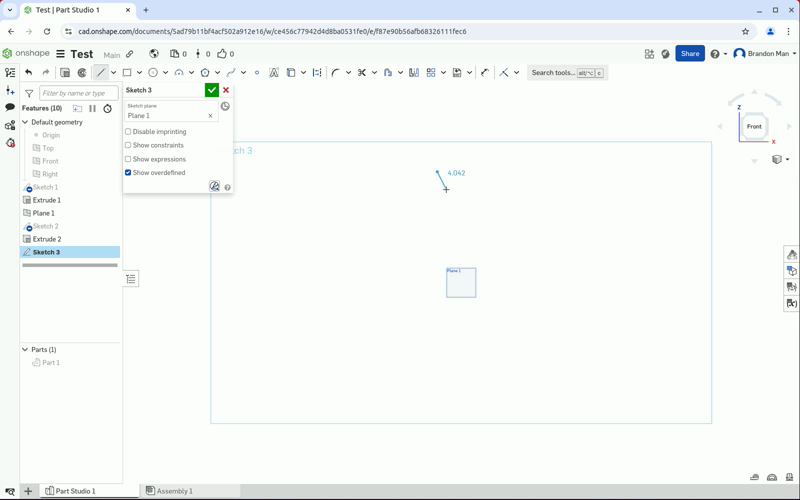
key_up(shift)
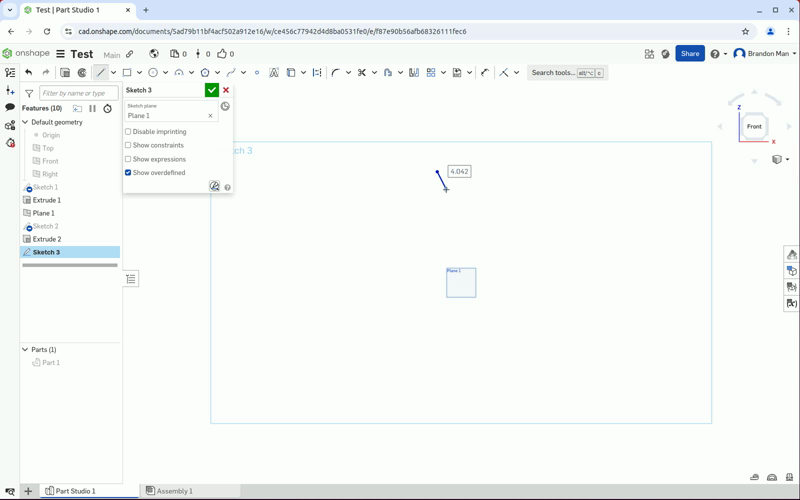
key_down(shift)
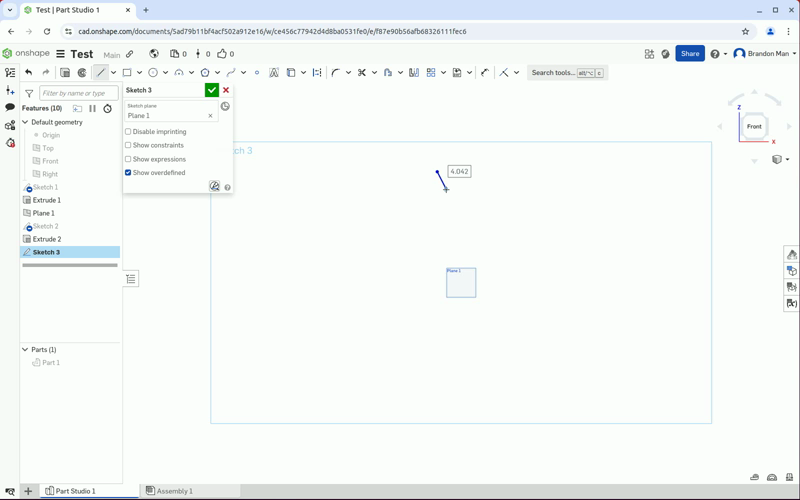
mouse_move(476, 189)
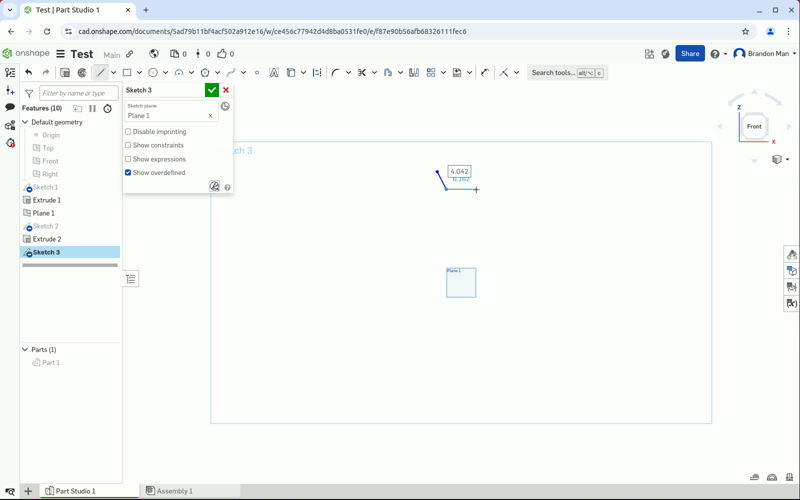
mouse_move(446, 171)
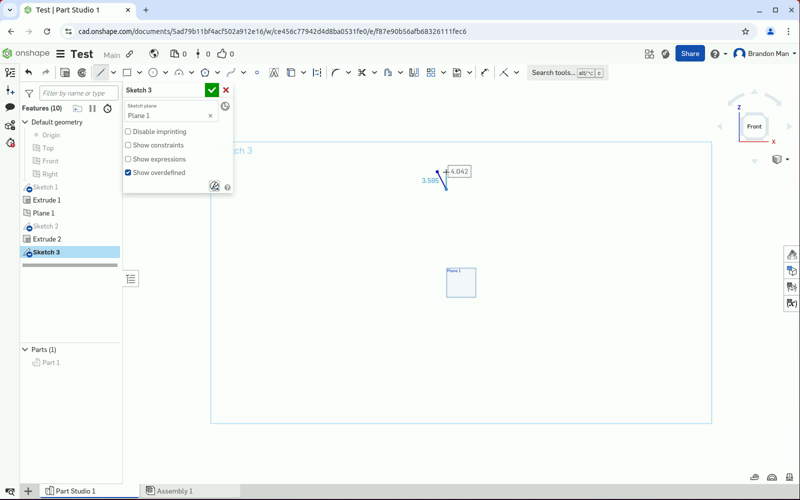
click(446, 171)
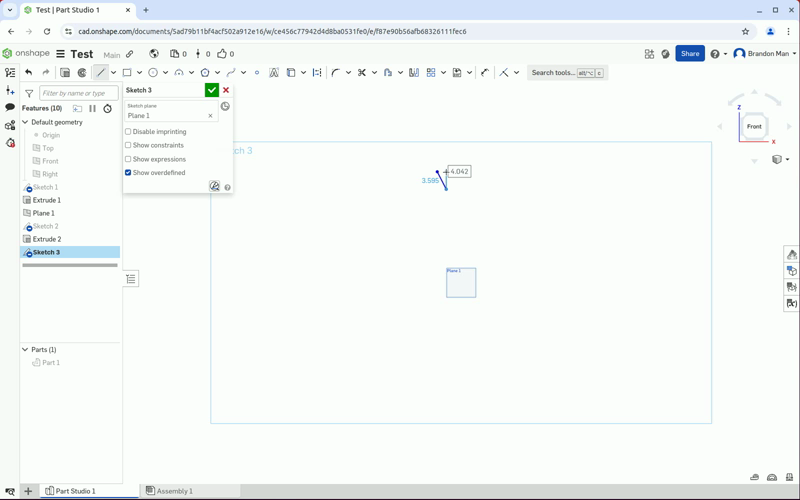
key_up(shift)
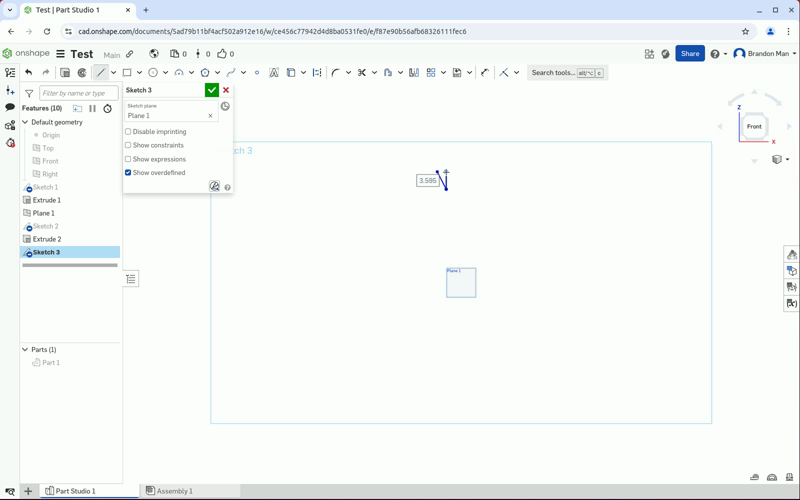
mouse_move(476, 171)
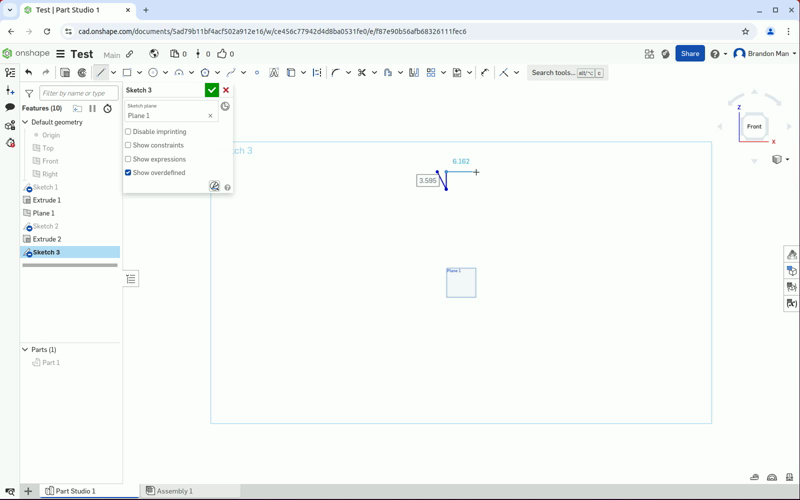
key_down(shift)
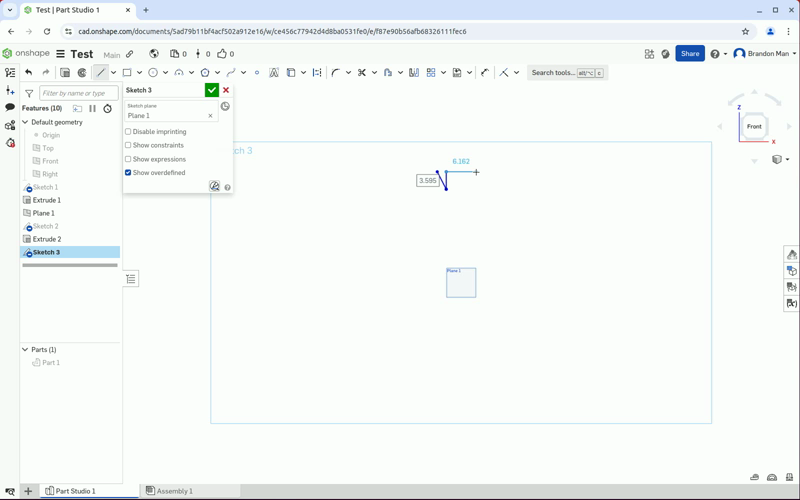
mouse_move(437, 171)
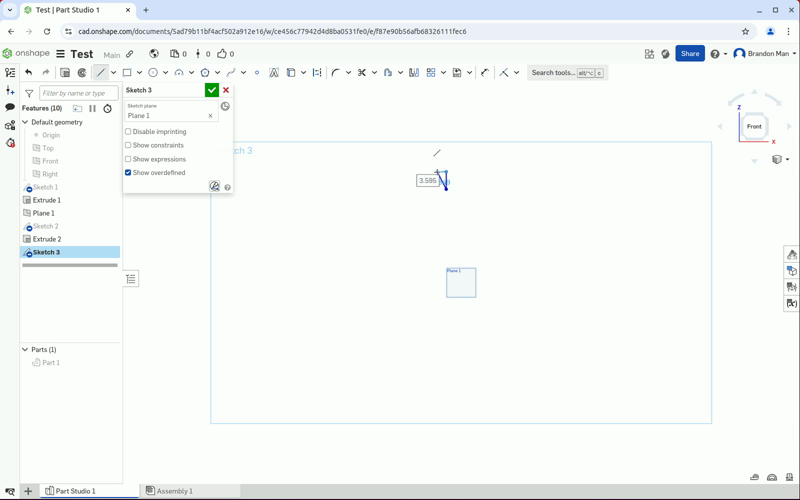
key_up(shift)
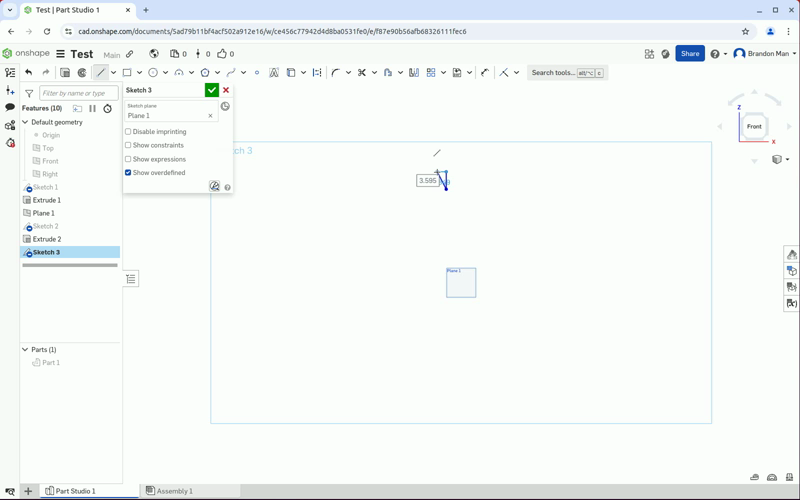
click(437, 171)
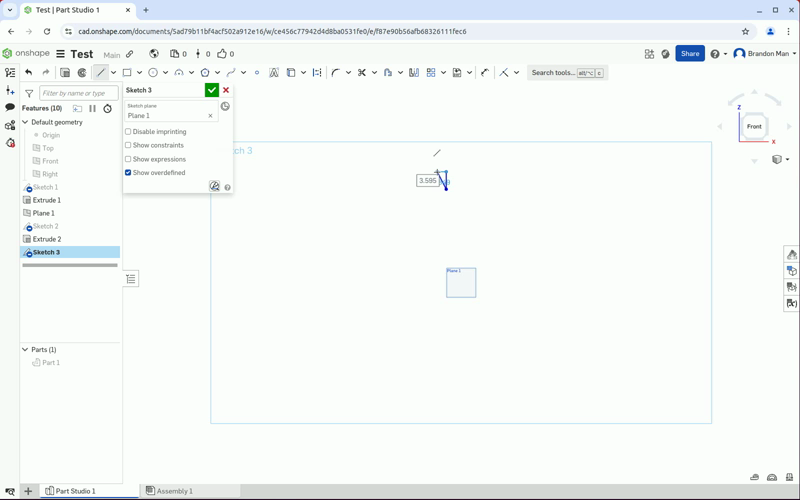
key(esc)
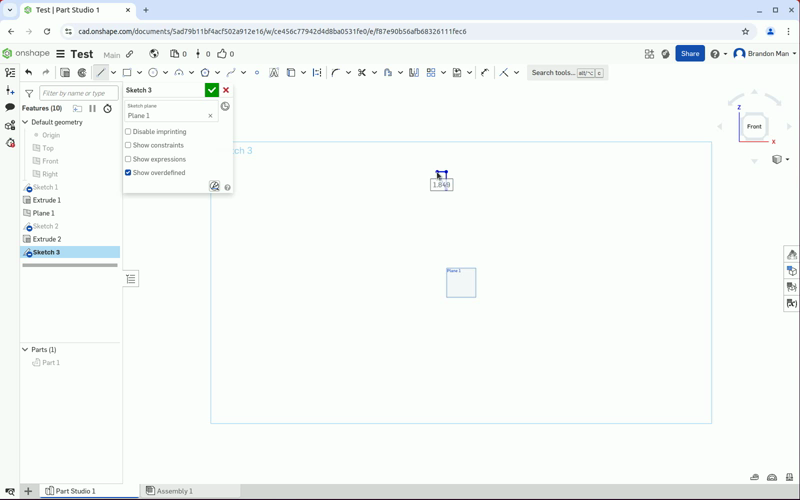
mouse_move(445, 178)
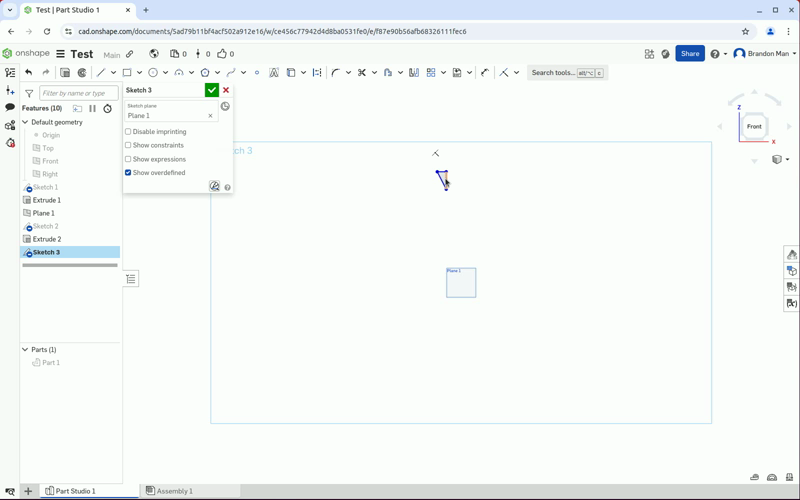
scroll(6)
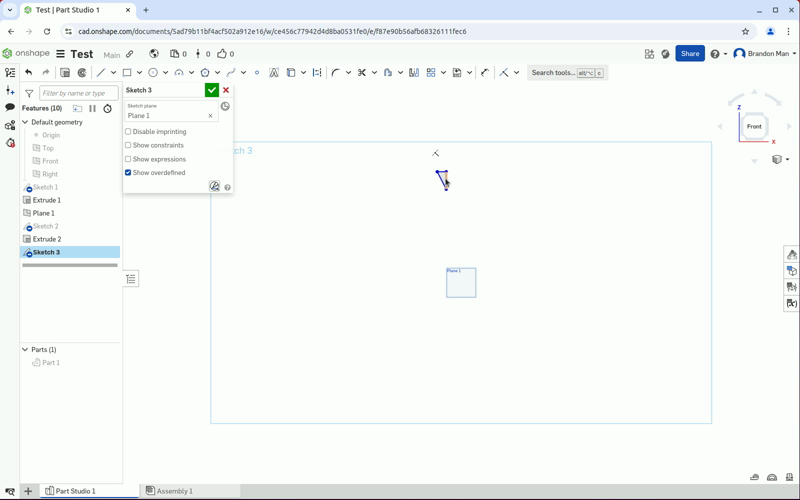
scroll(6)
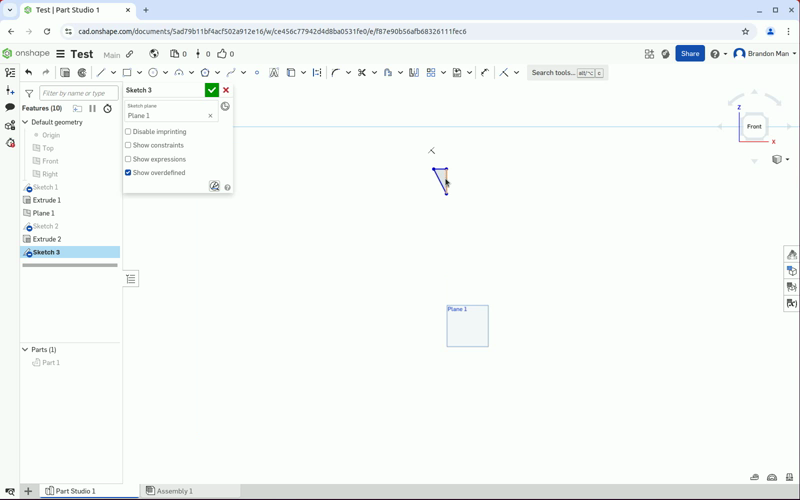
scroll(6)
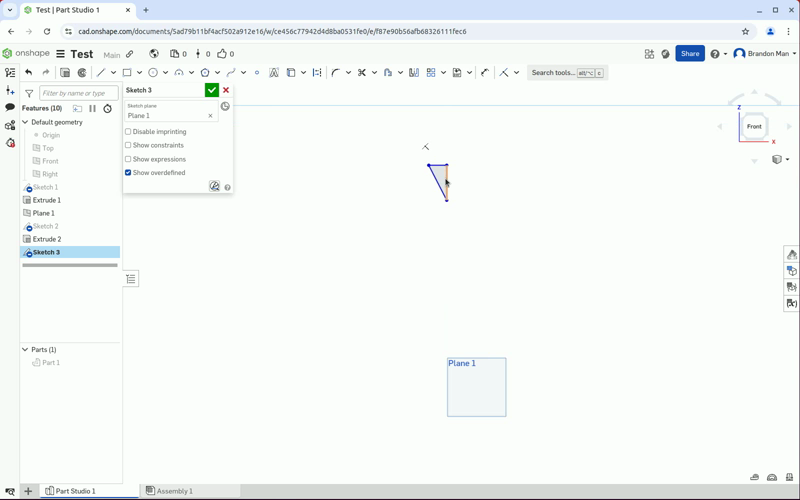
scroll(6)
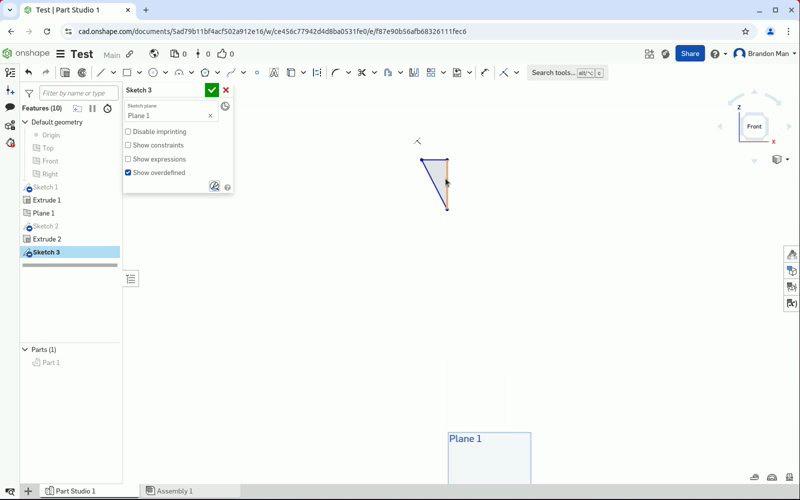
scroll(6)
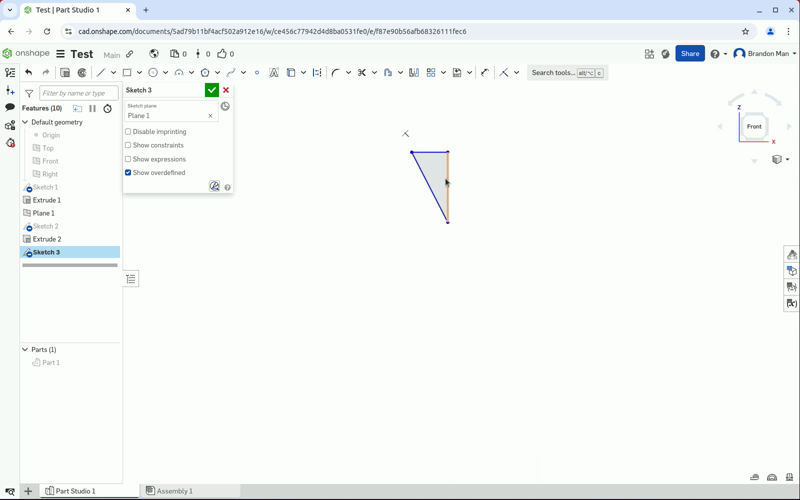
scroll(6)
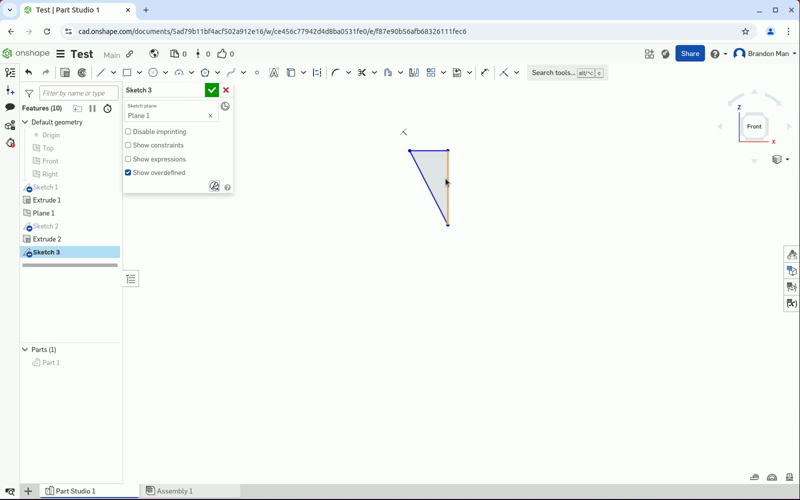
scroll(6)
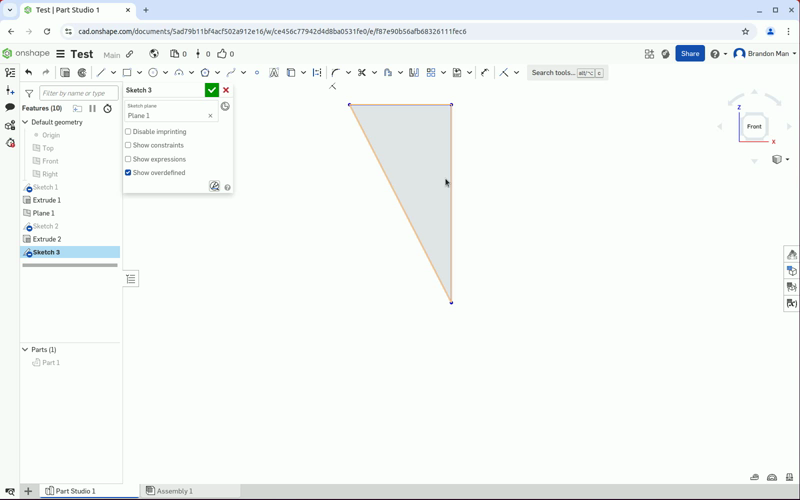
click(445, 178)
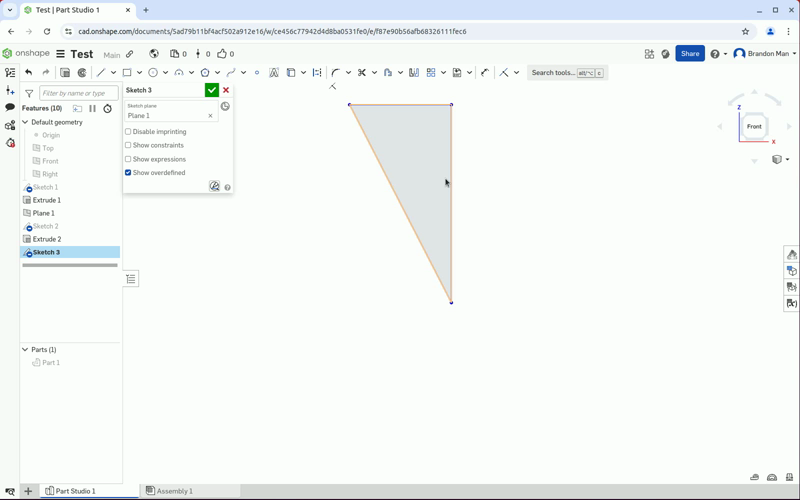
scroll(-6)
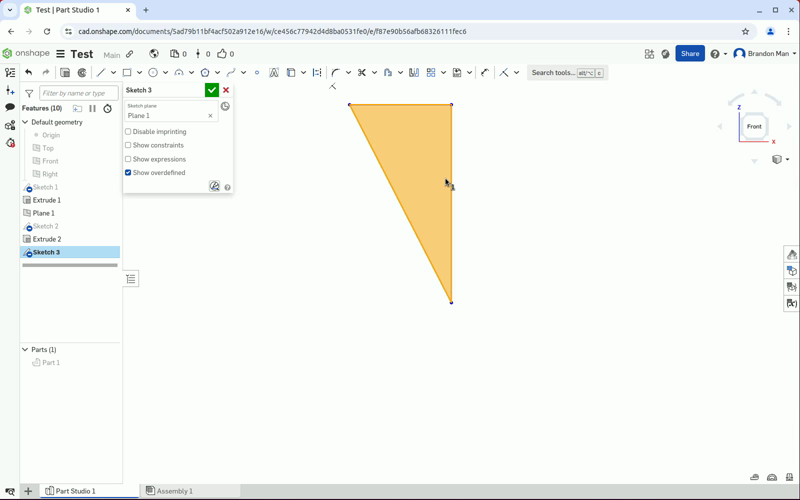
scroll(-6)
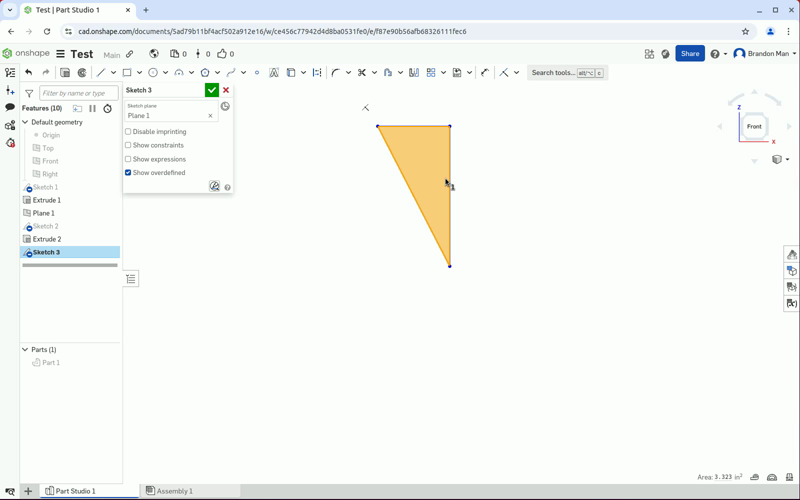
scroll(-6)
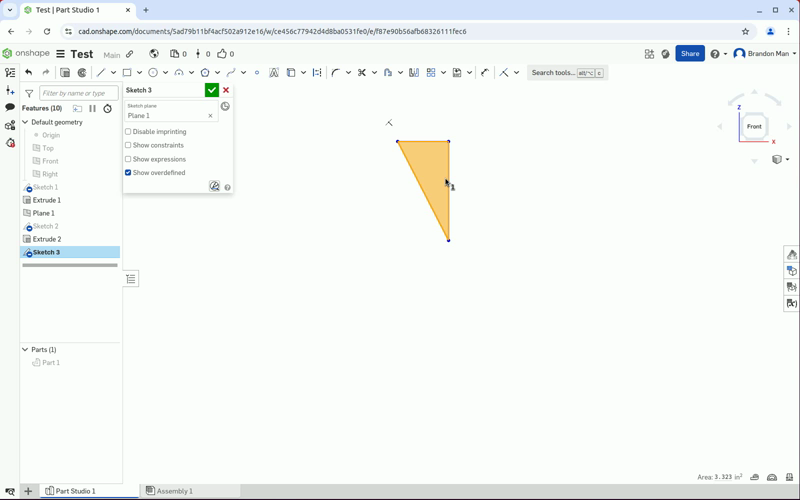
scroll(-6)
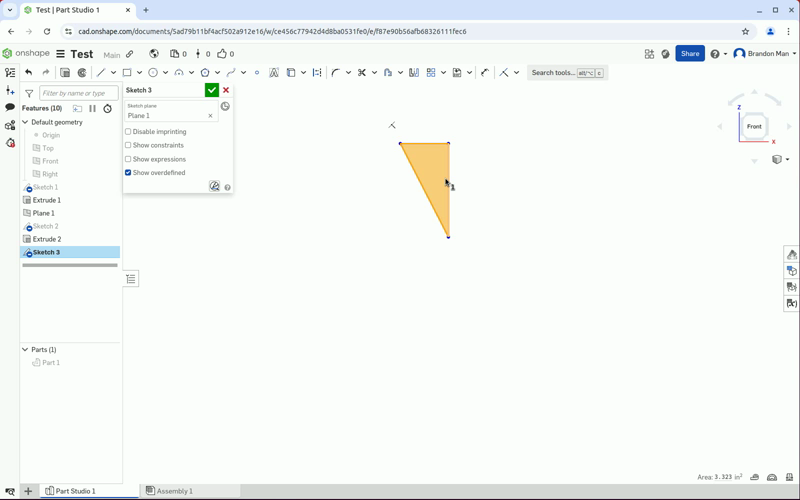
scroll(-6)
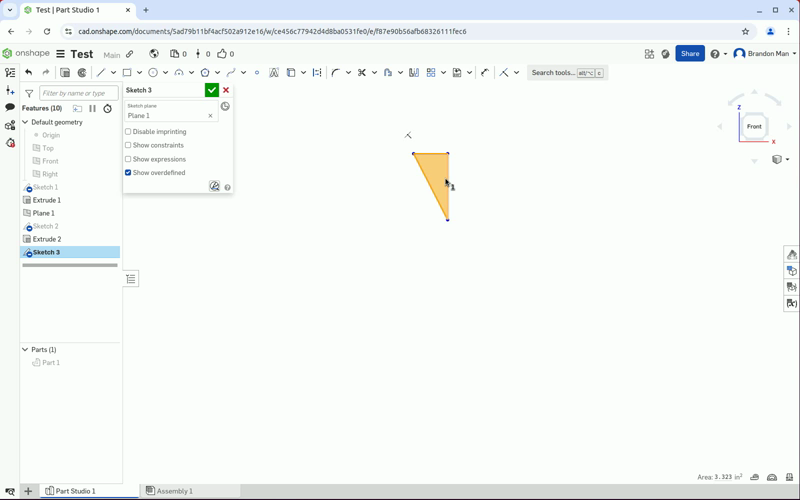
scroll(-6)
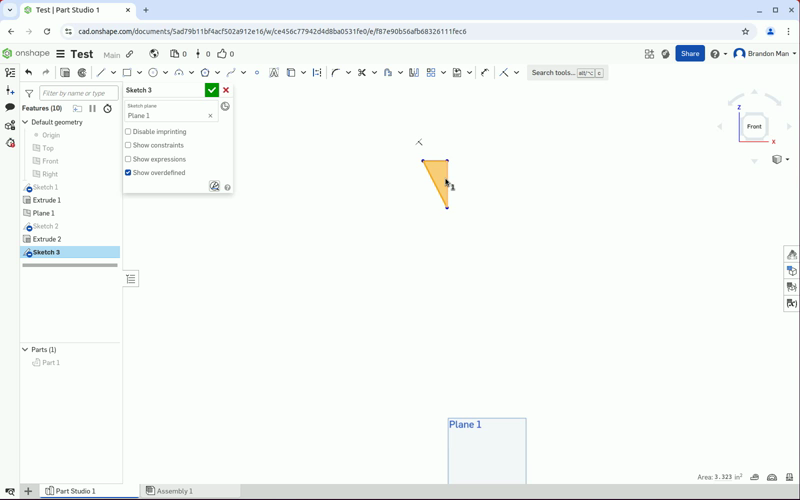
scroll(-6)
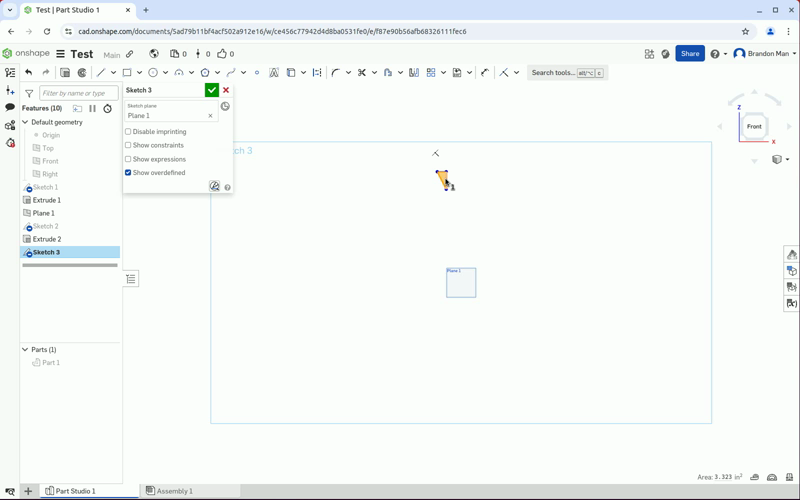
mouse_move(73, 352)
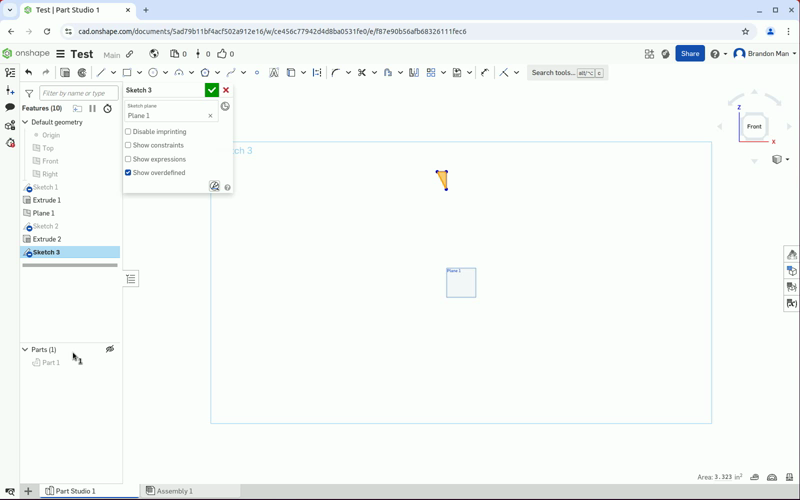
key(shift+y)
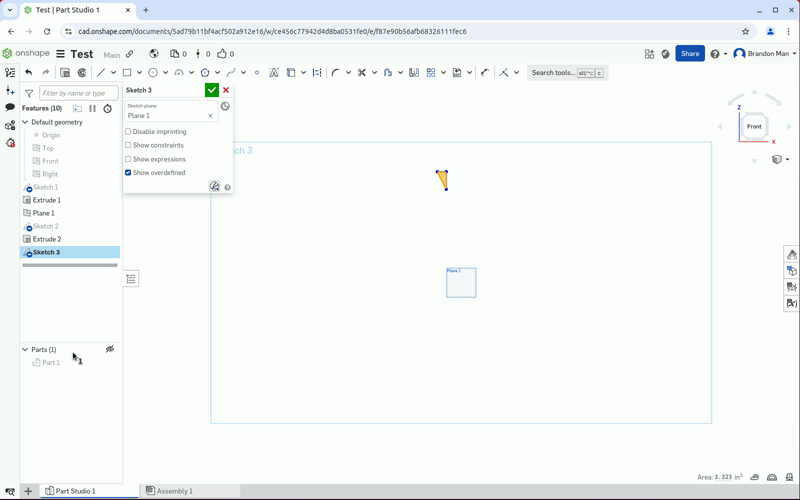
key(shift+e)
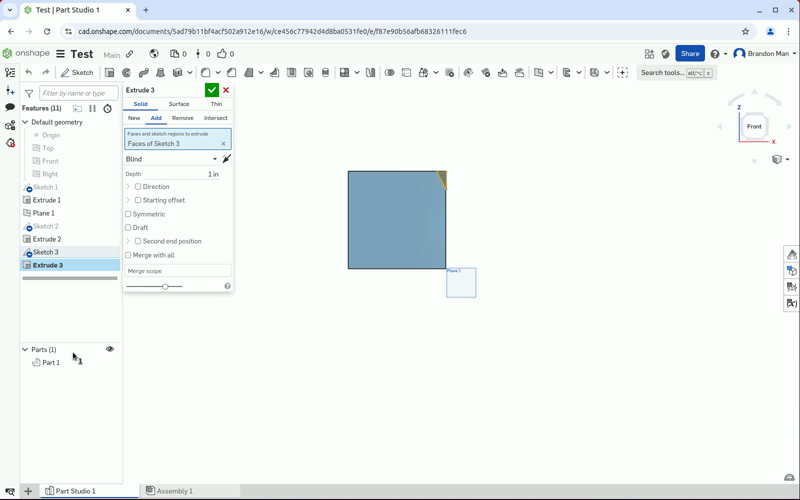
mouse_move(143, 106)
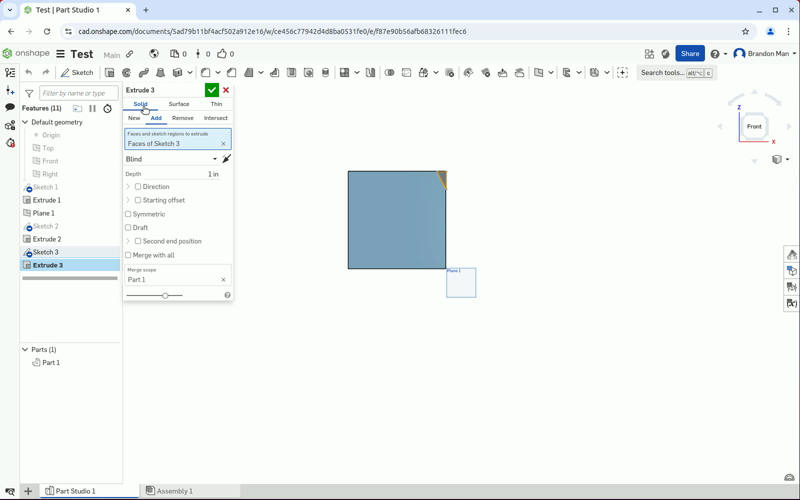
click(143, 106)
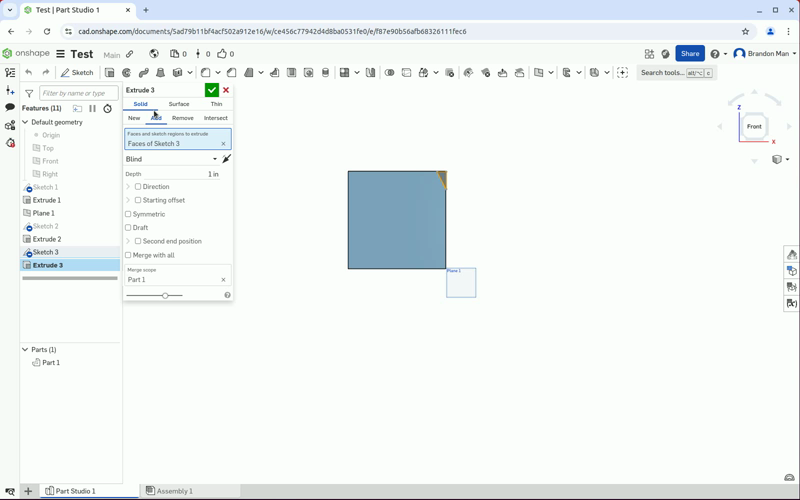
mouse_move(186, 120)
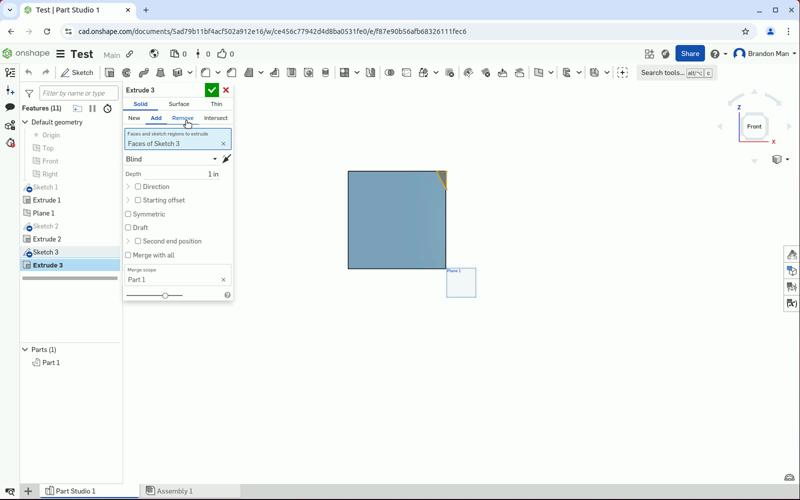
click(186, 120)
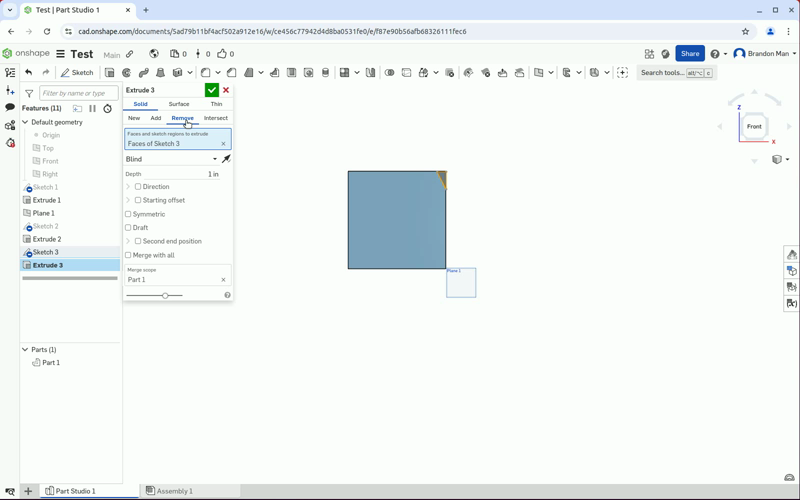
key(tab, 4)
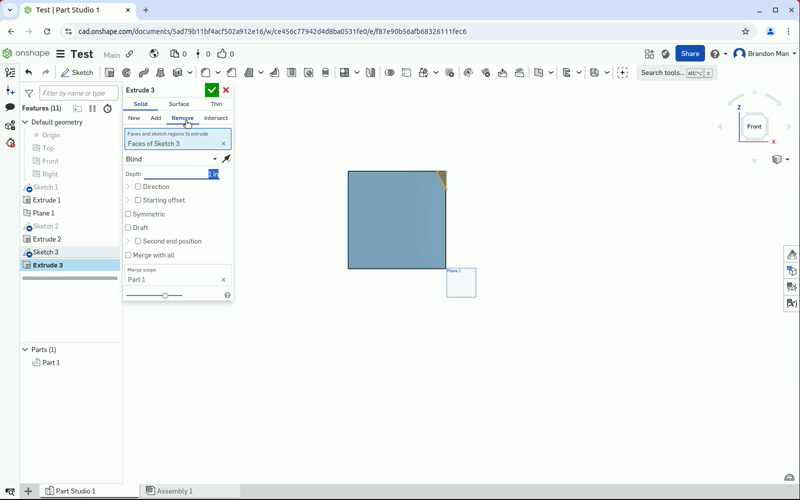
text(3.37)
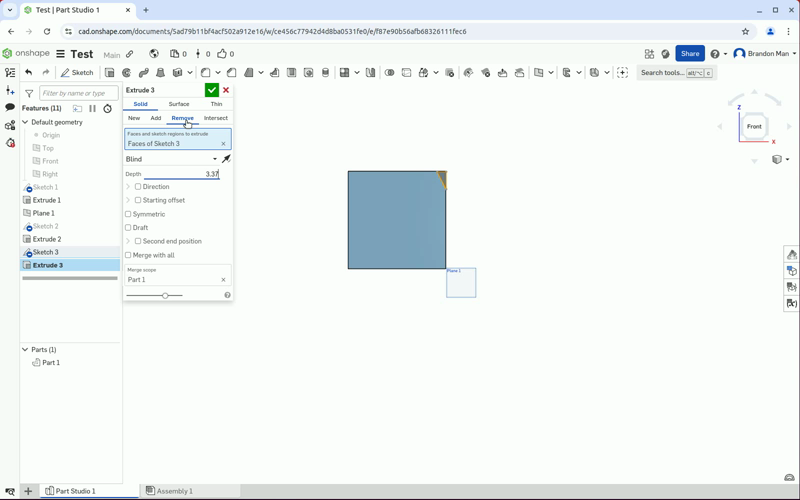
key(tab, 6)
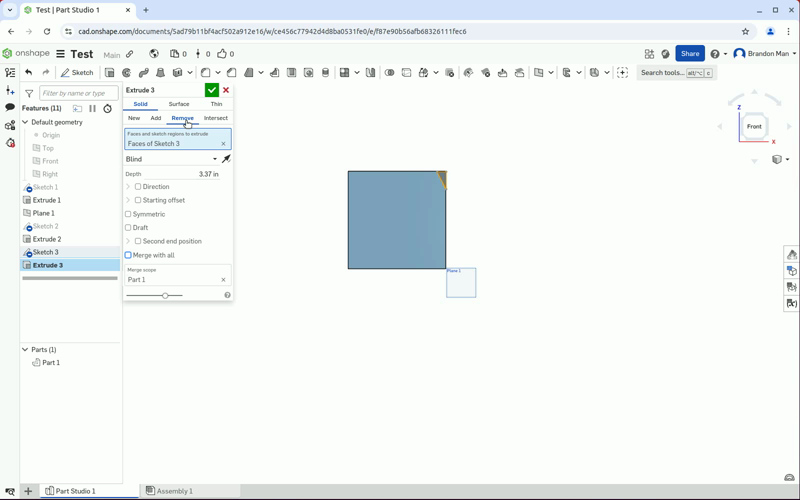
key(space)
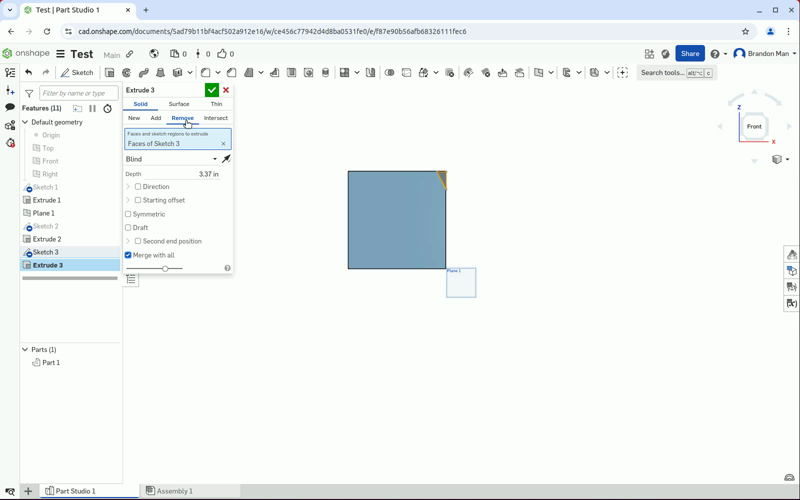
key(enter)
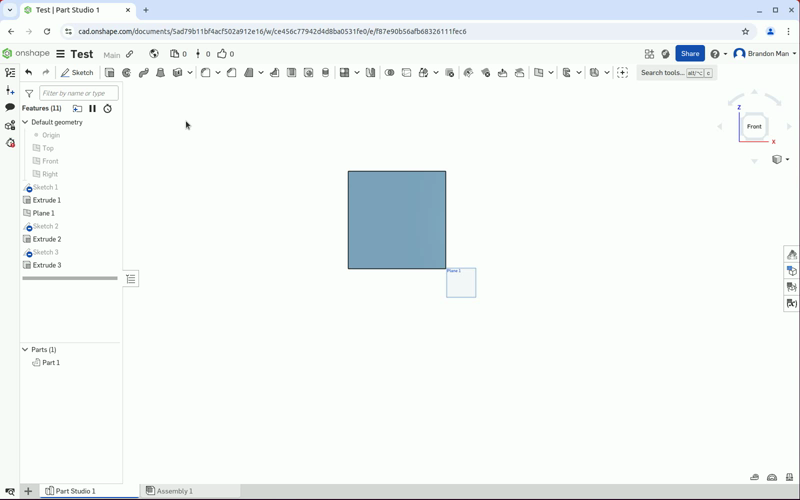
key(shift+h)
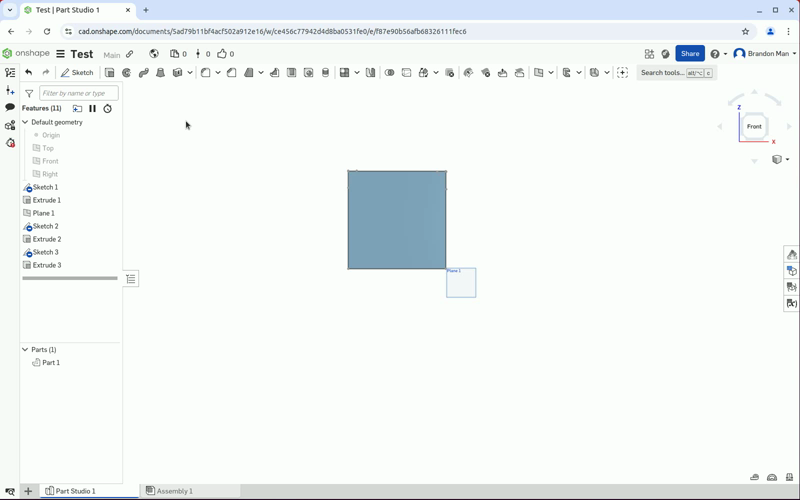
key(shift+h)
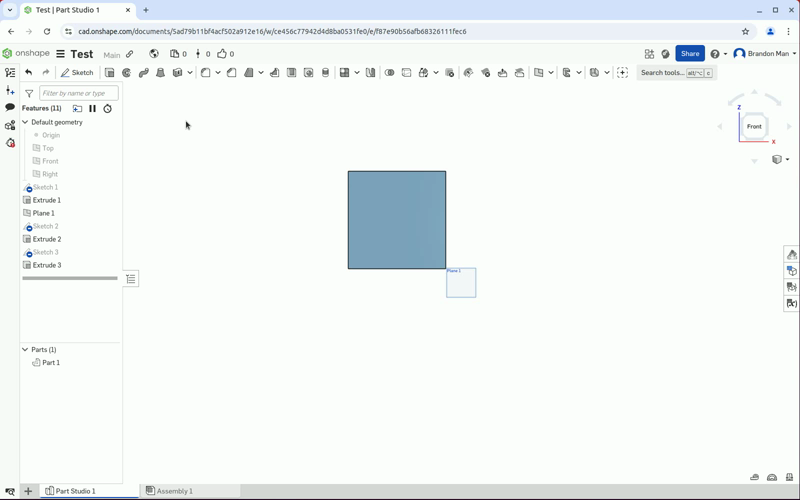
mouse_move(73, 189)
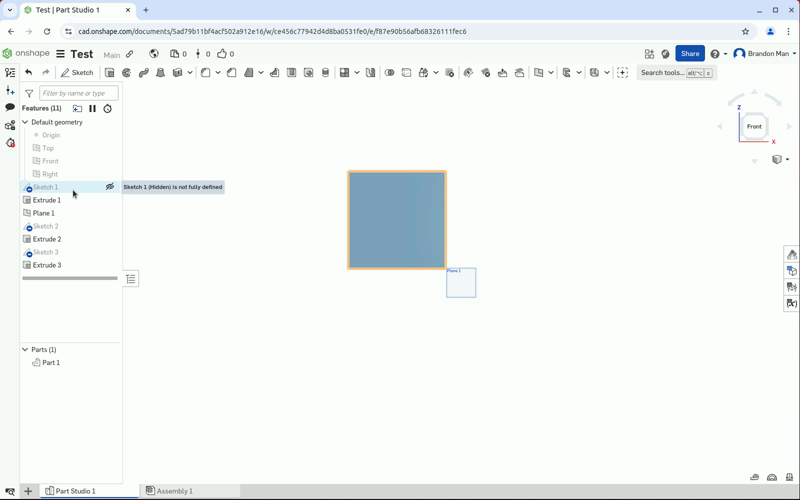
click(73, 189)
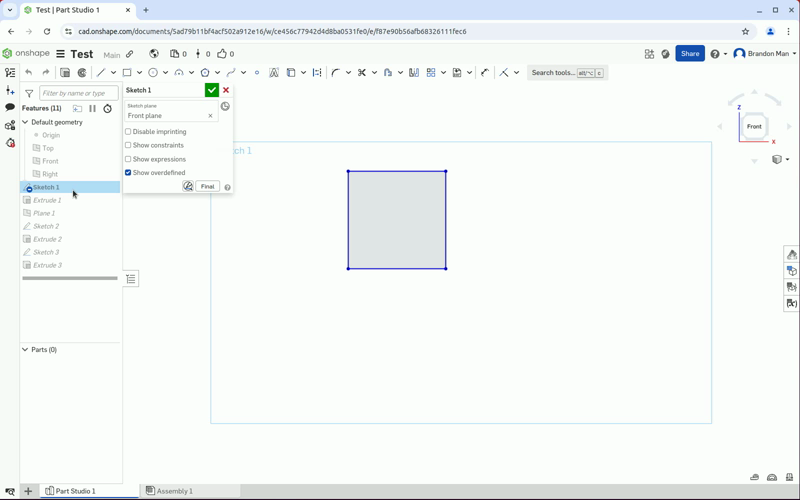
mouse_move(229, 92)
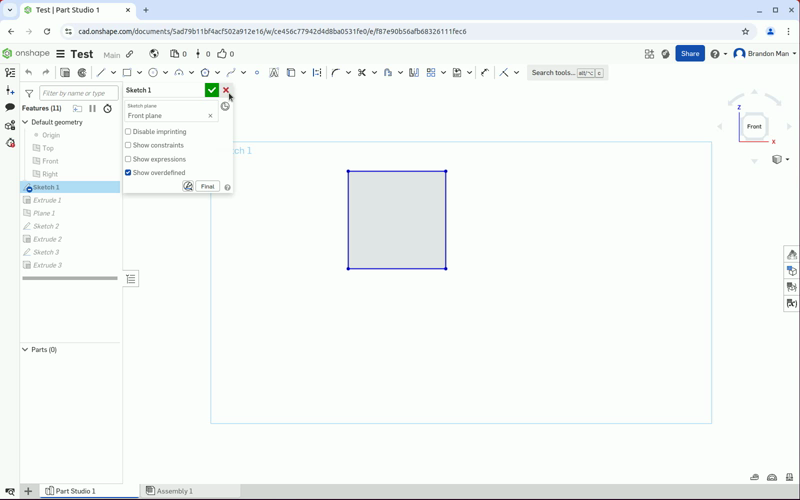
click(229, 92)
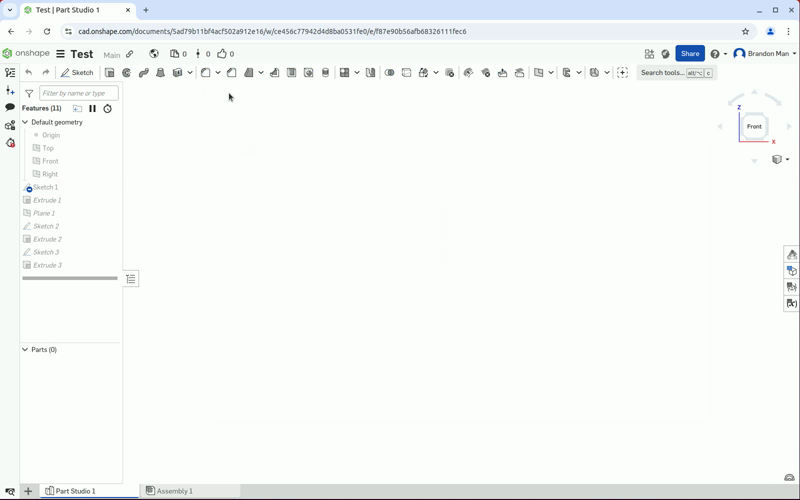
key(shift+s)
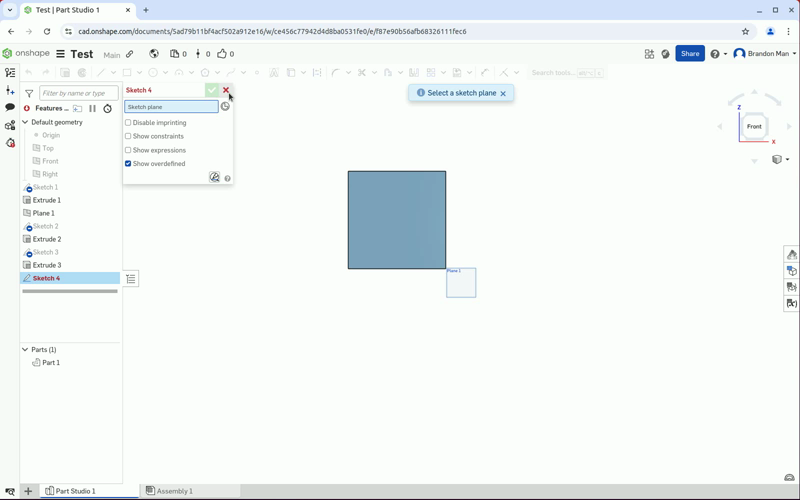
mouse_move(73, 215)
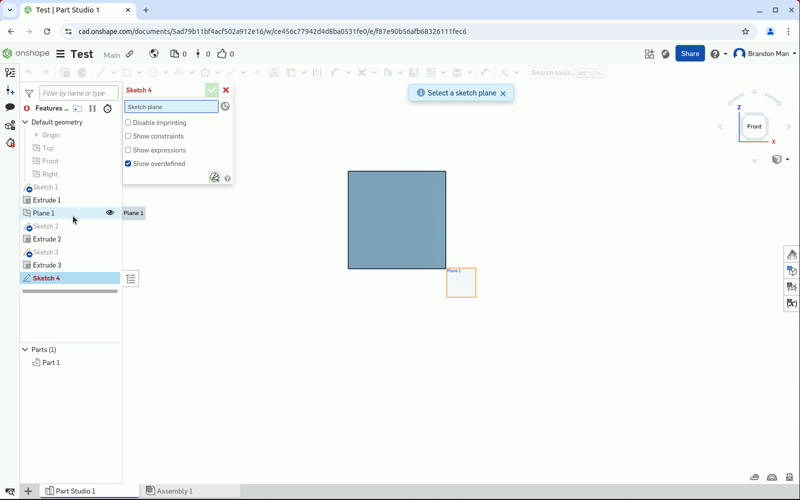
click(73, 215)
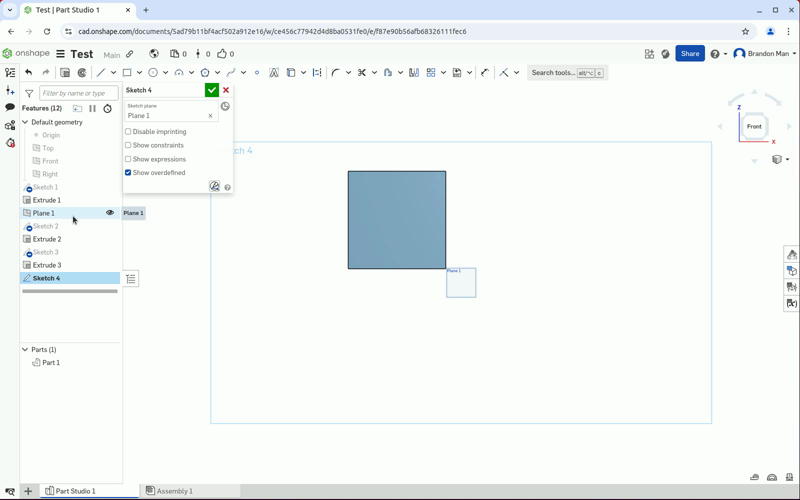
mouse_move(73, 352)
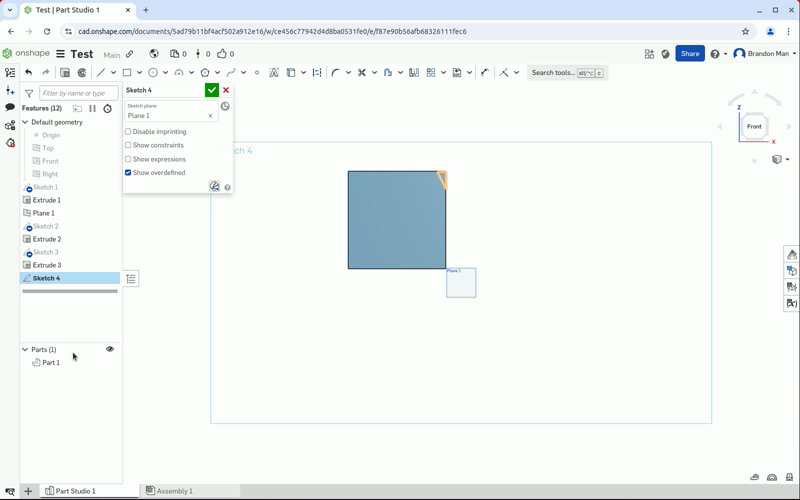
key(y)
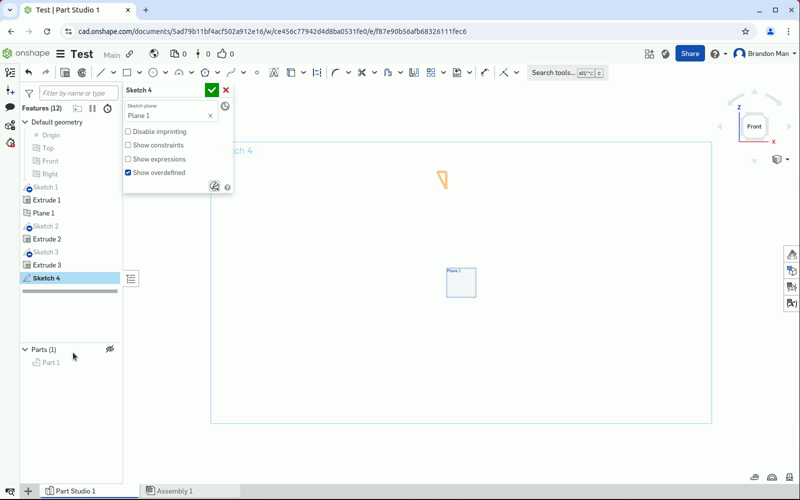
key(c)
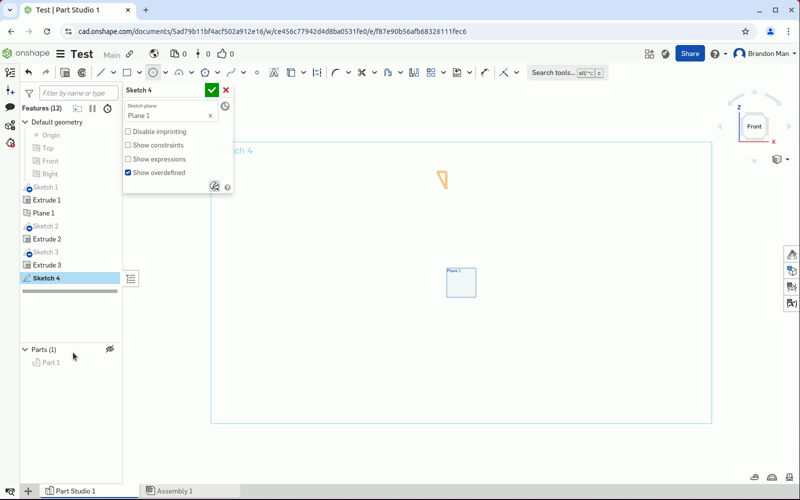
key_down(shift)
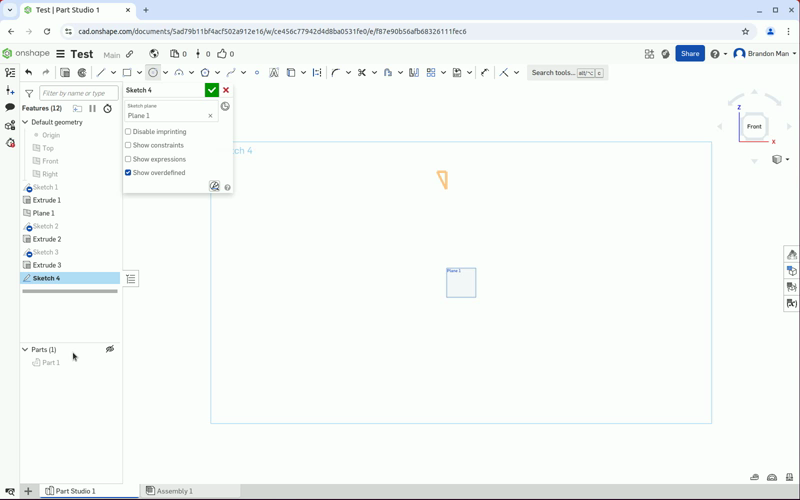
mouse_move(398, 204)
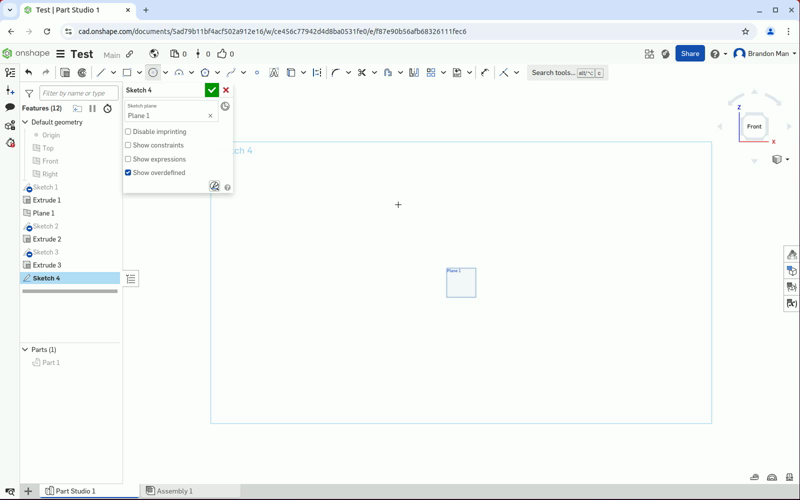
click(398, 204)
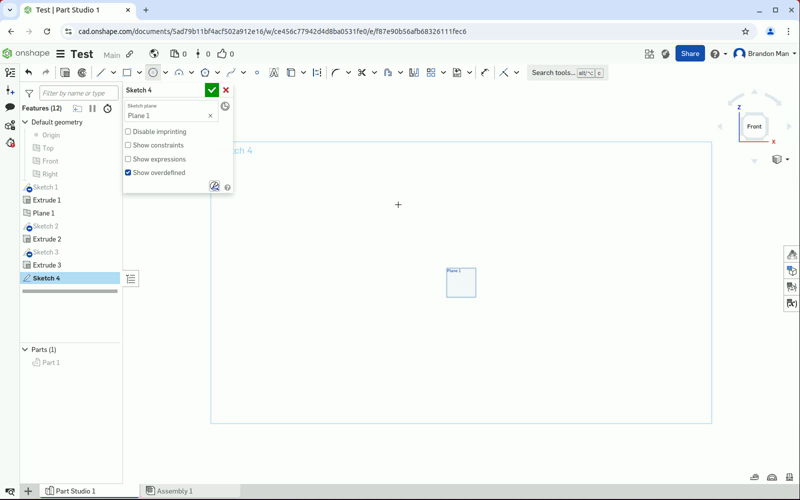
key_up(shift)
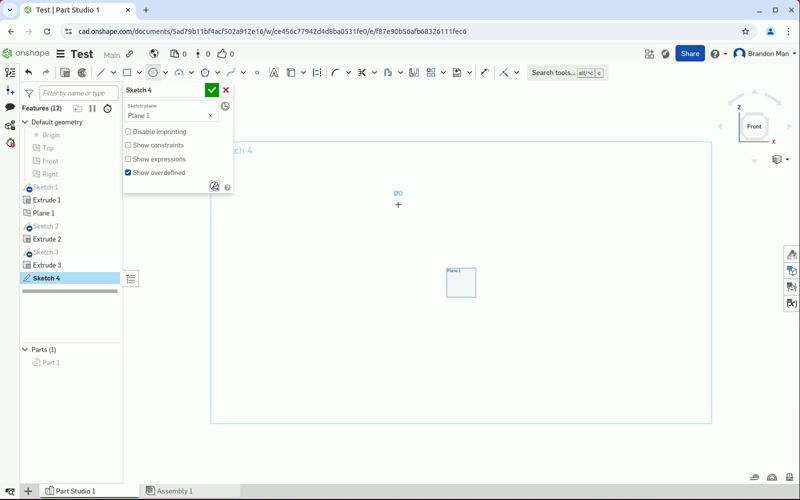
mouse_move(406, 204)
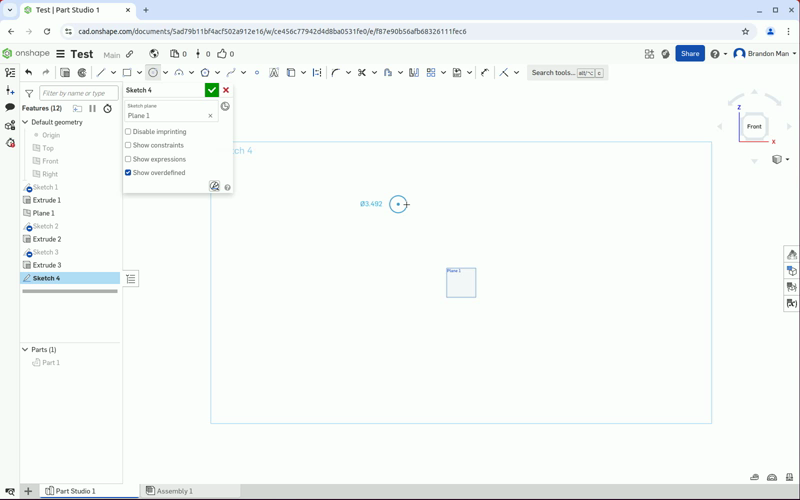
click(406, 204)
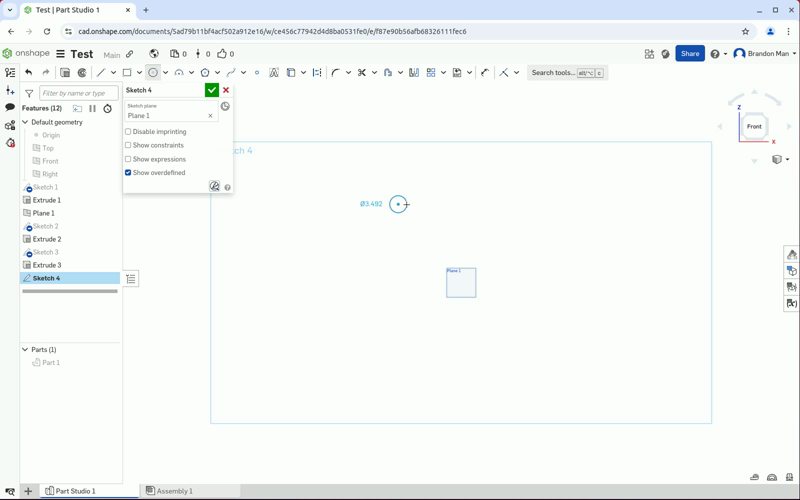
key(esc)
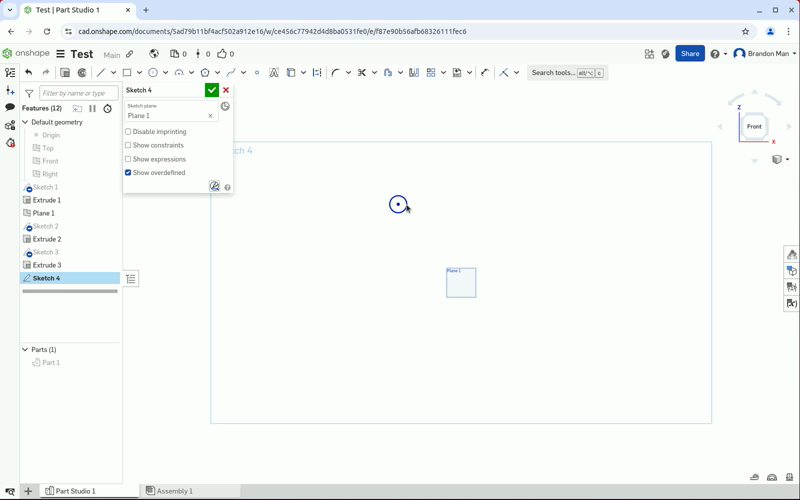
mouse_move(391, 207)
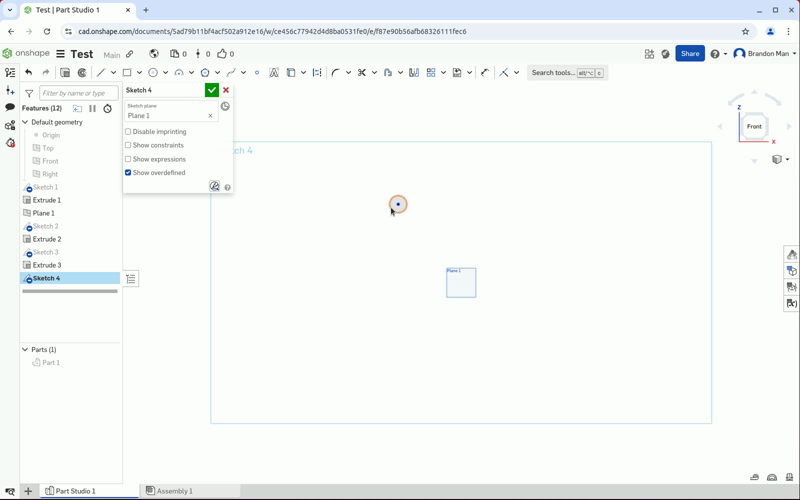
scroll(6)
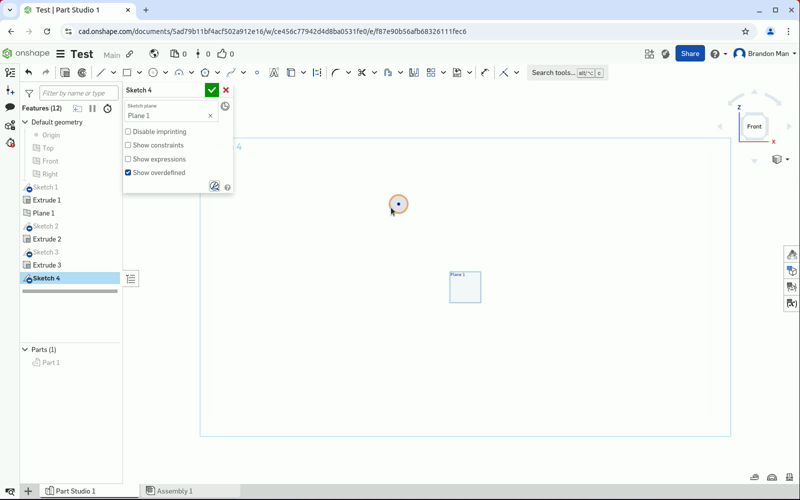
scroll(6)
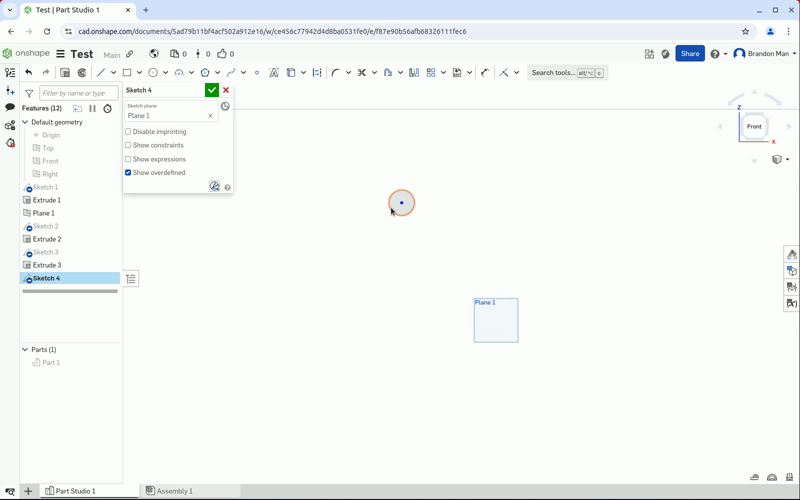
scroll(6)
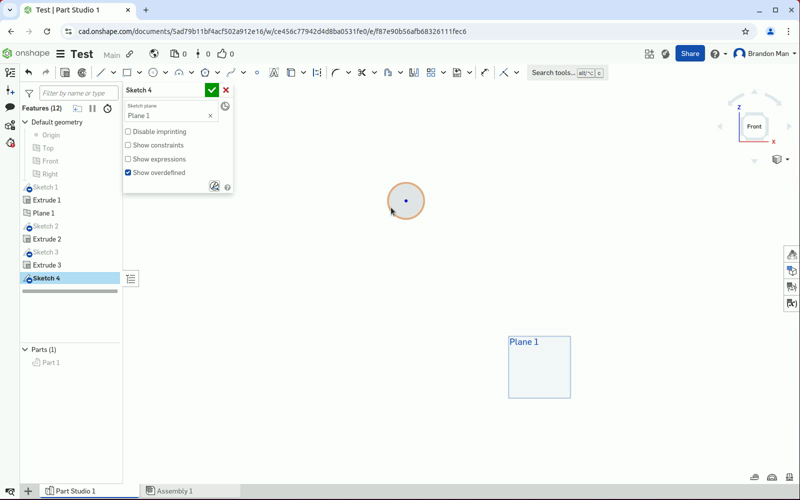
scroll(6)
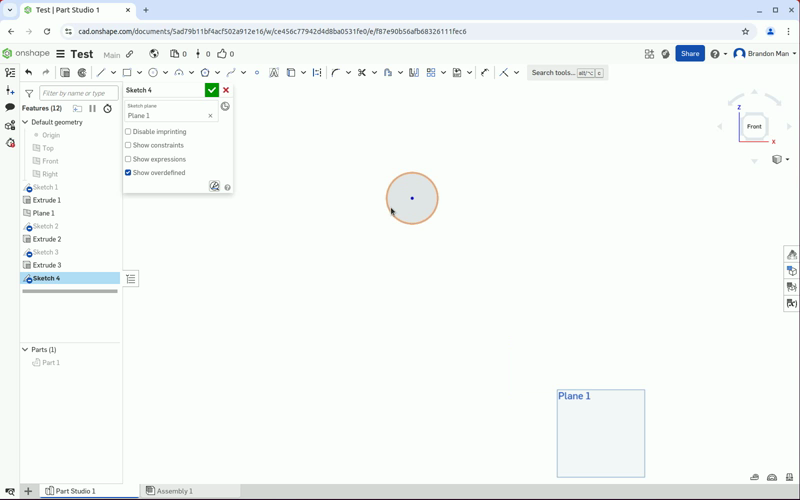
scroll(6)
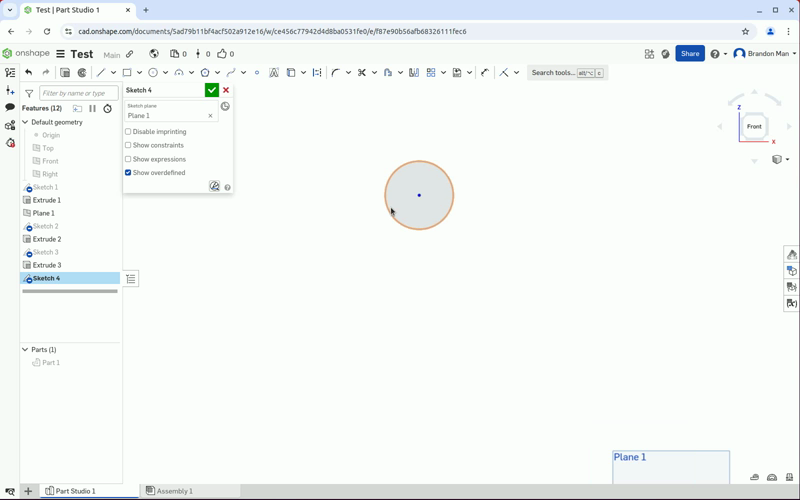
scroll(6)
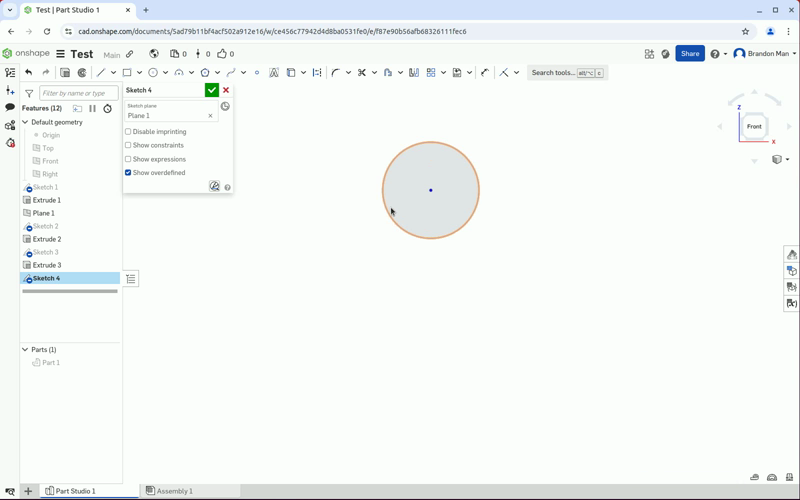
scroll(6)
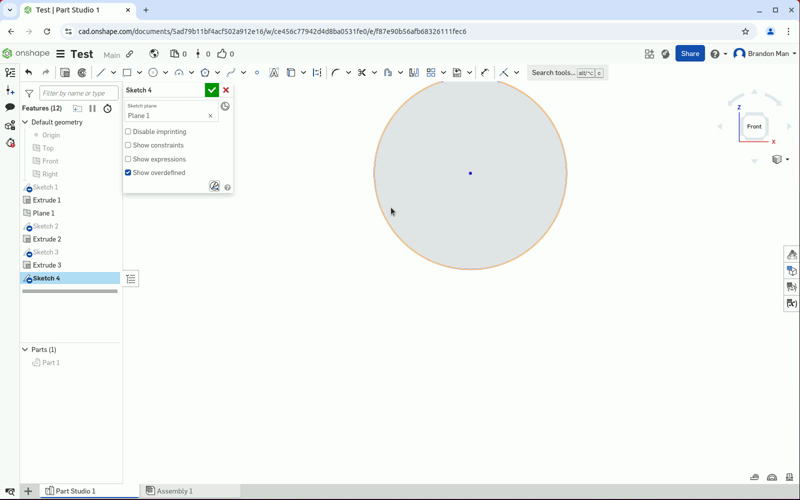
click(391, 207)
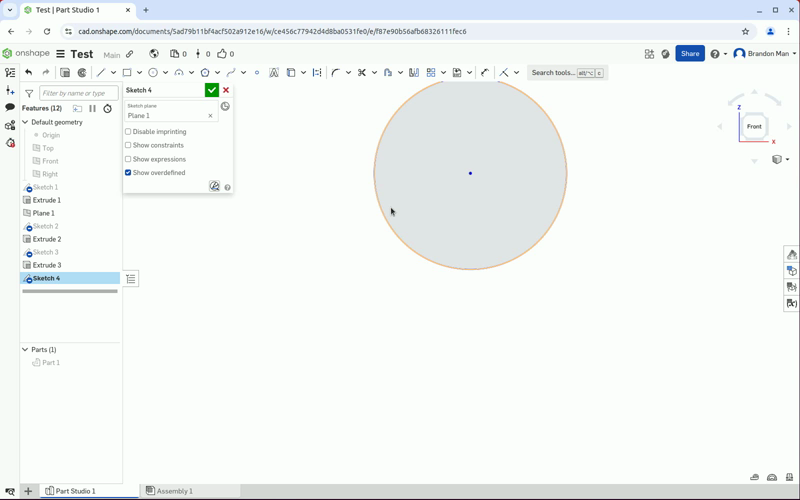
scroll(-6)
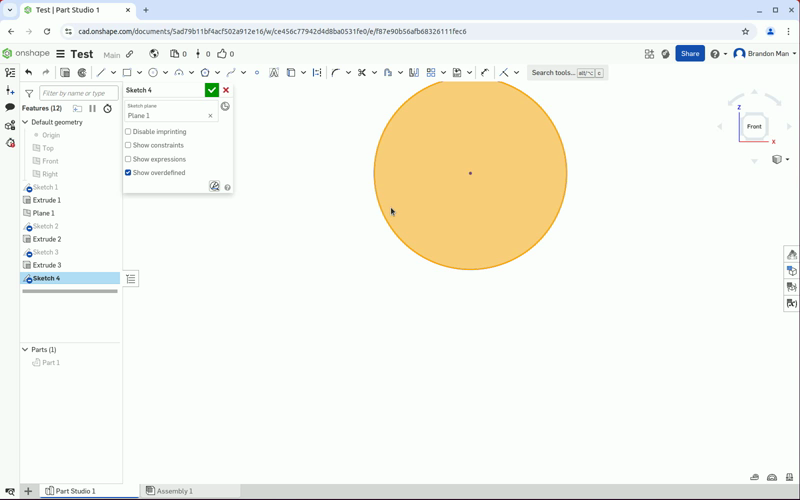
scroll(-6)
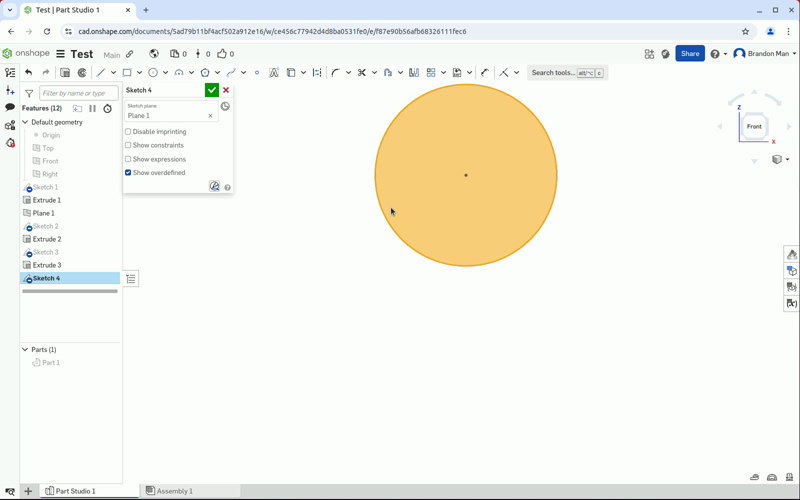
scroll(-6)
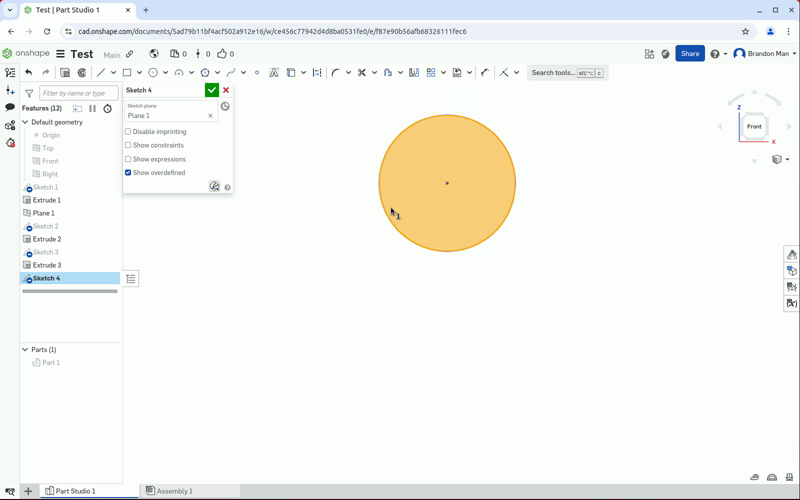
scroll(-6)
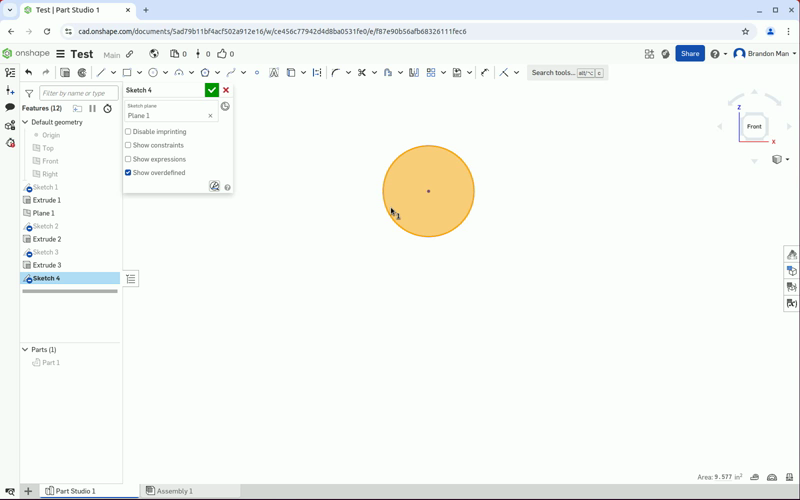
scroll(-6)
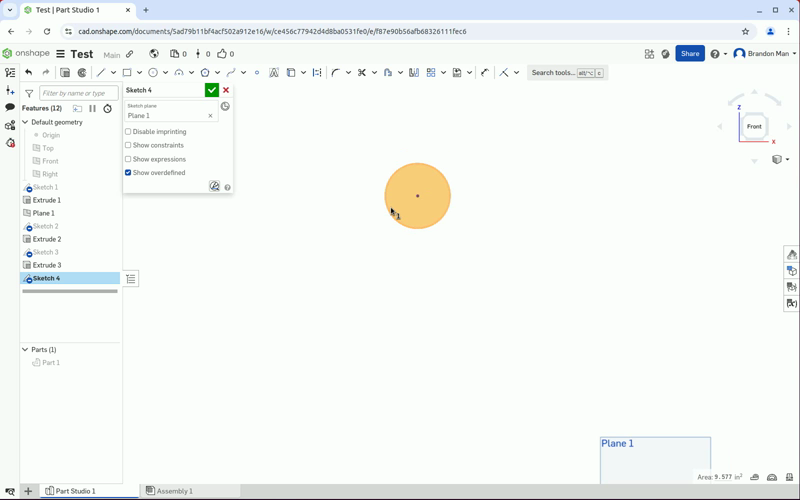
scroll(-6)
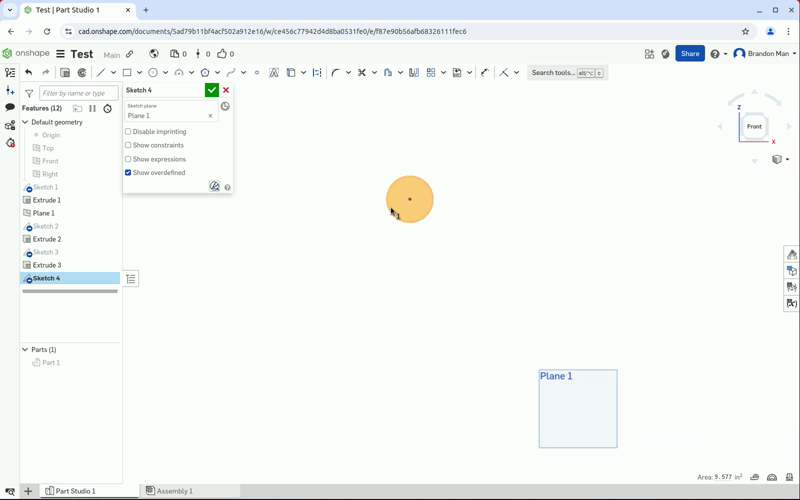
scroll(-6)
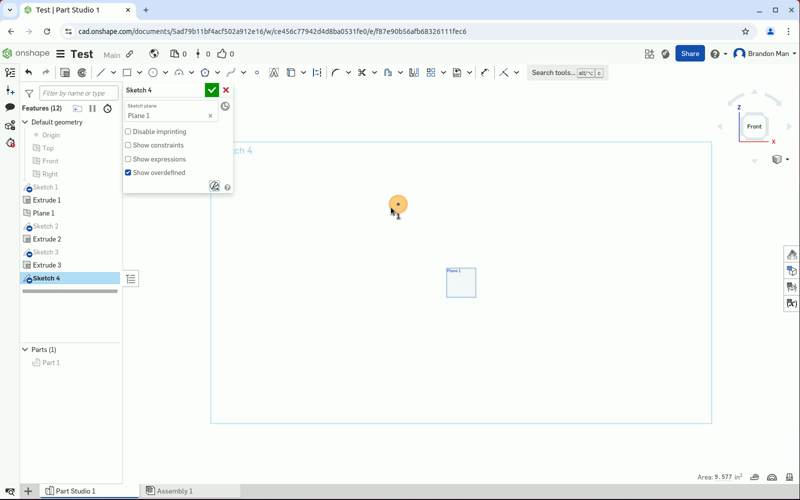
mouse_move(73, 352)
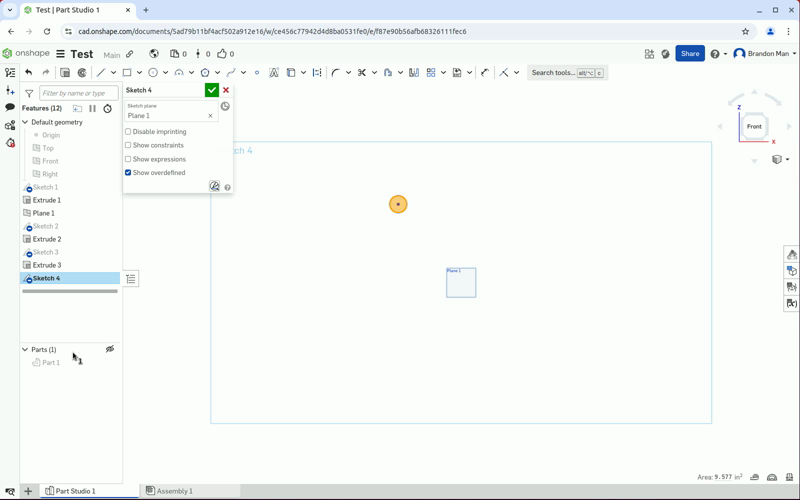
key(shift+y)
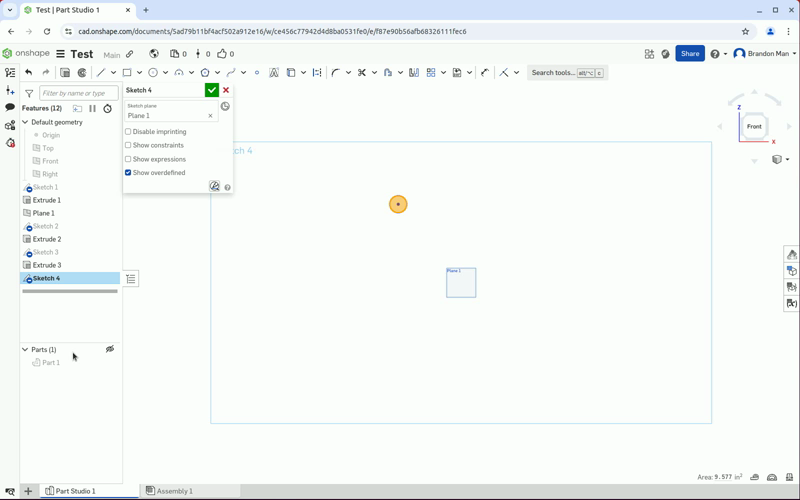
key(shift+e)
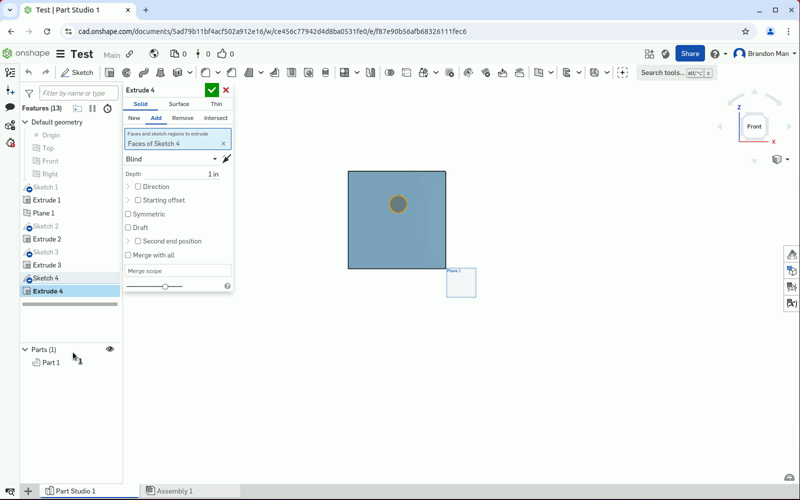
mouse_move(143, 106)
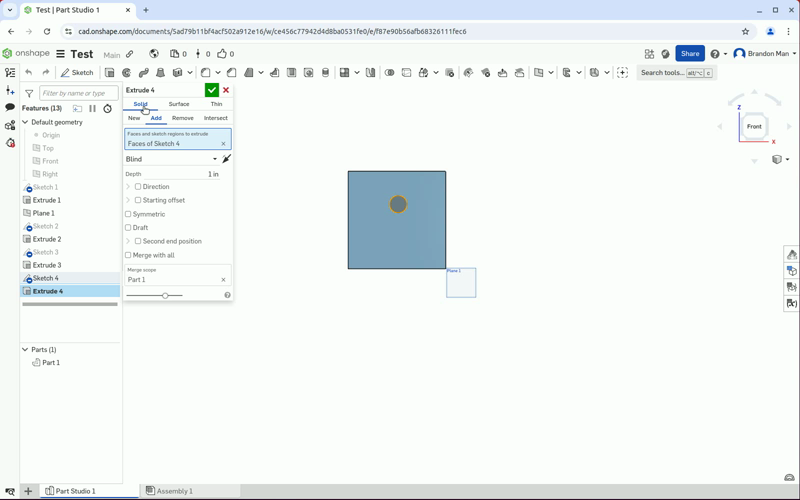
click(143, 106)
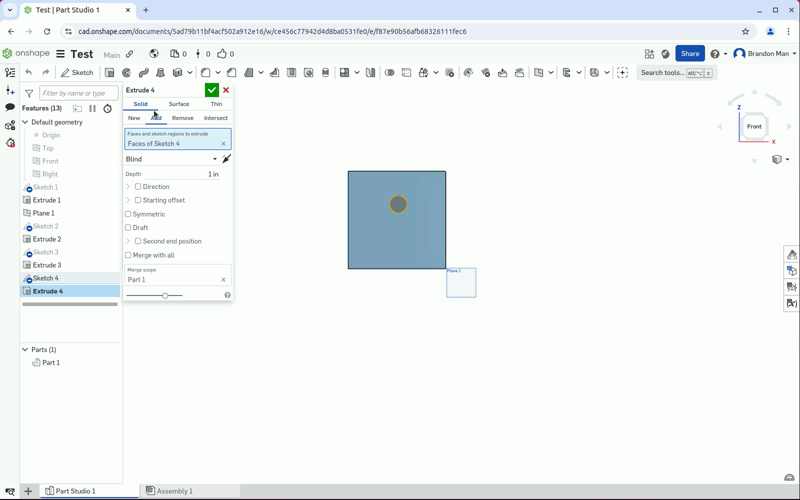
mouse_move(186, 120)
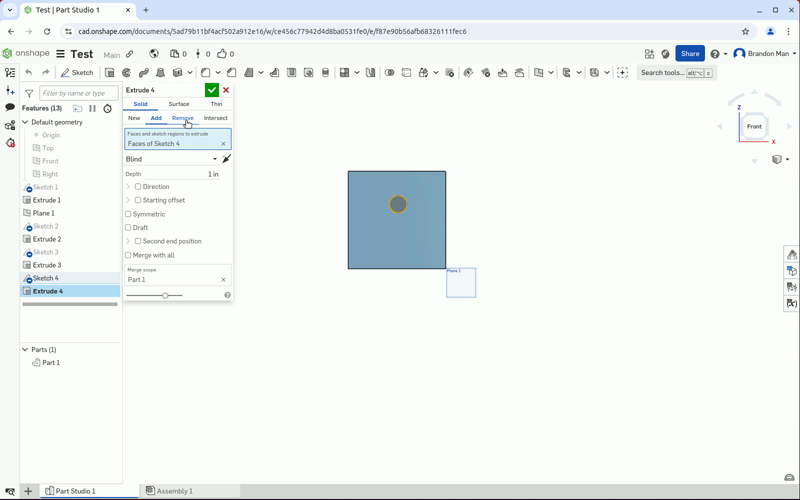
click(186, 120)
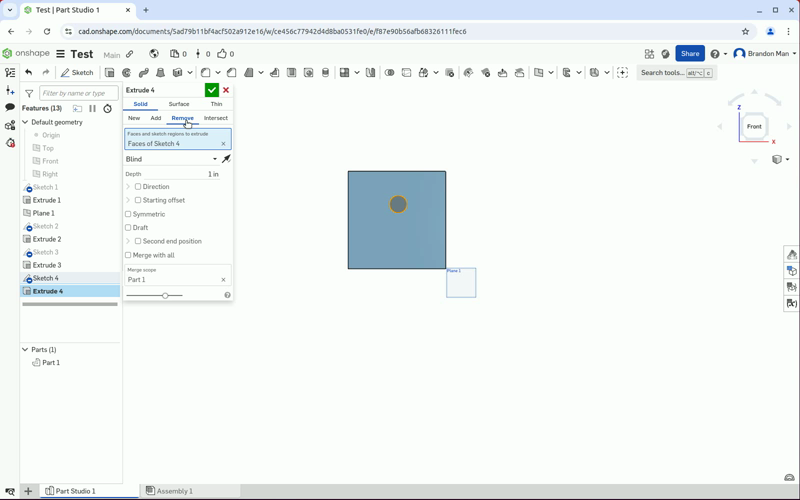
key(tab, 4)
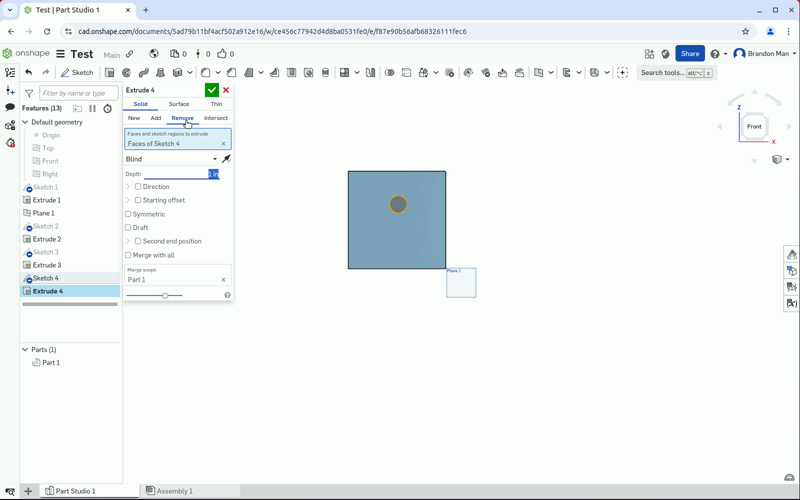
text(3.37)
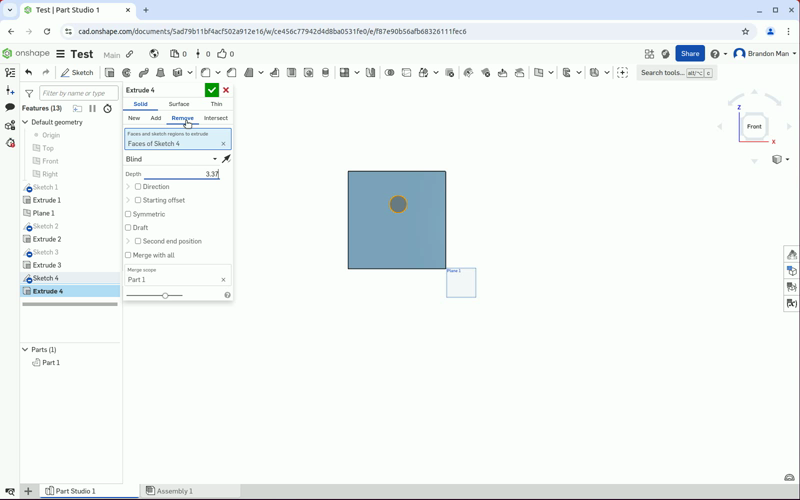
key(tab, 6)
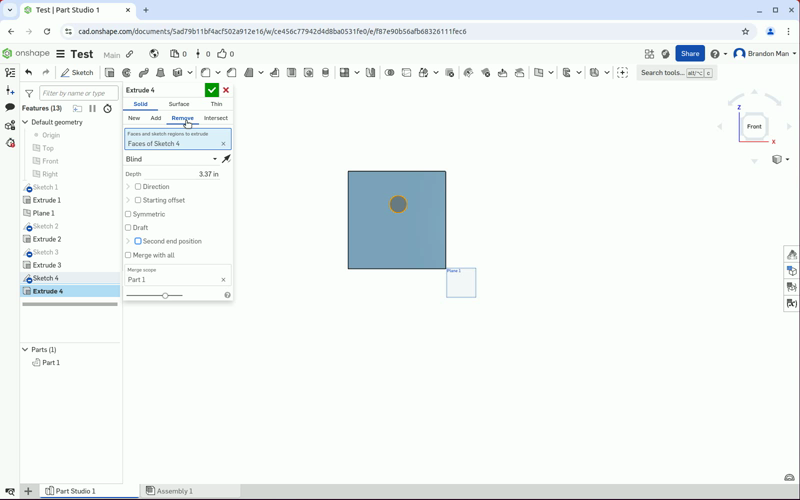
key(space)
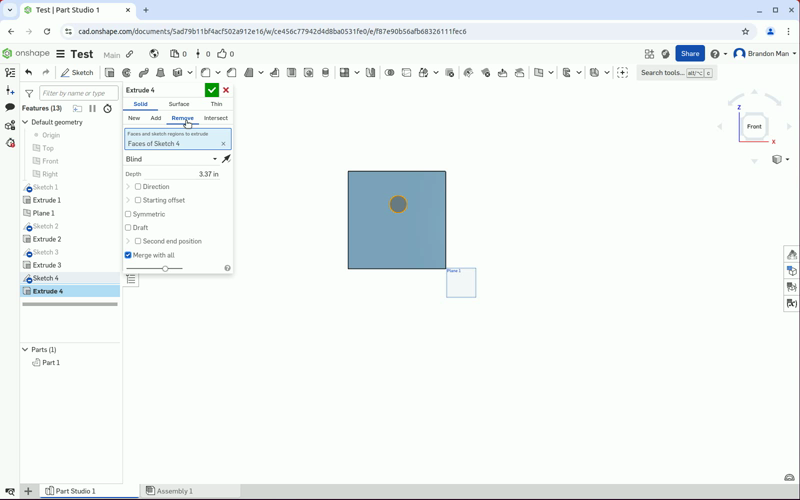
key(enter)
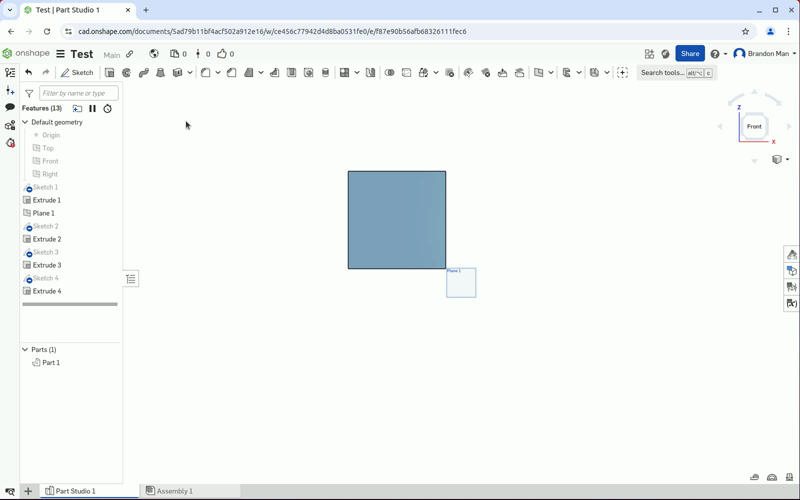
key(shift+h)
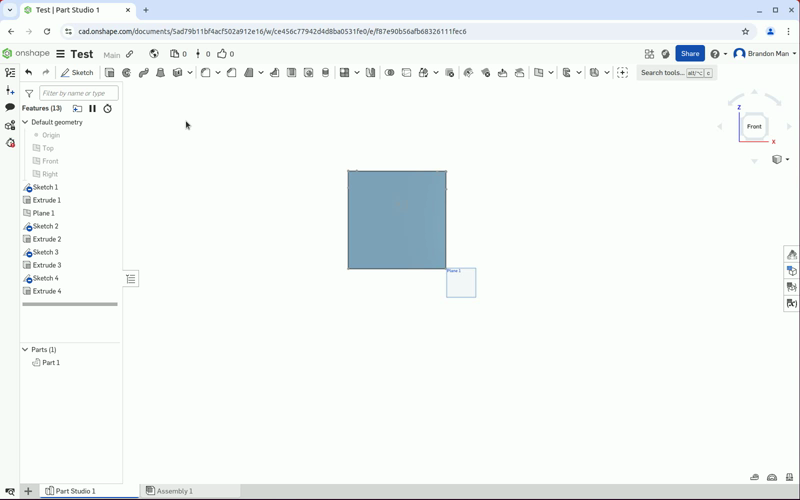
key(shift+h)
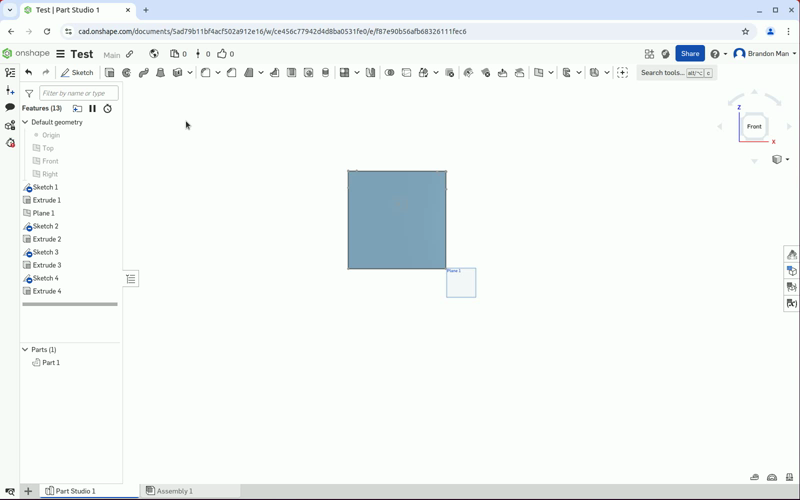
key(shift+7)
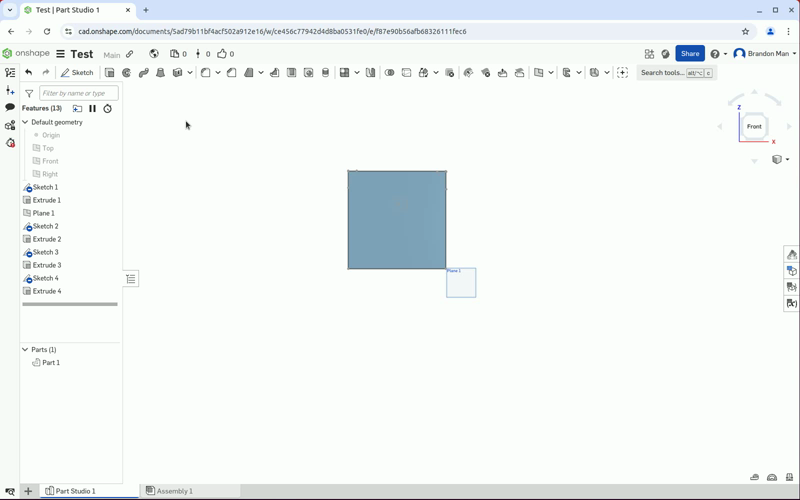
key(left, 2)
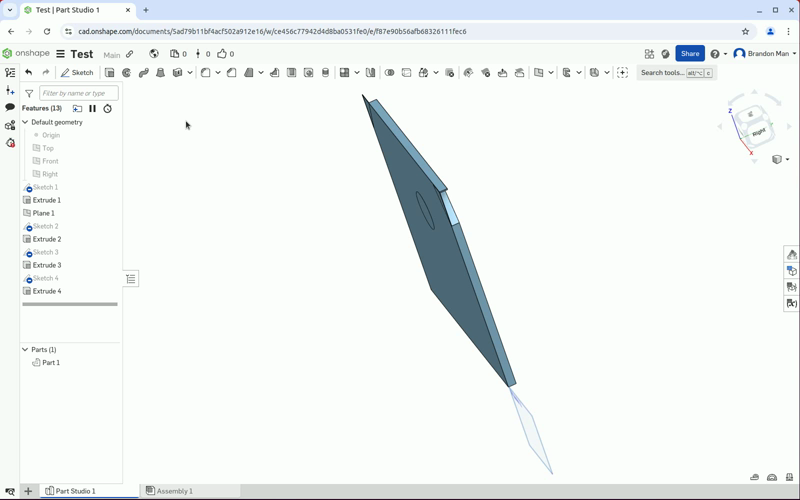
key(down, 2)
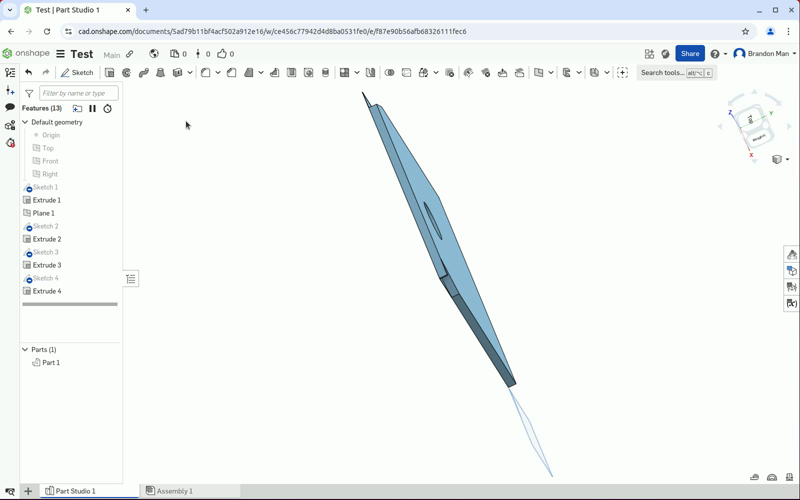
key(up, 2)
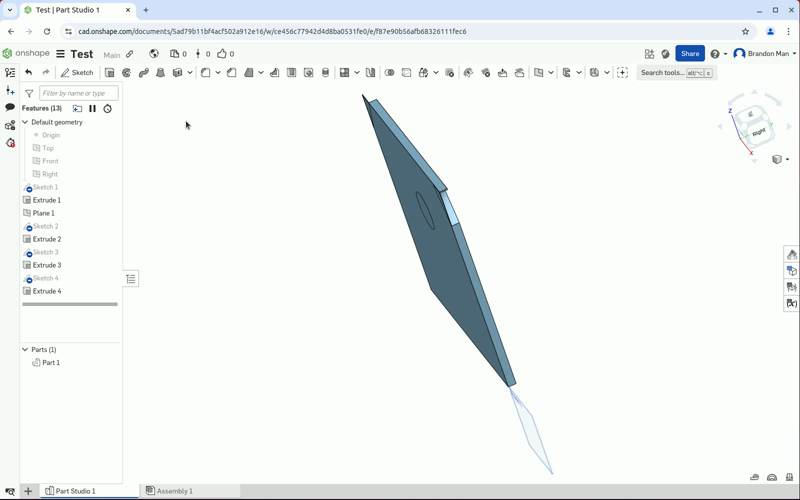
key(right, 2)
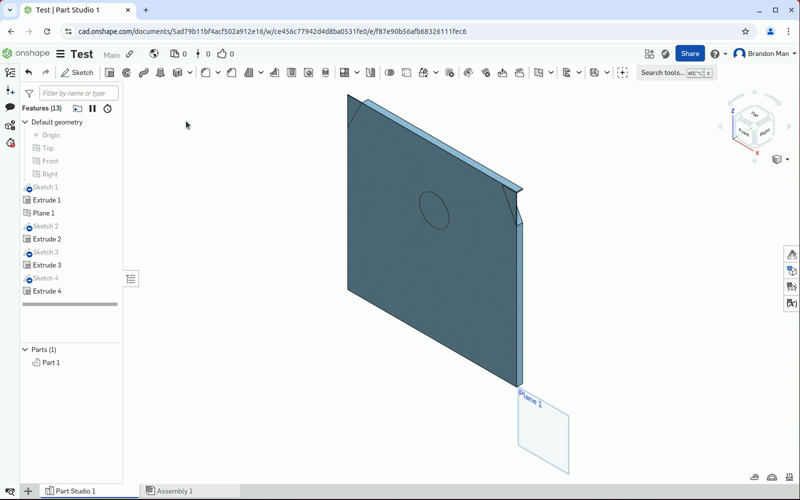
mouse_move(73, 189)
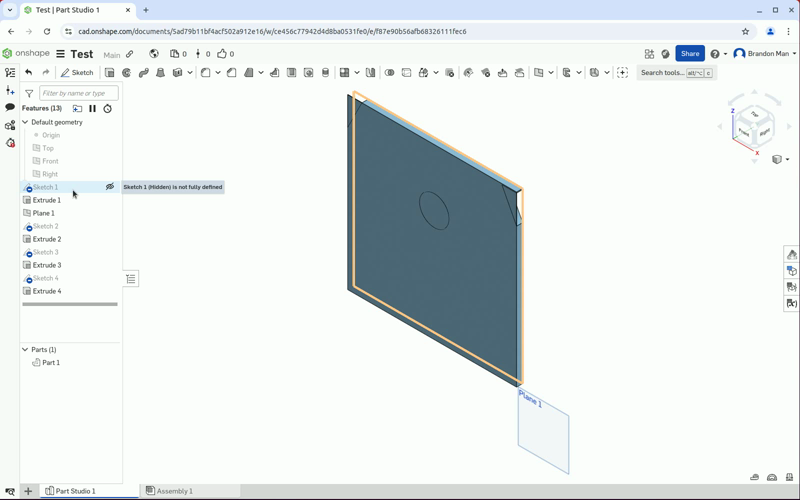
click(73, 189)